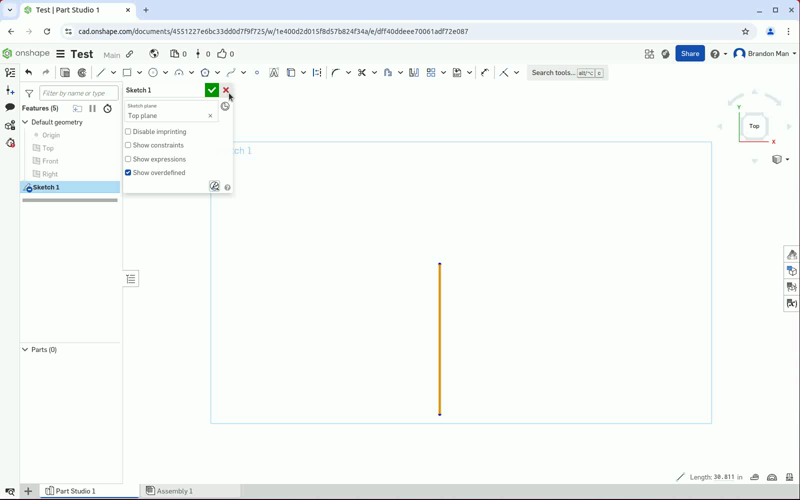
key(shift+h)
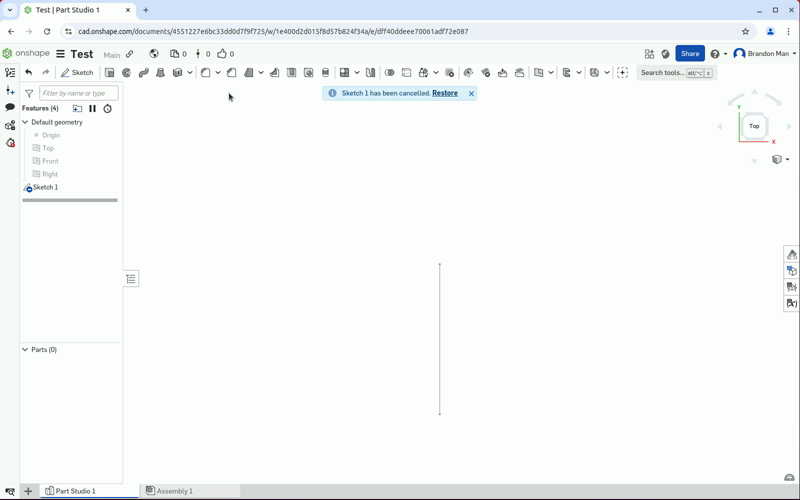
mouse_move(73, 352)
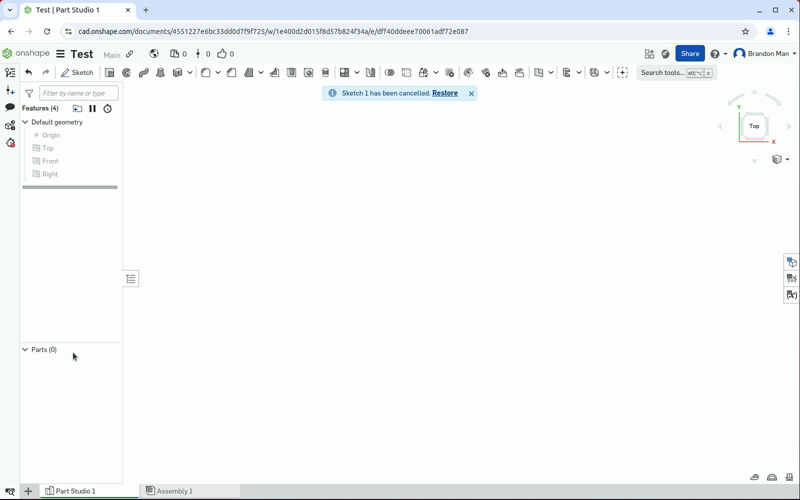
key(y)
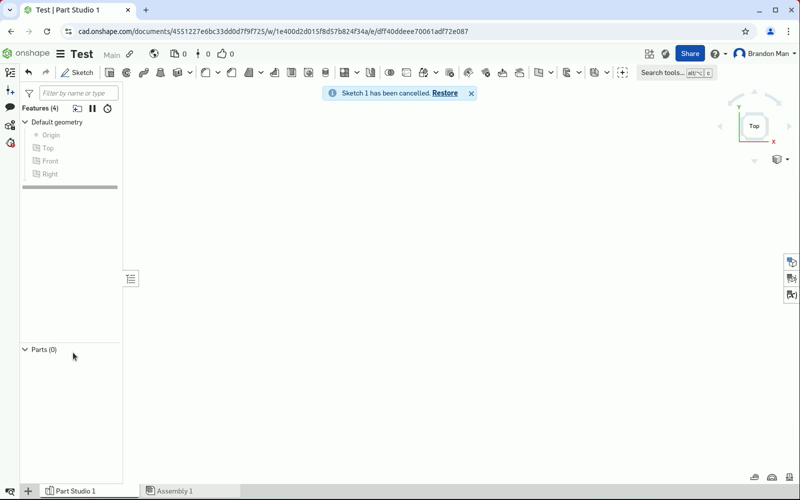
key(shift+p)
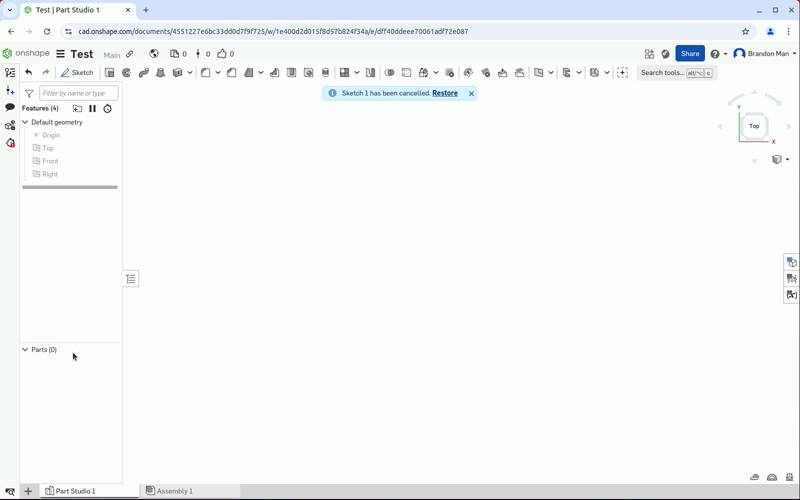
key(space)
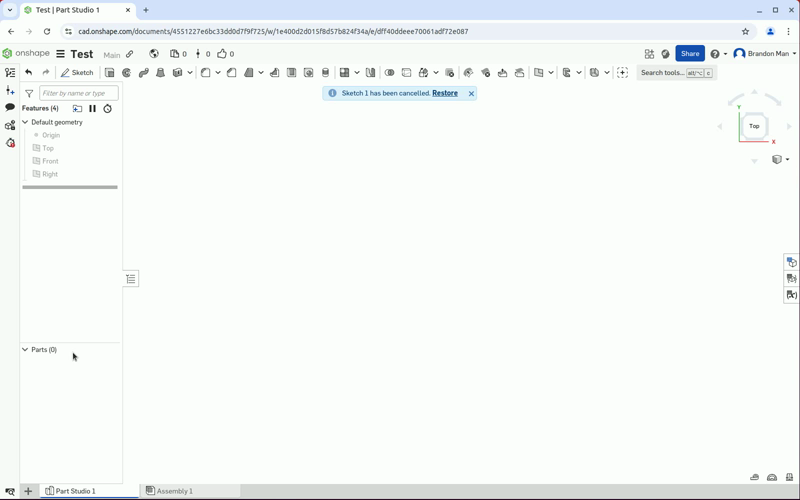
key_down(shift)
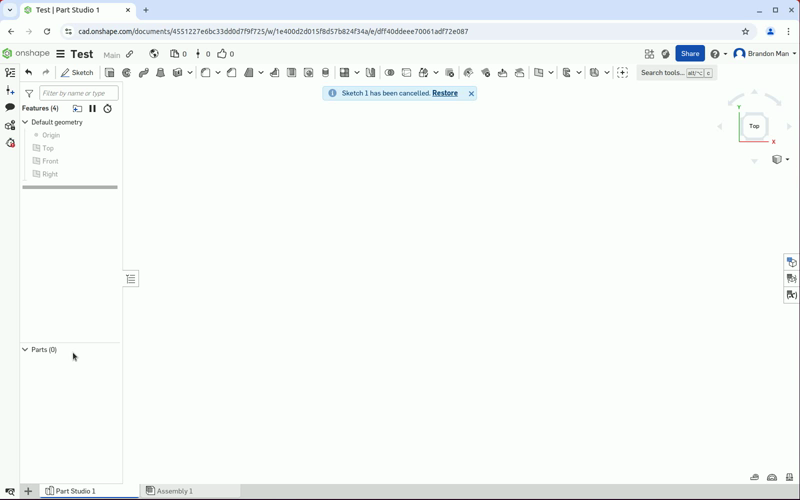
key(up)
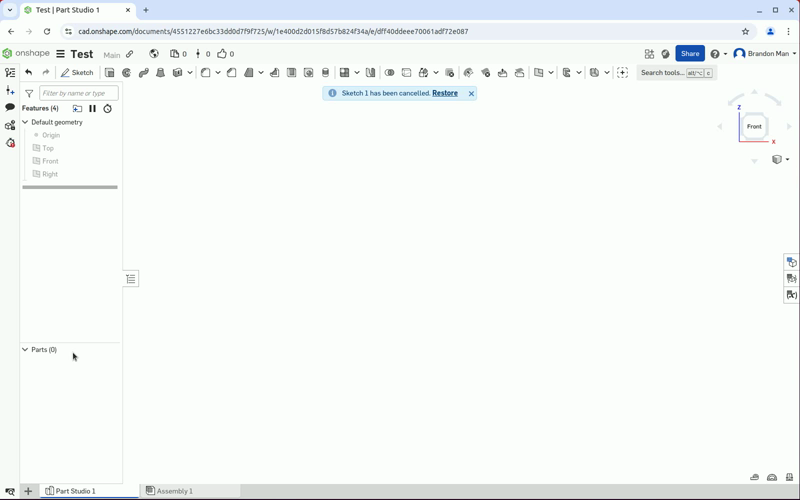
key_up(shift)
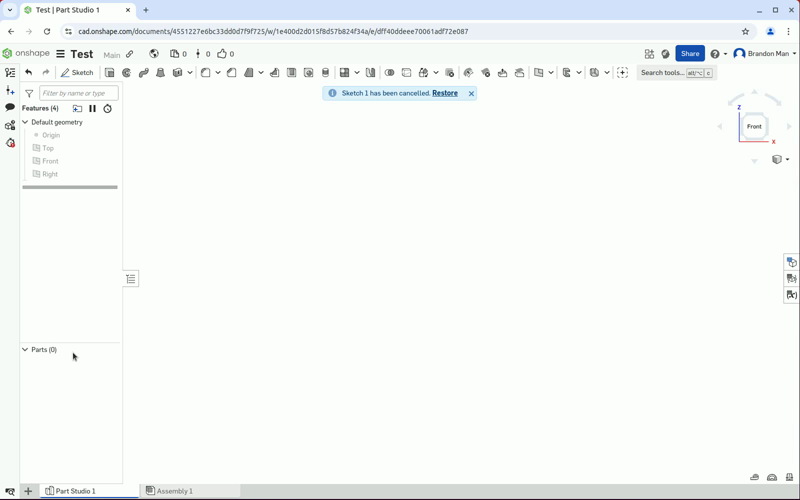
mouse_move(73, 352)
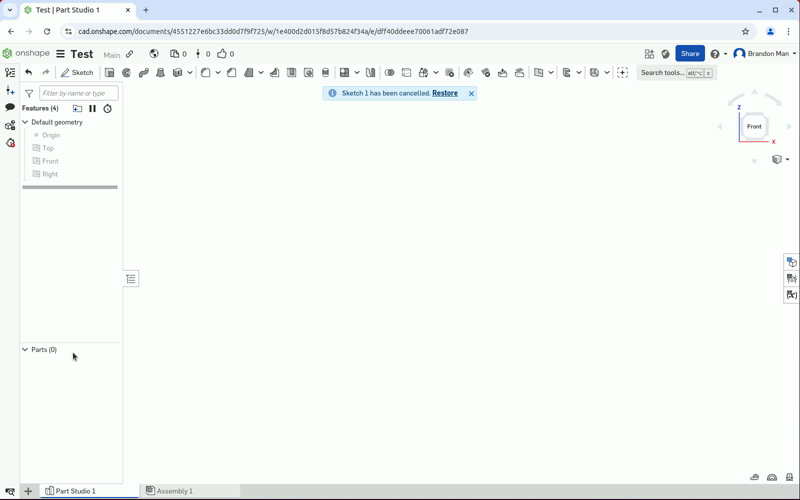
key(shift+y)
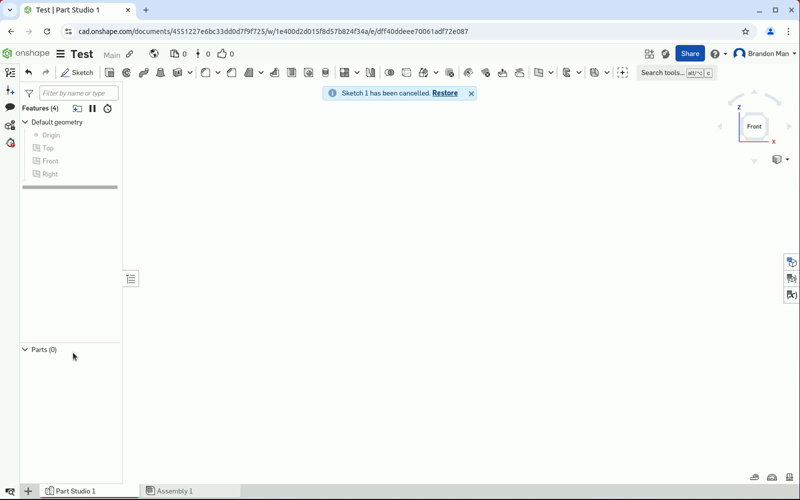
key(shift+s)
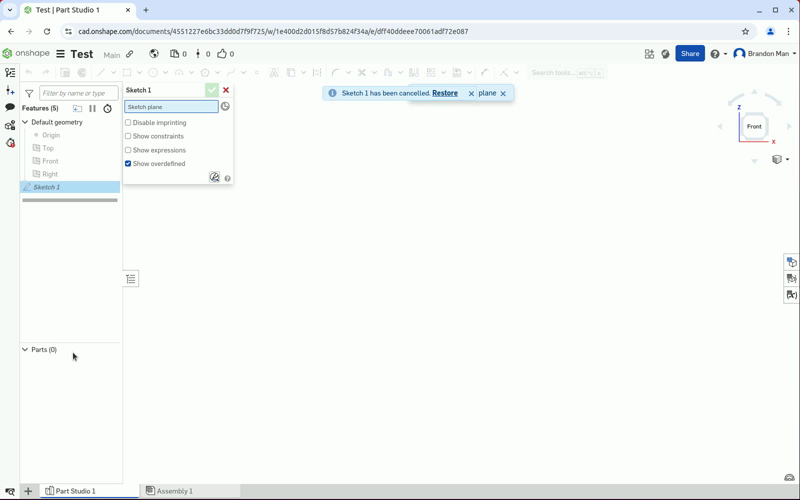
mouse_move(73, 163)
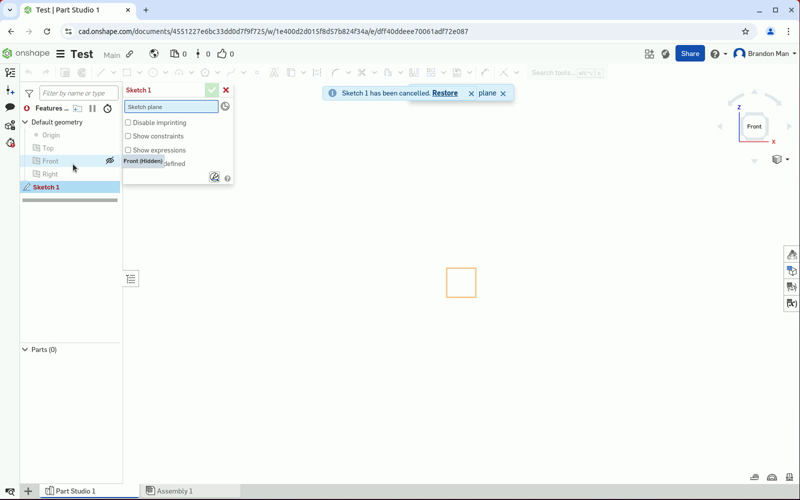
click(73, 163)
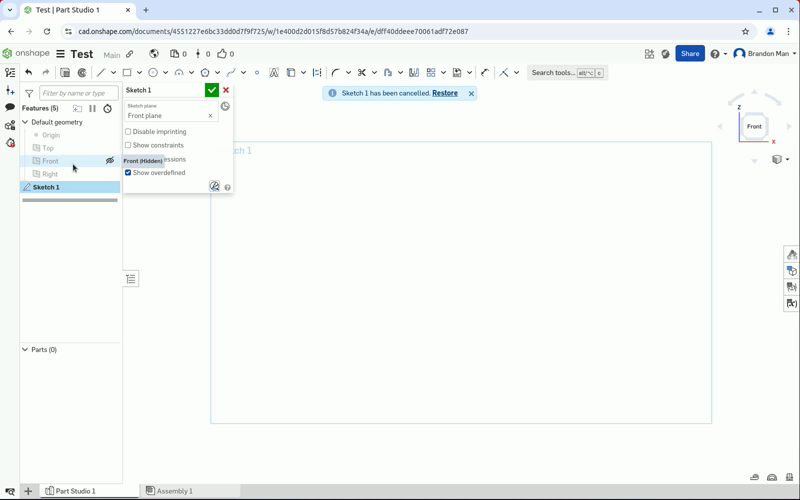
mouse_move(73, 352)
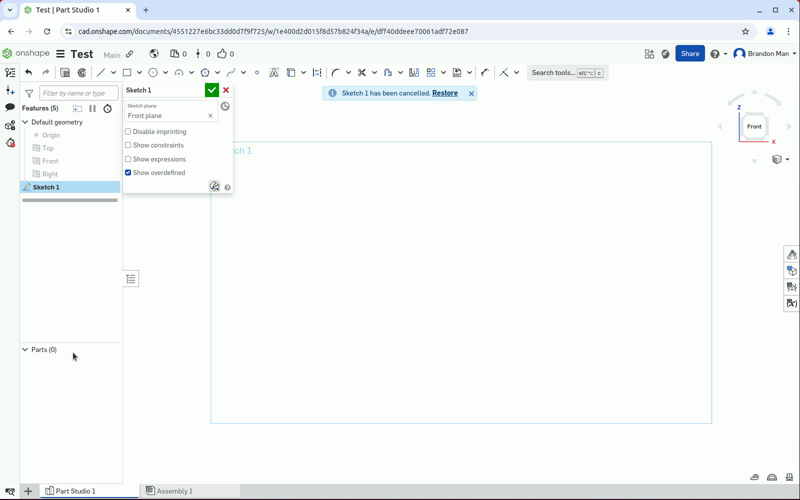
key(y)
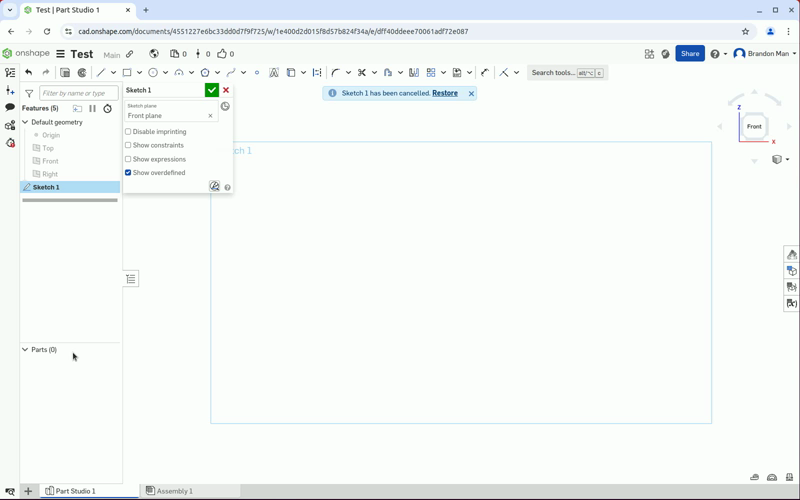
key(l)
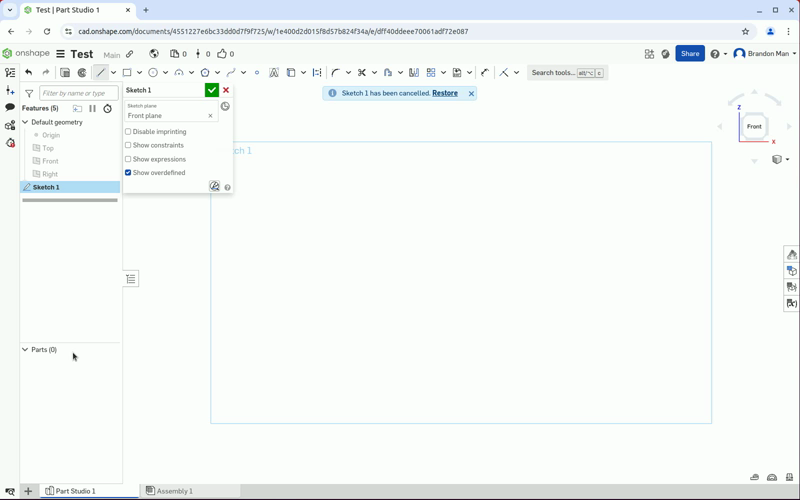
key_down(shift)
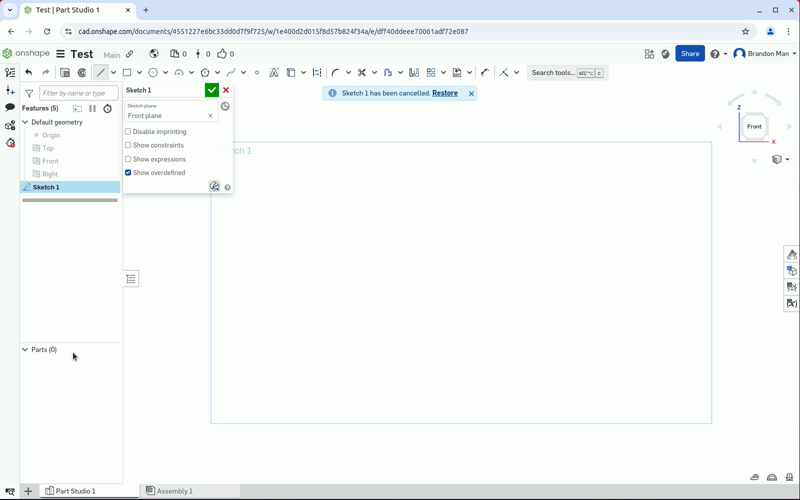
mouse_move(348, 282)
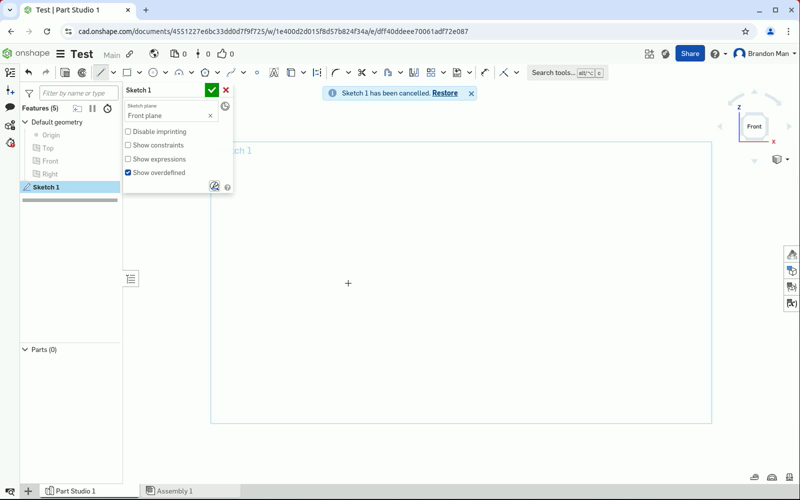
click(348, 282)
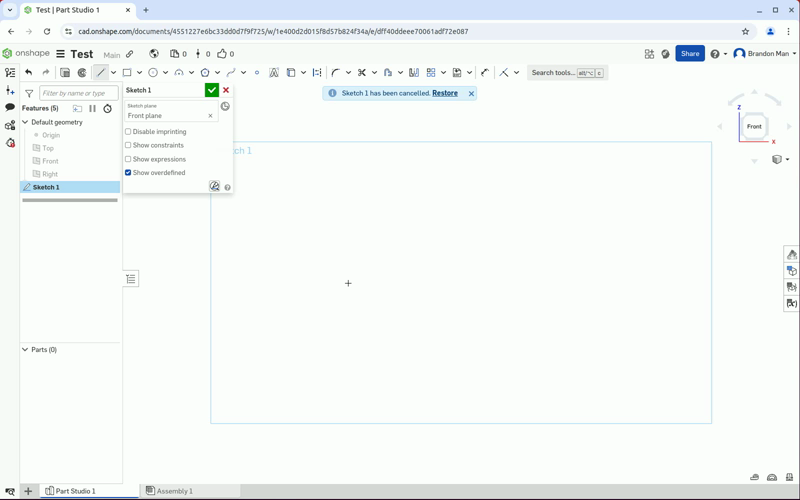
key_up(shift)
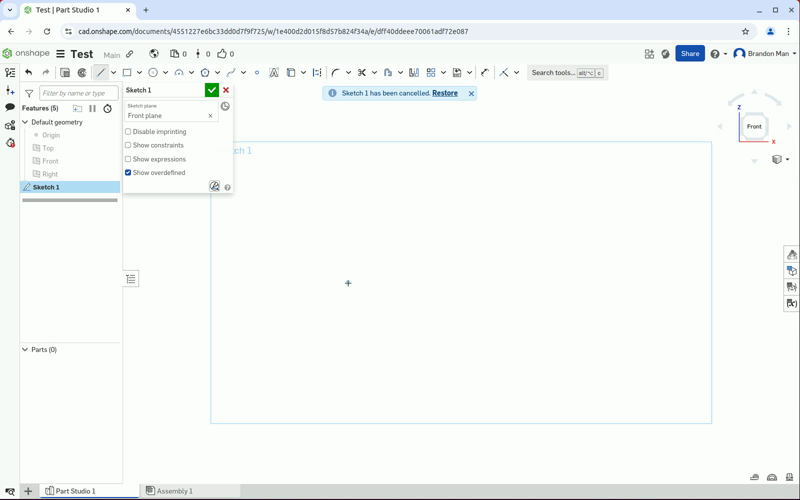
key_down(shift)
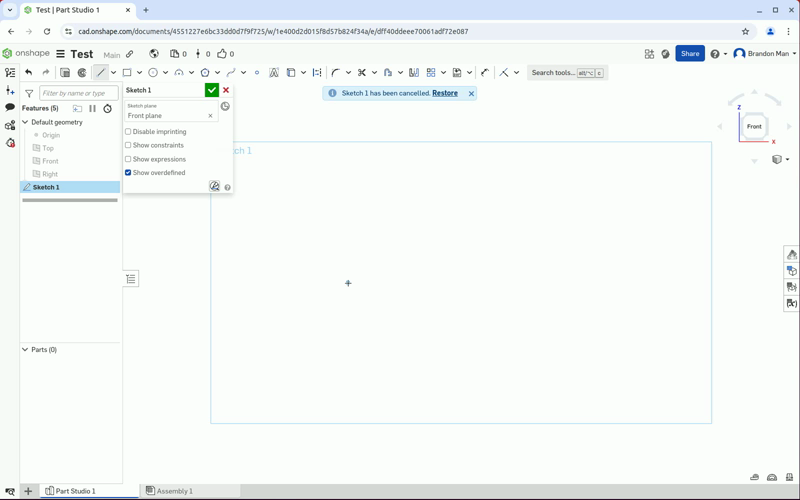
mouse_move(460, 282)
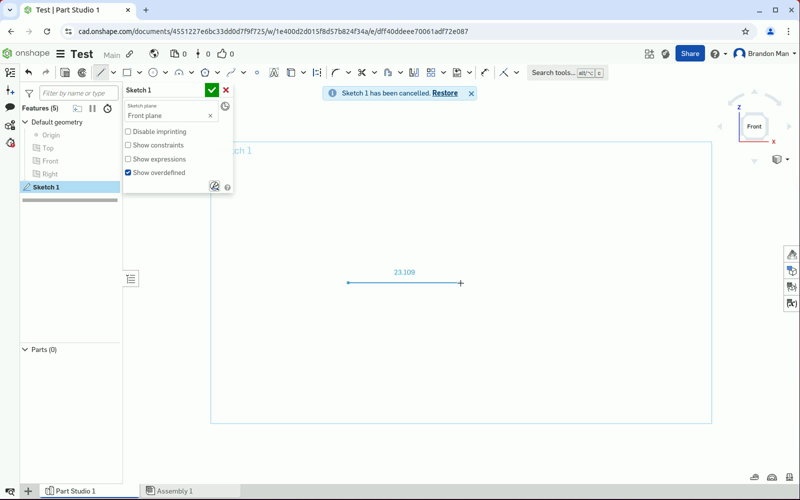
click(460, 282)
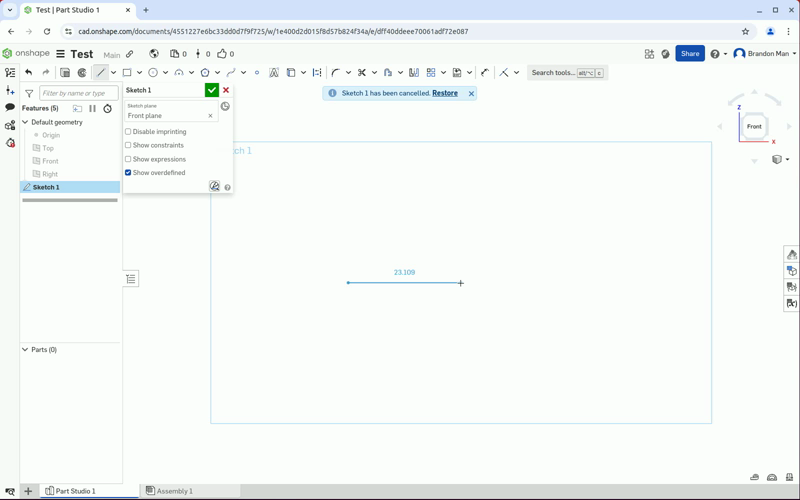
key_up(shift)
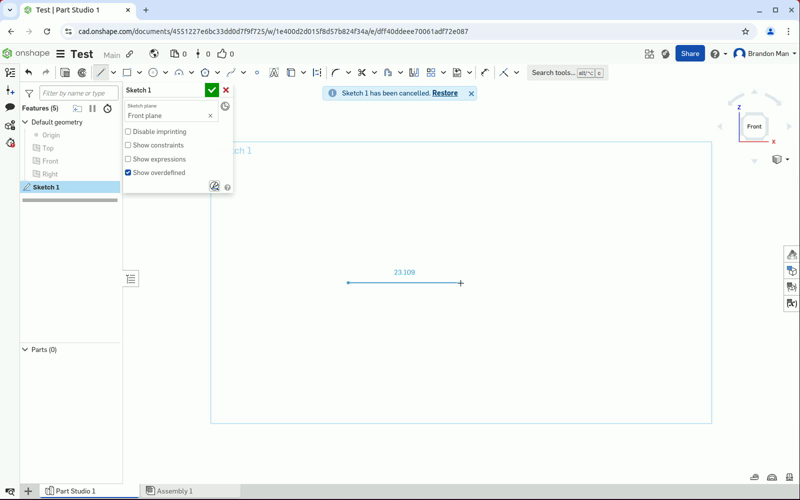
key_down(shift)
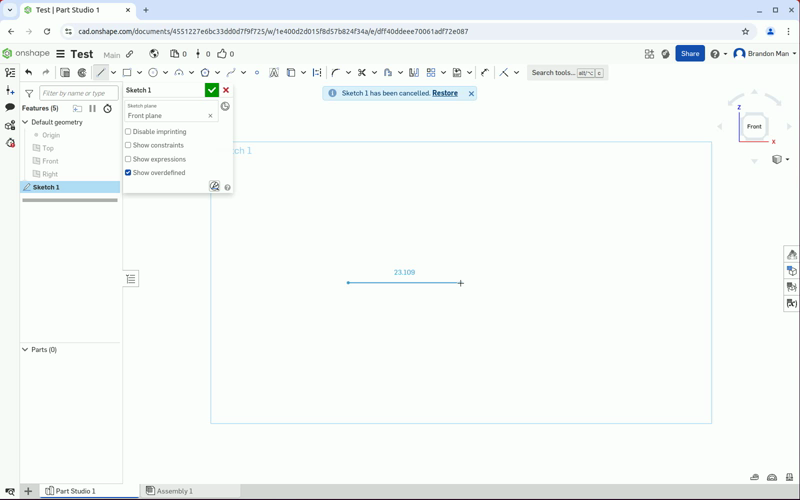
mouse_move(490, 282)
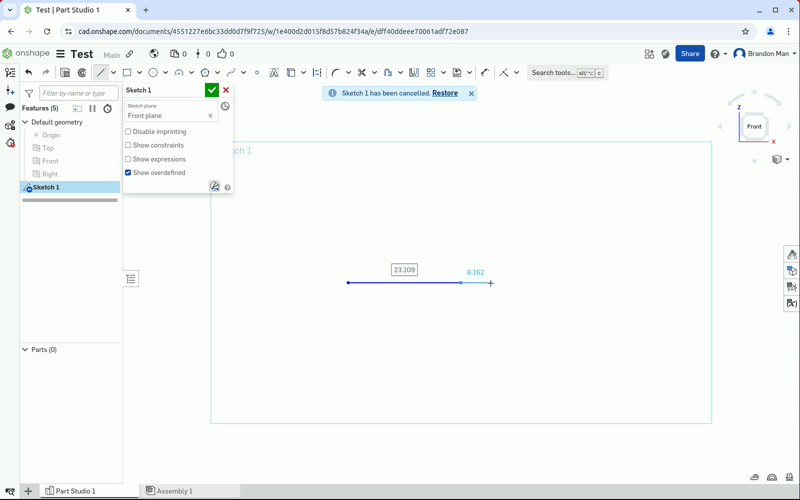
mouse_move(460, 237)
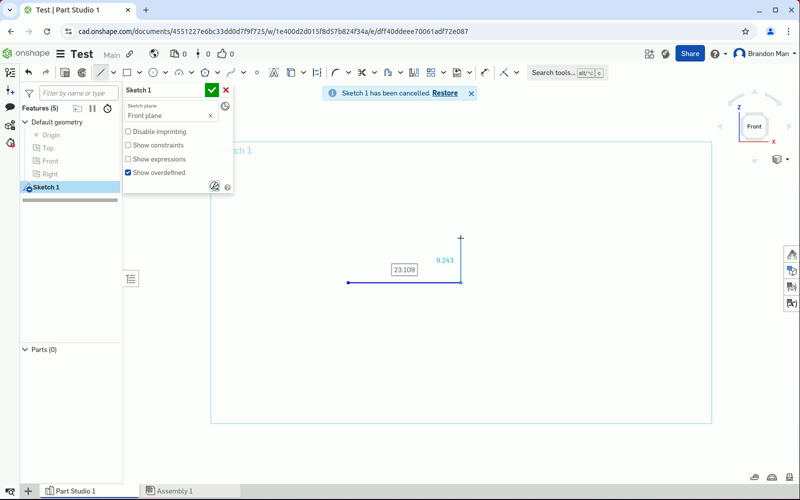
click(460, 237)
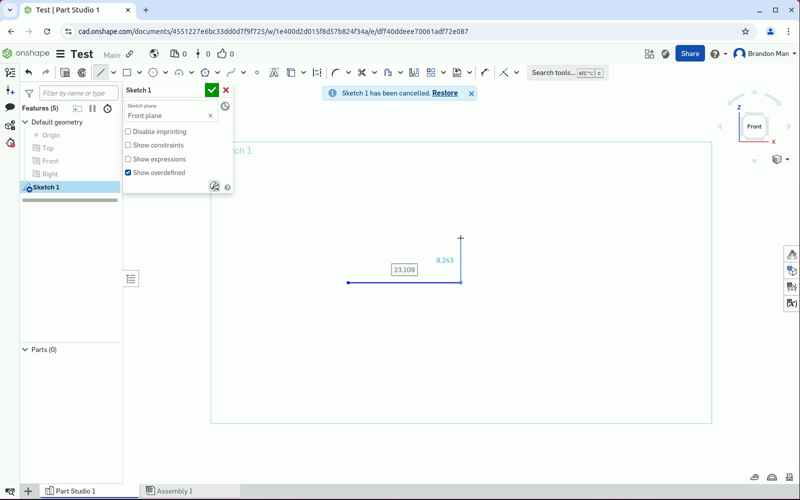
key_up(shift)
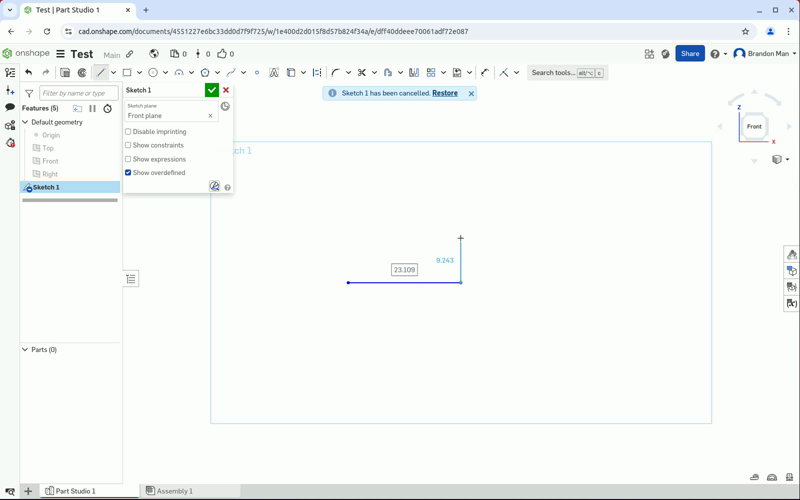
key_down(shift)
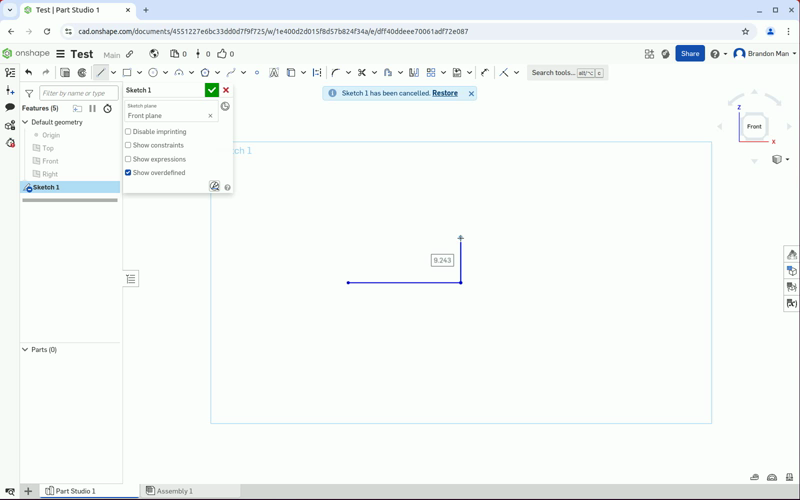
mouse_move(348, 237)
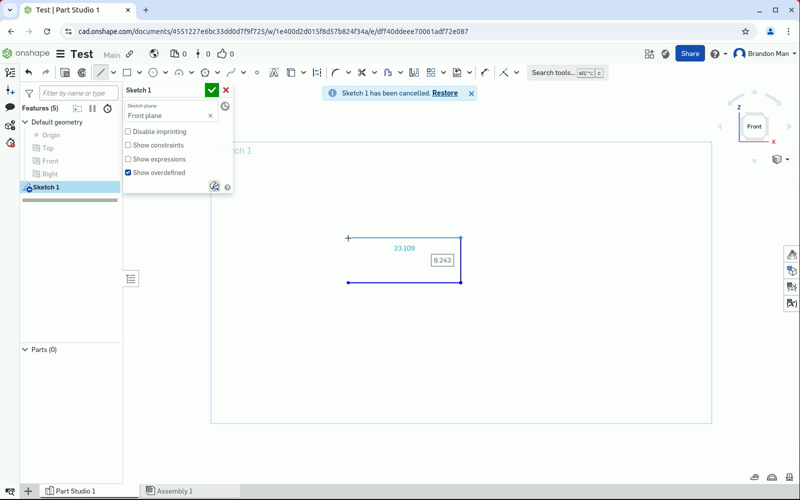
click(348, 237)
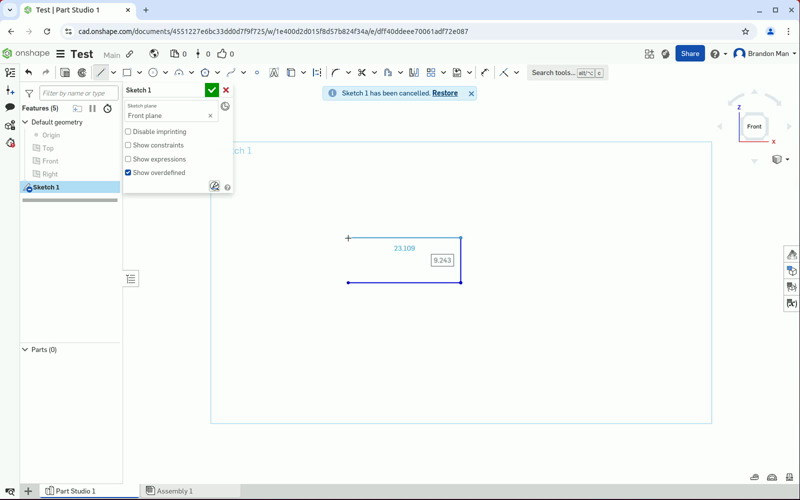
key_up(shift)
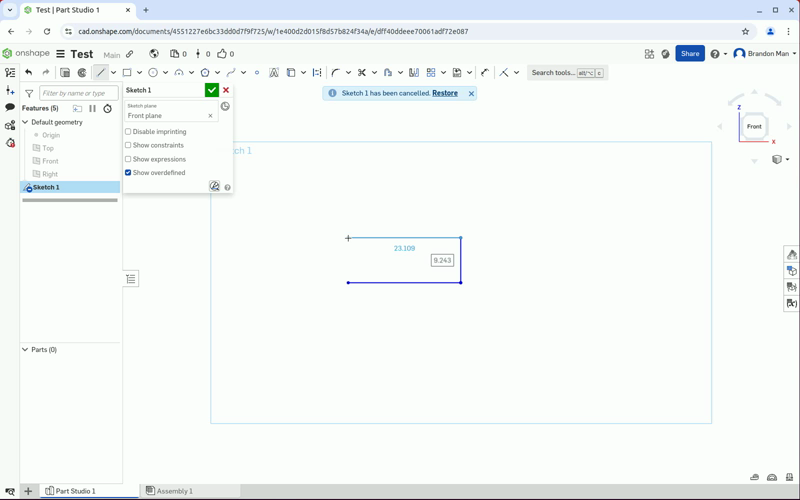
mouse_move(378, 237)
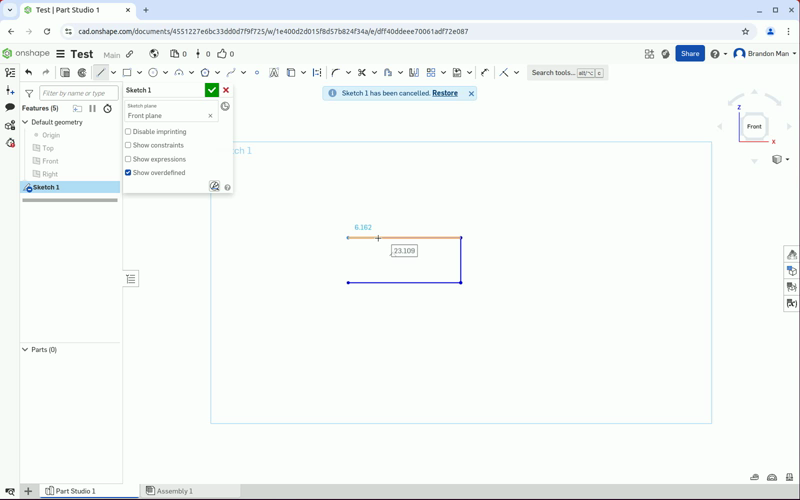
key_down(shift)
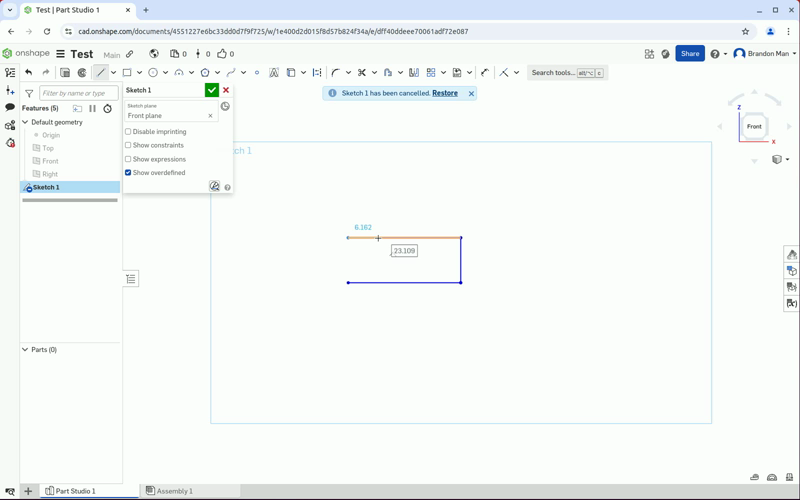
mouse_move(348, 282)
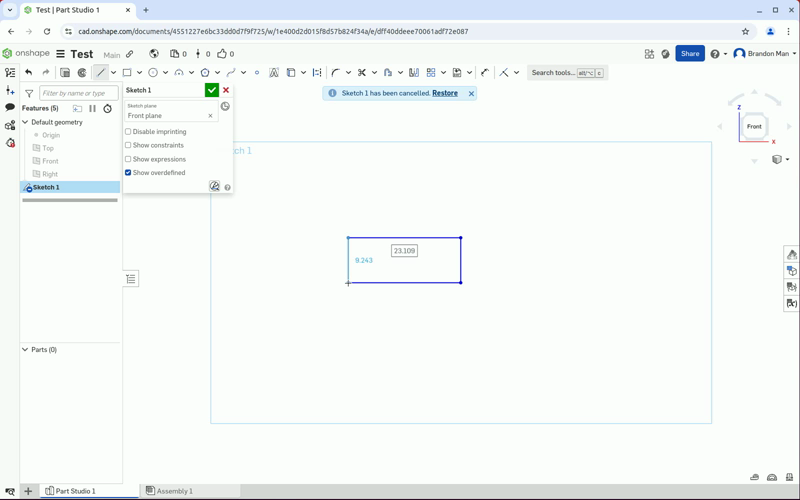
key_up(shift)
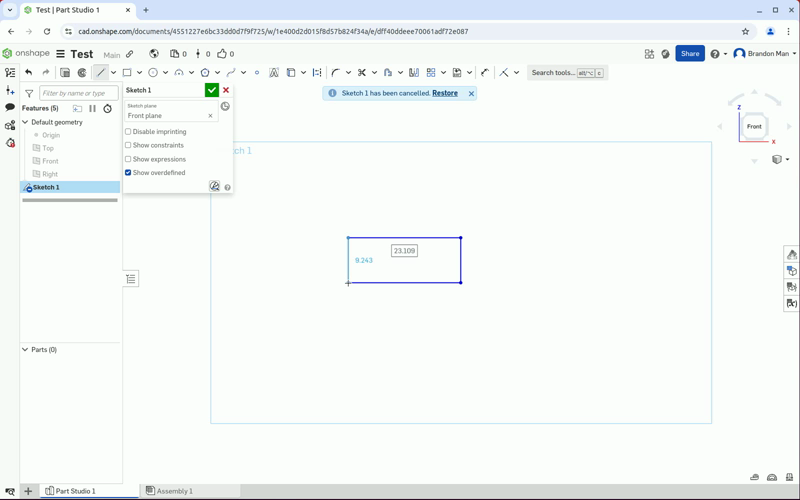
click(348, 282)
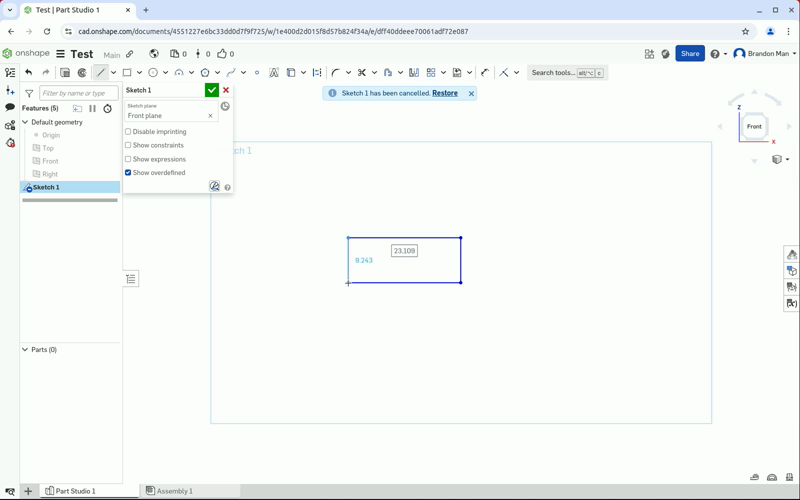
key(esc)
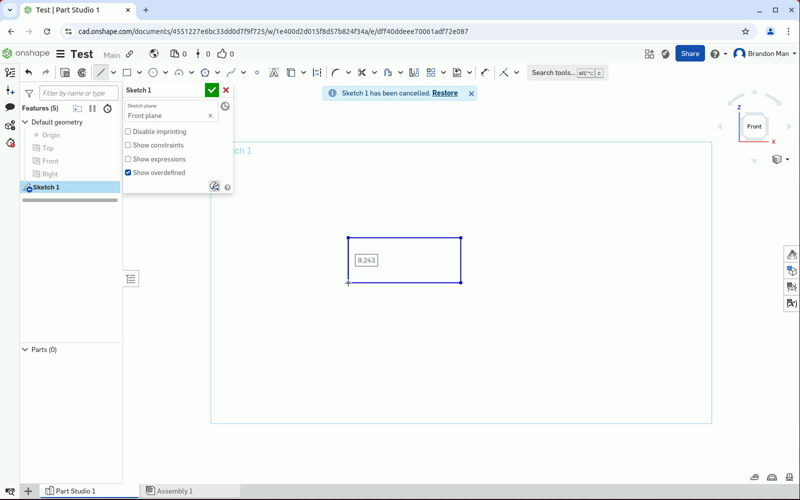
mouse_move(437, 250)
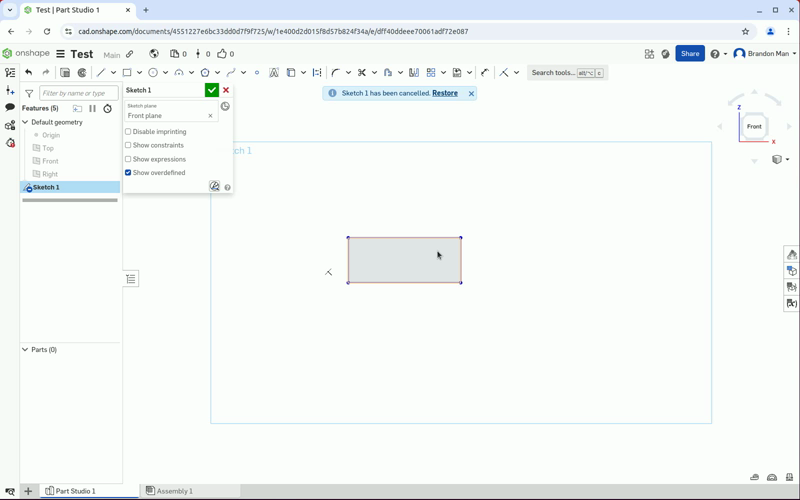
click(437, 250)
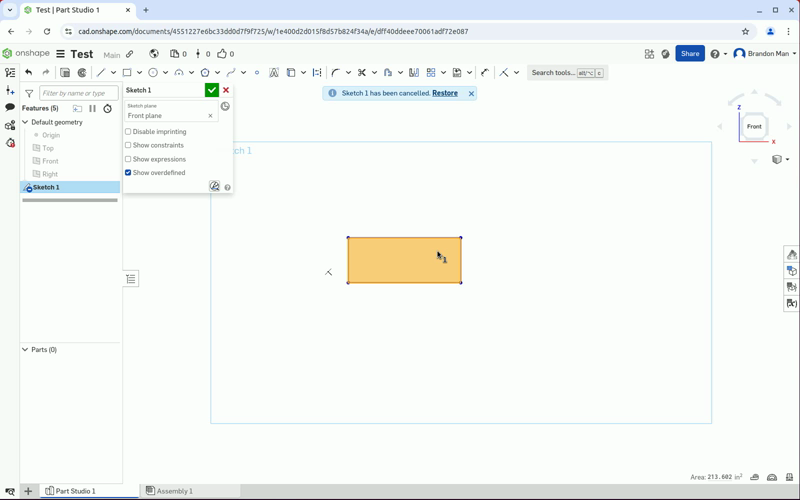
mouse_move(73, 352)
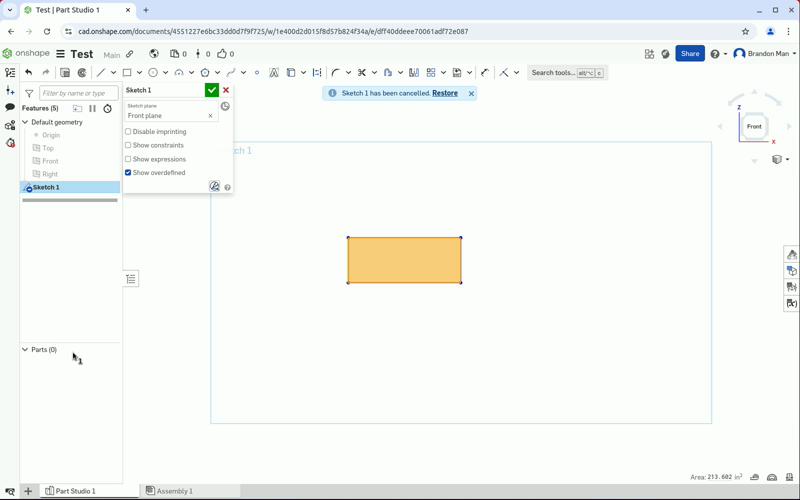
key(shift+y)
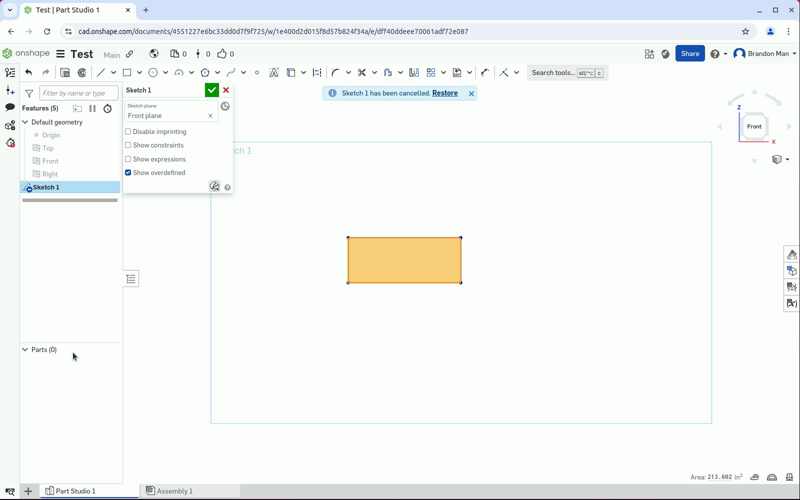
key(shift+e)
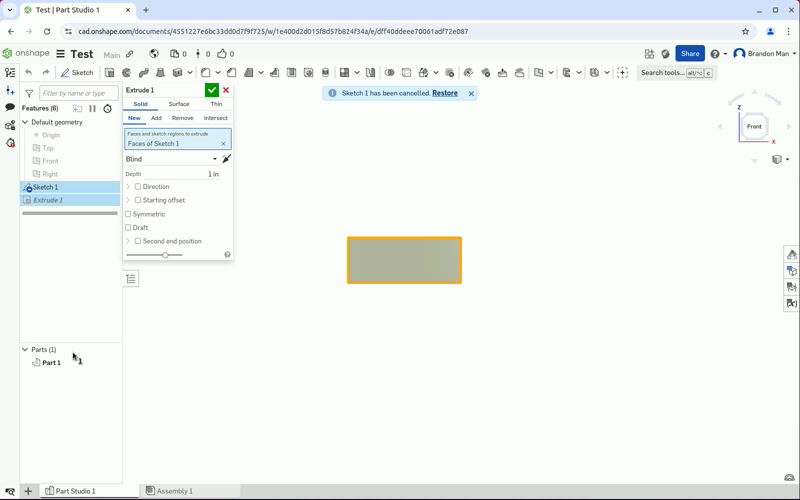
mouse_move(143, 106)
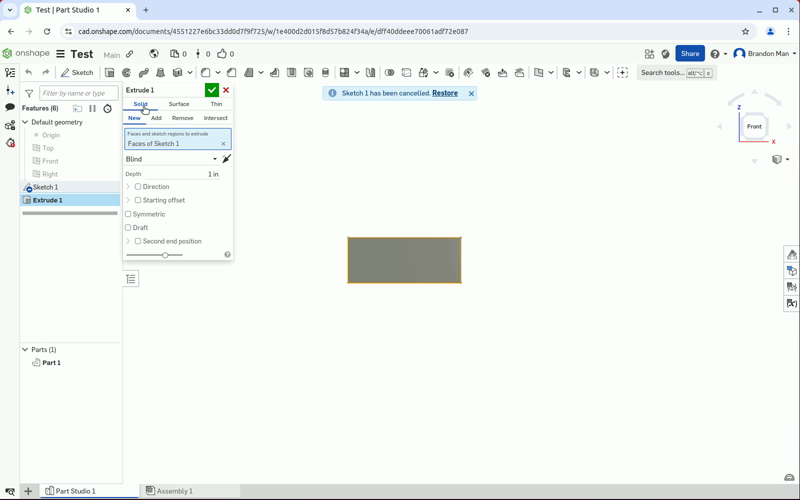
click(143, 106)
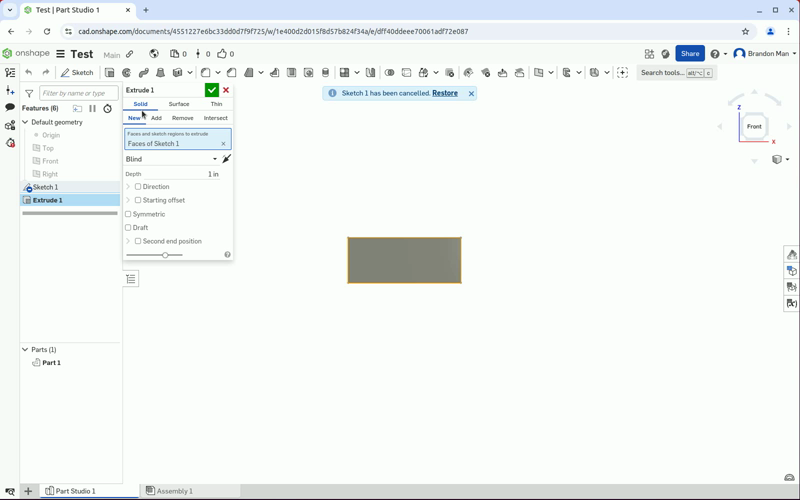
mouse_move(137, 120)
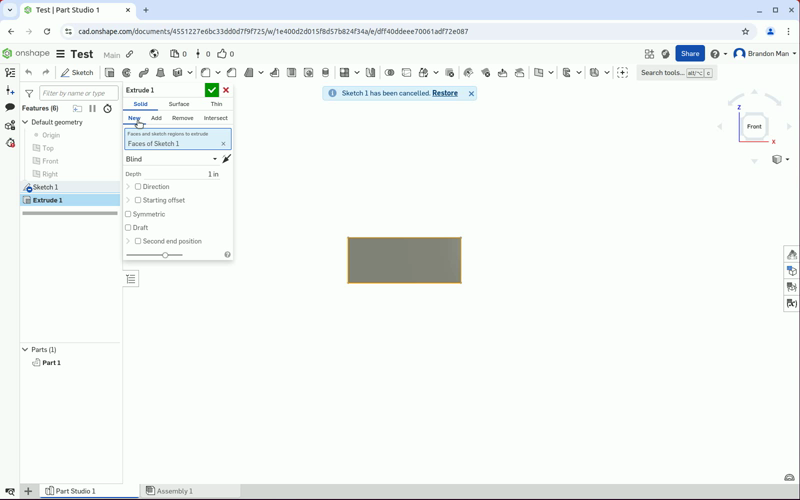
click(137, 120)
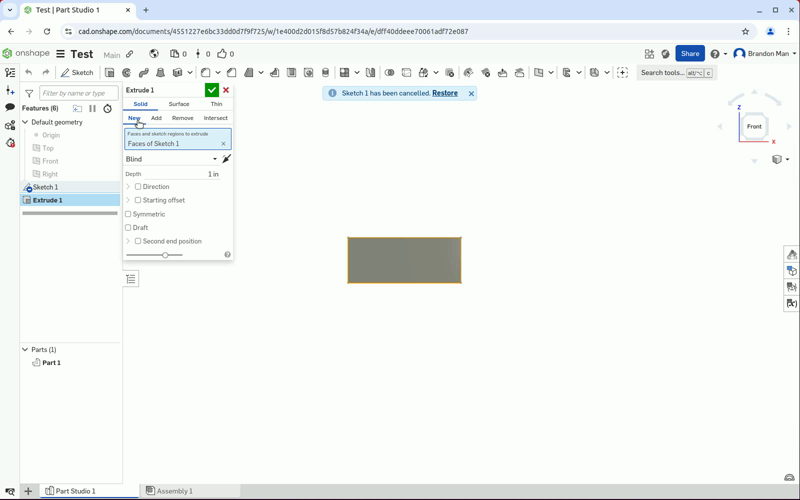
key(tab, 4)
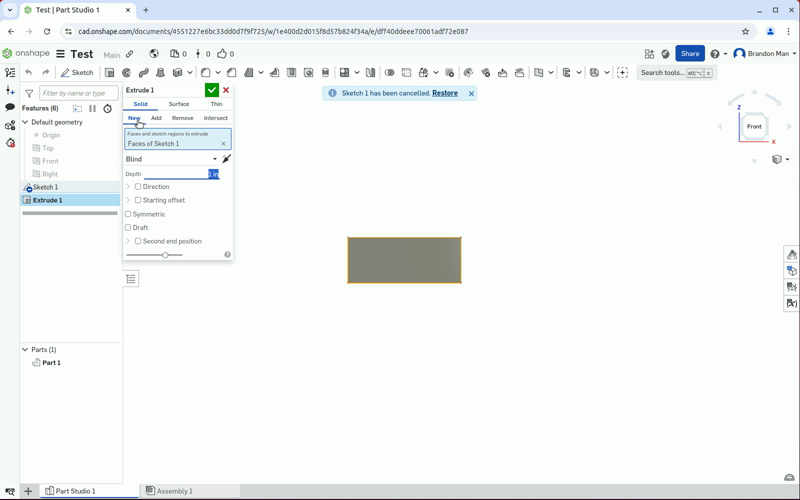
text(15.165)
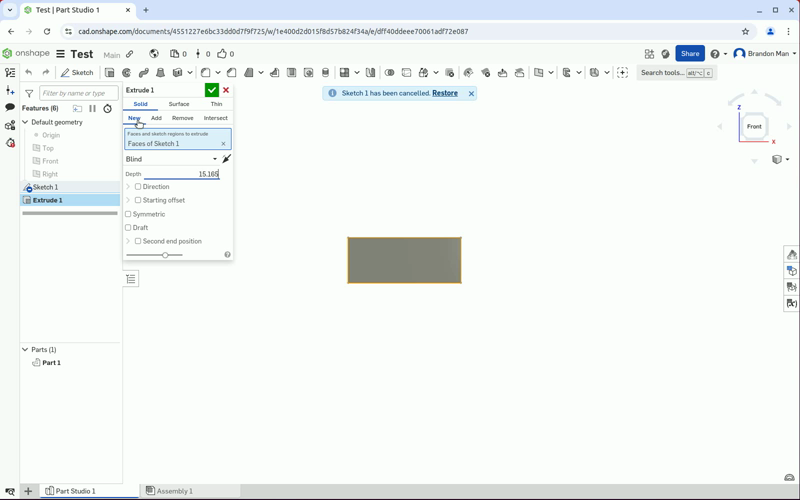
key(enter)
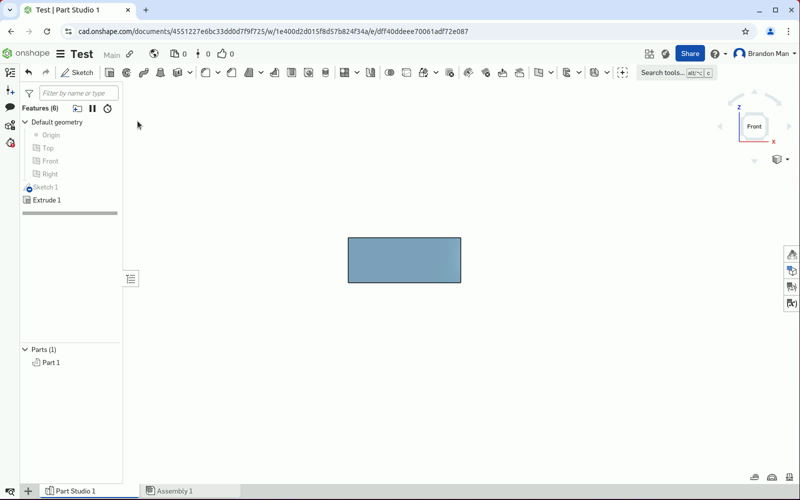
key(shift+h)
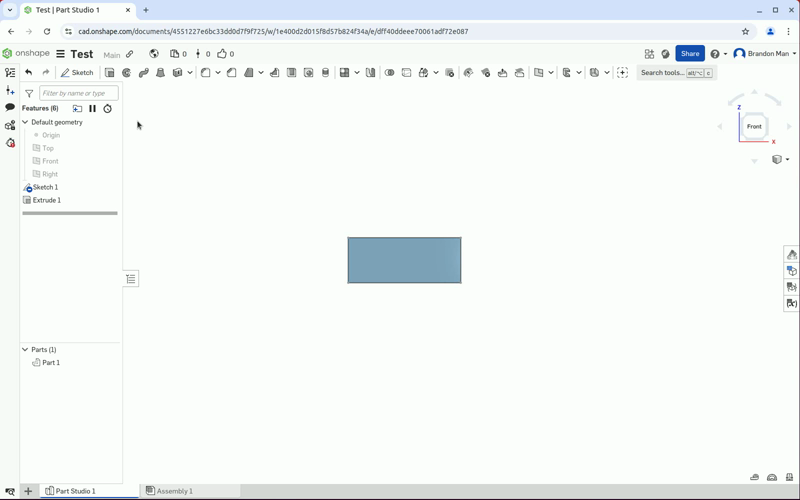
key(shift+h)
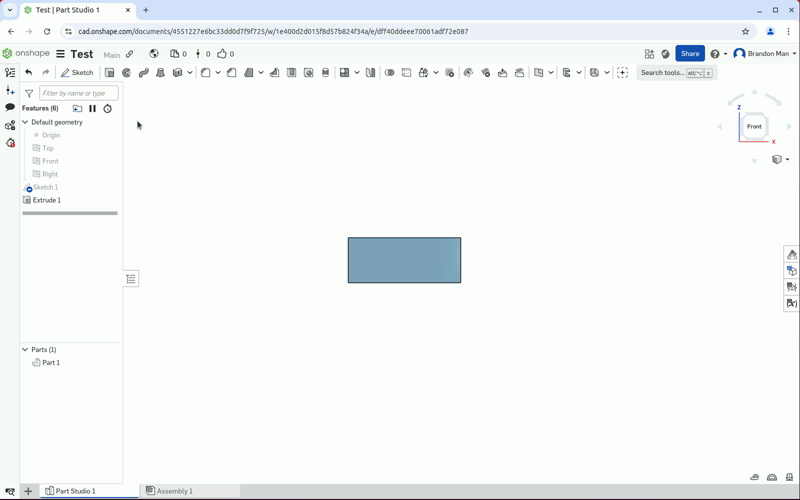
mouse_move(73, 189)
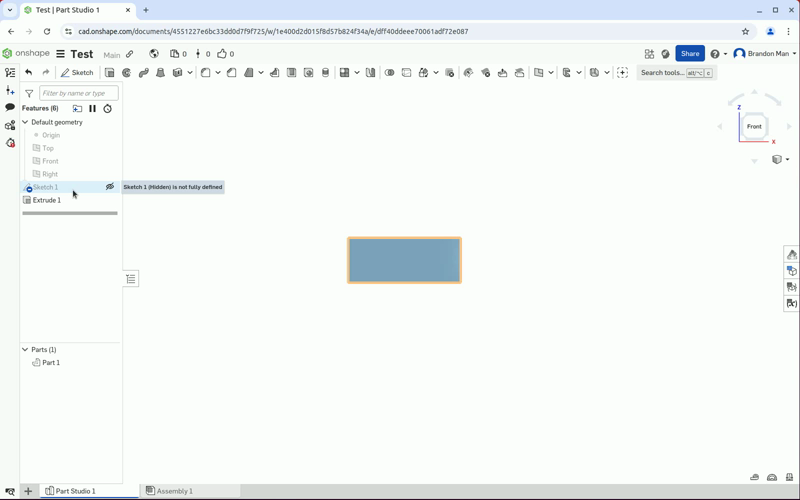
click(73, 189)
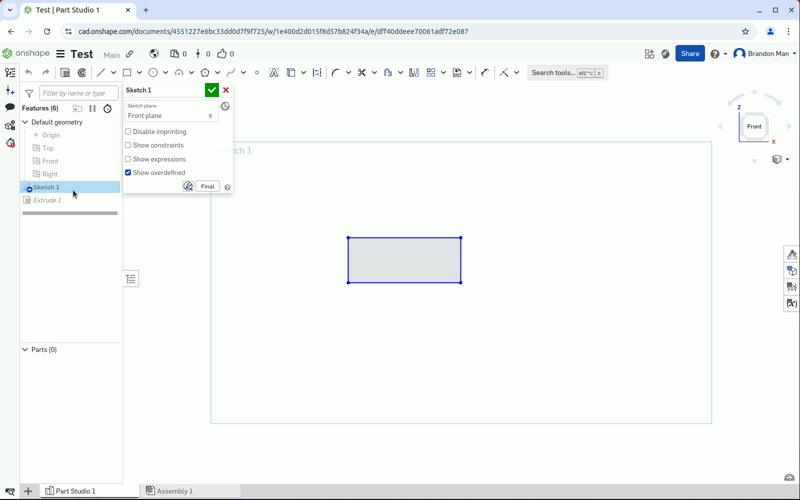
mouse_move(229, 92)
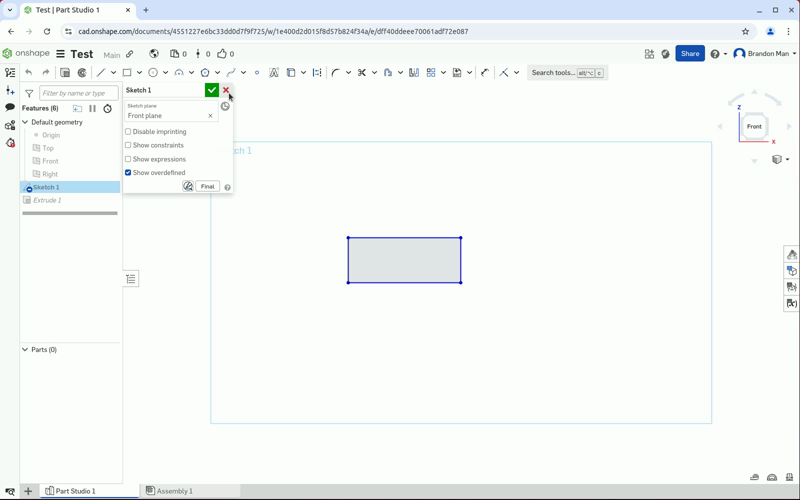
click(229, 92)
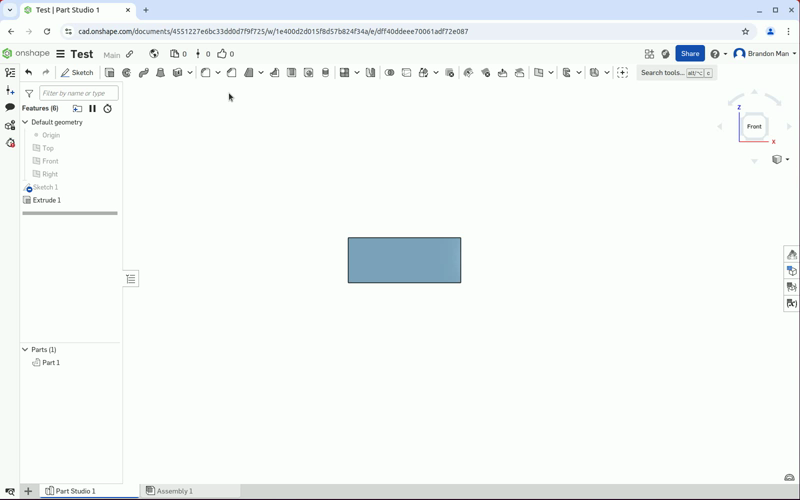
mouse_move(541, 75)
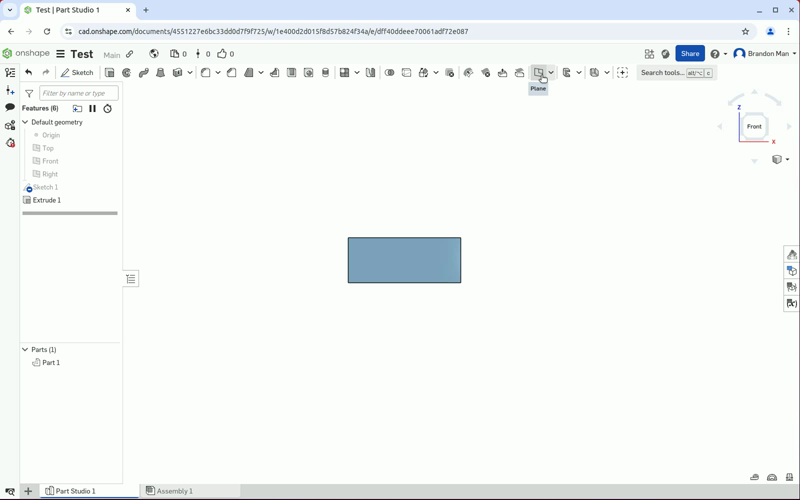
click(541, 75)
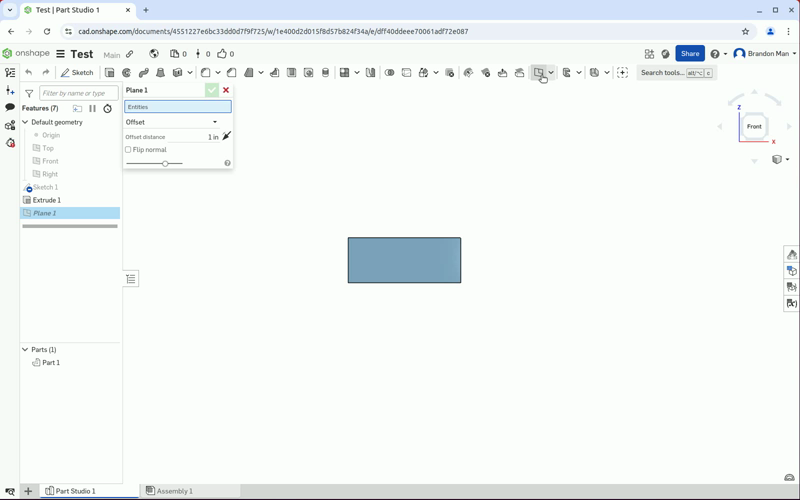
mouse_move(73, 163)
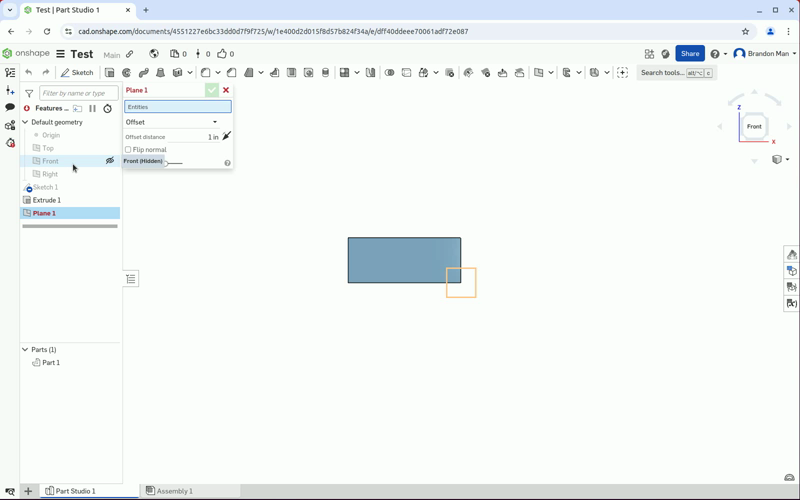
click(73, 163)
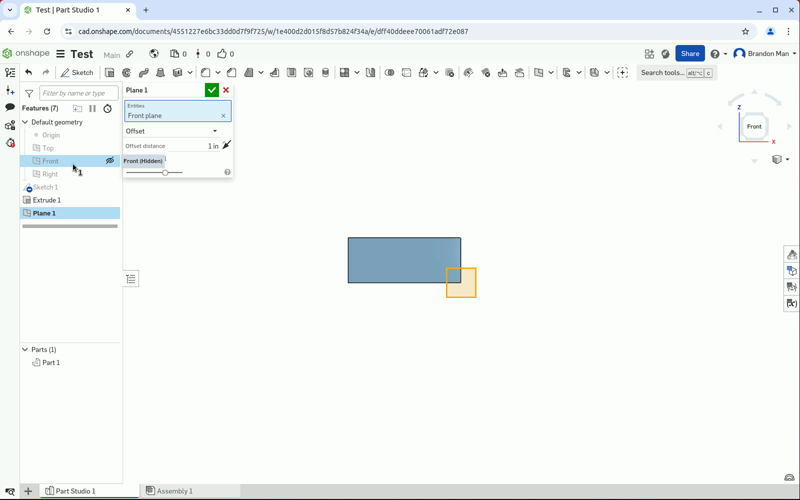
key(tab, 2)
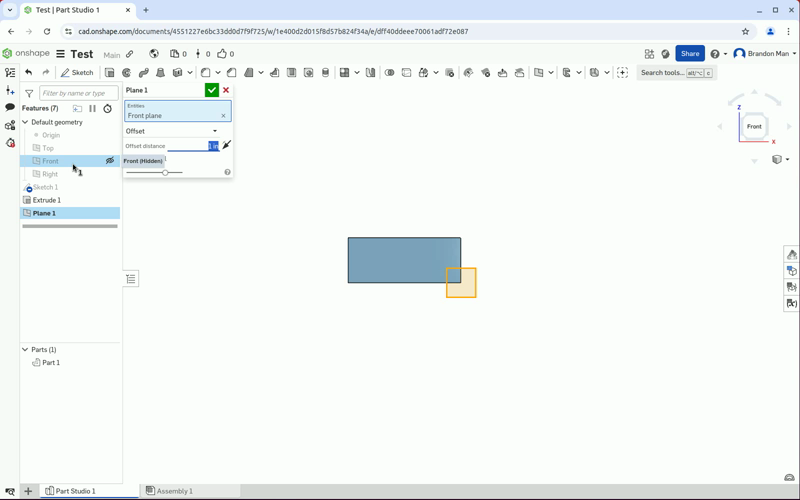
text(15.159)
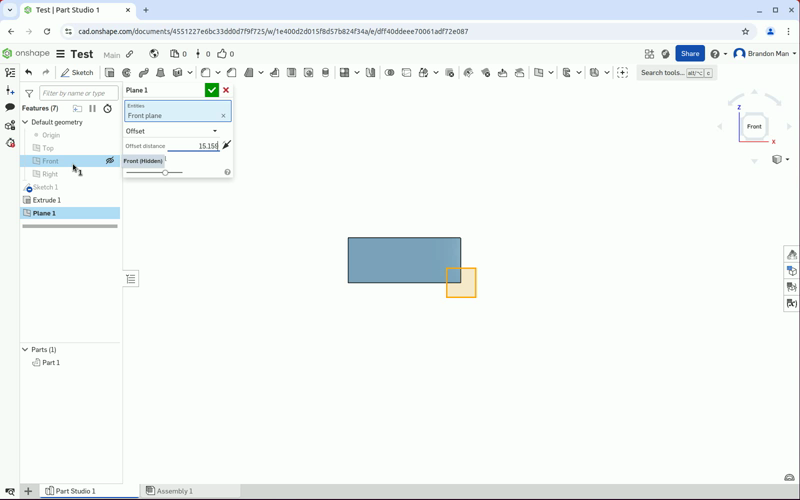
key(enter, 2)
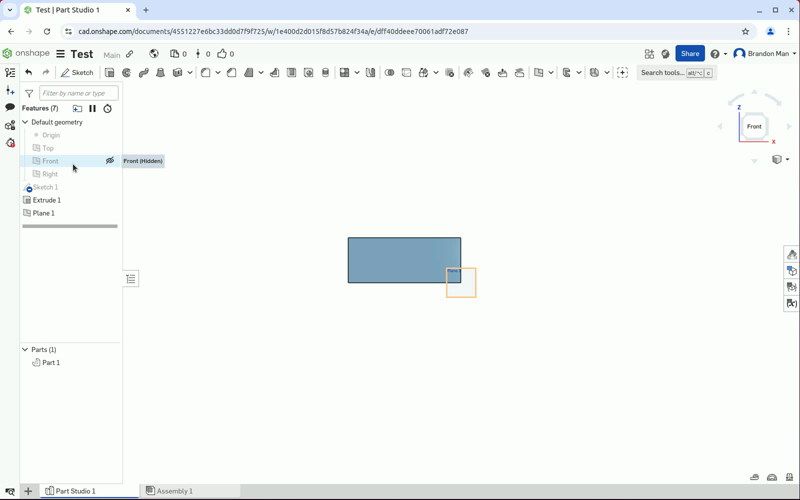
key(shift+s)
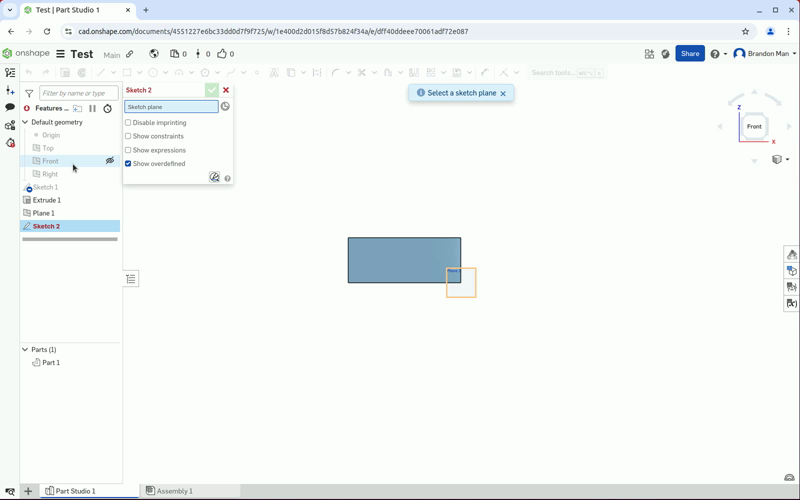
mouse_move(73, 215)
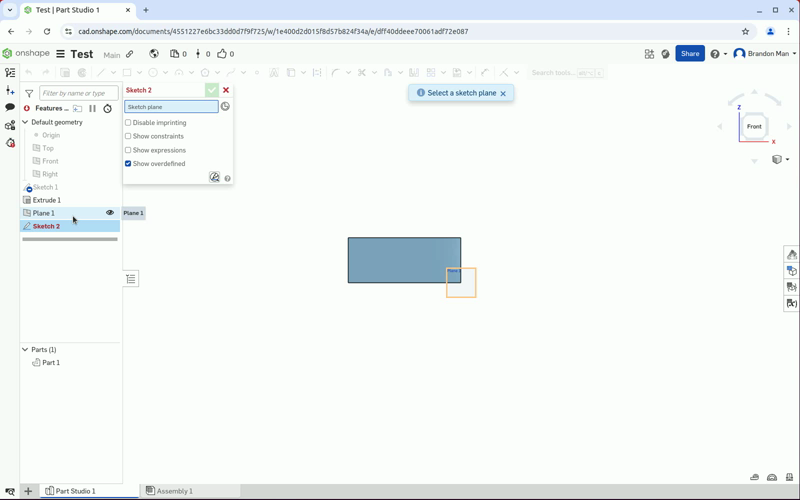
click(73, 215)
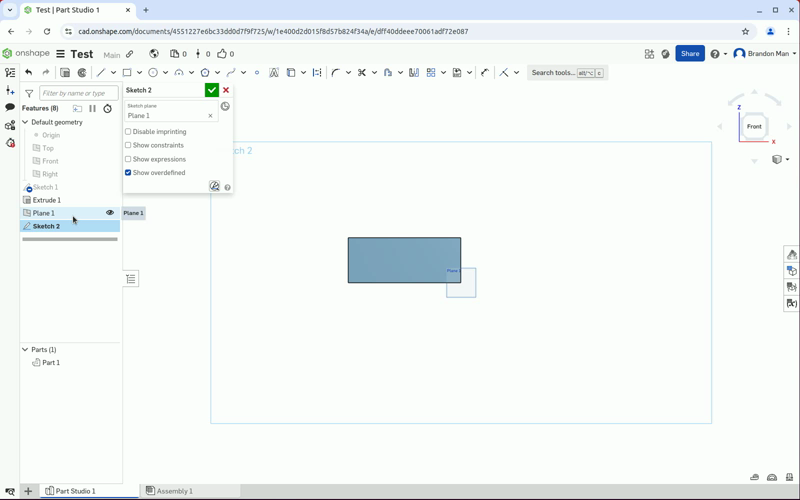
mouse_move(73, 352)
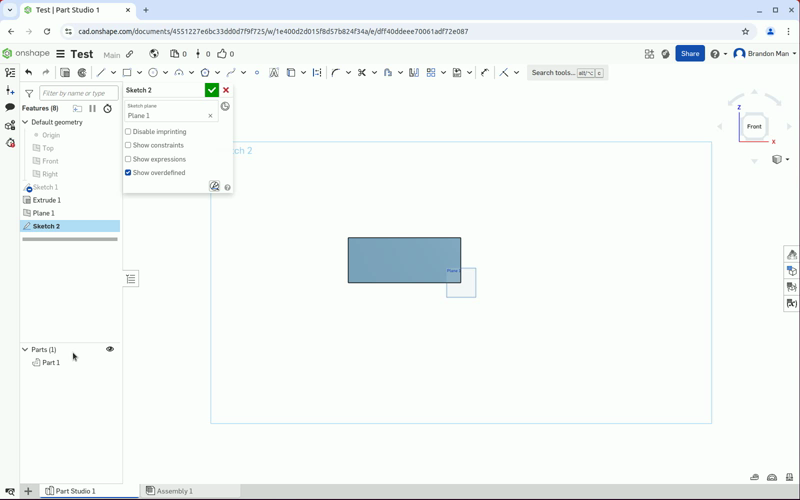
key(y)
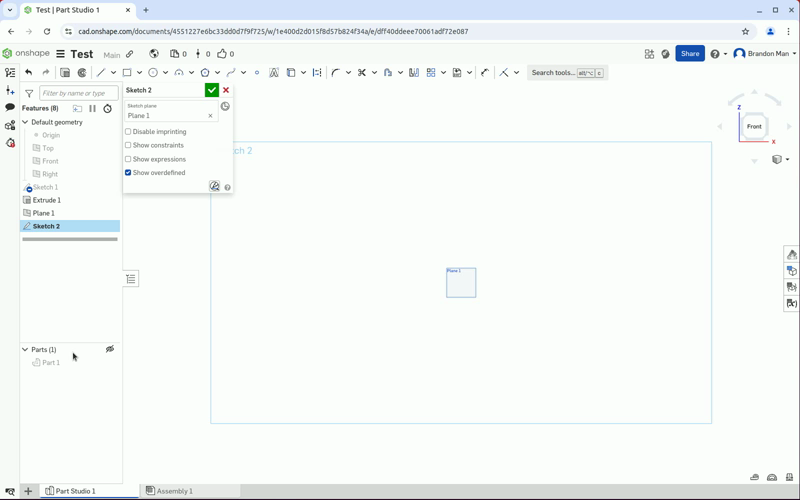
key(l)
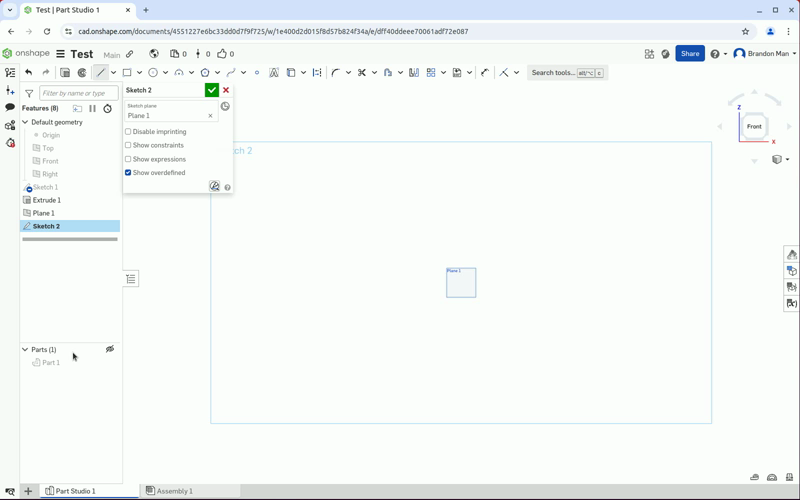
key_down(shift)
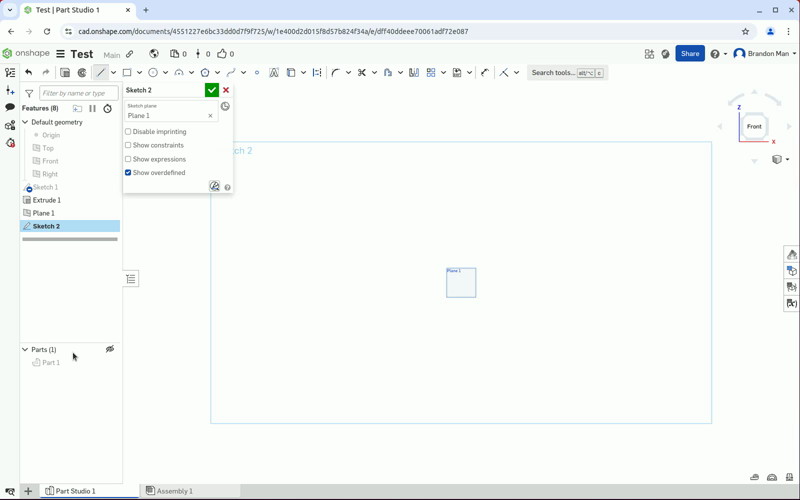
mouse_move(397, 282)
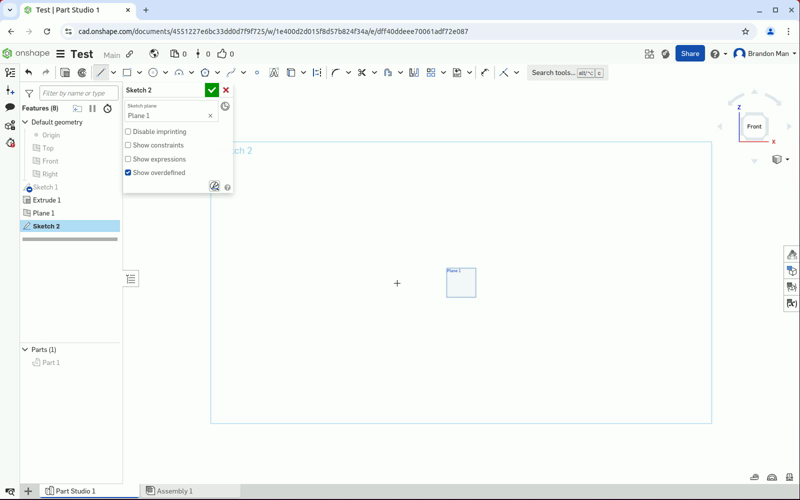
click(397, 282)
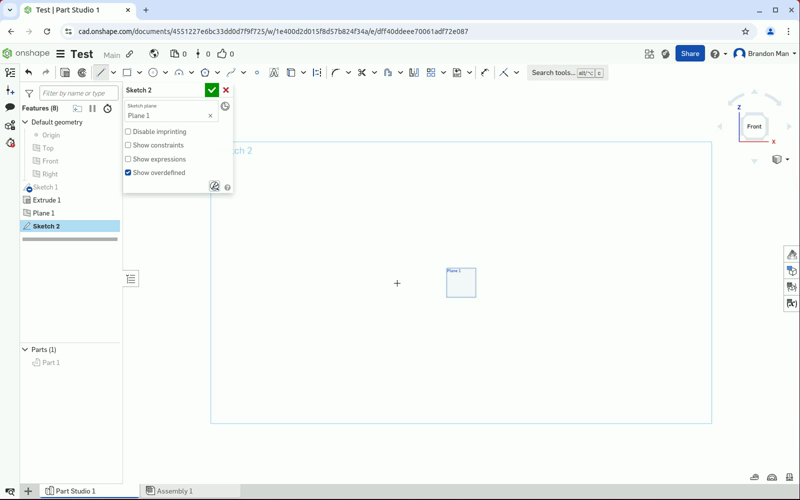
key_up(shift)
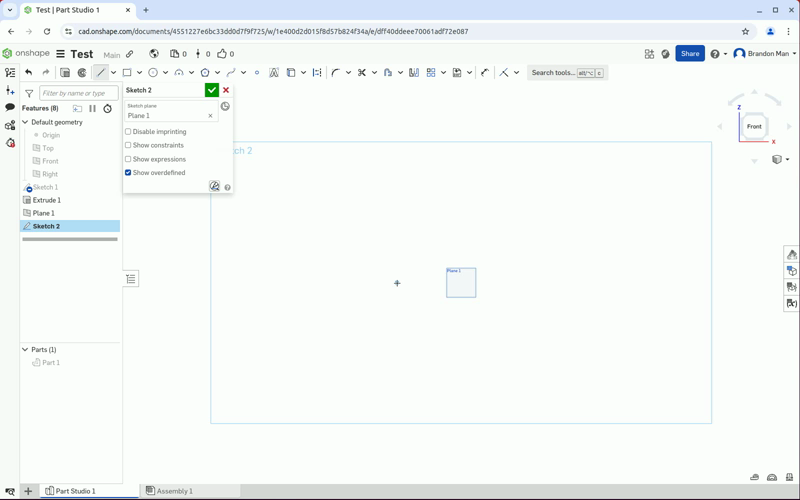
key_down(shift)
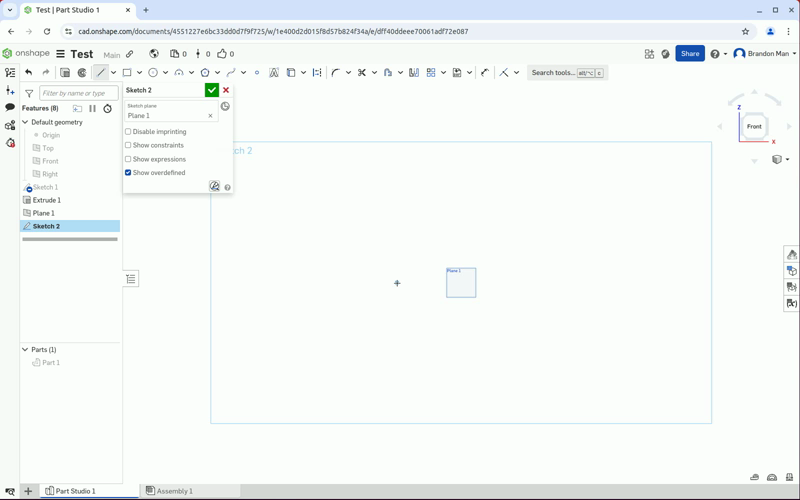
mouse_move(461, 282)
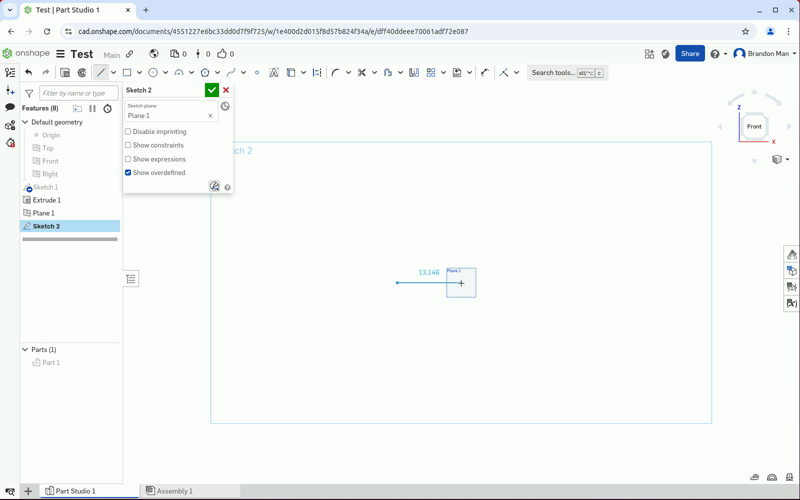
click(461, 282)
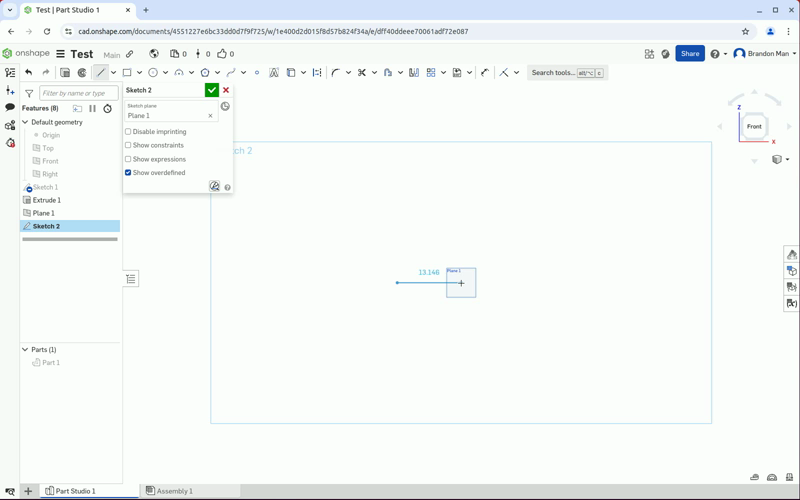
key_up(shift)
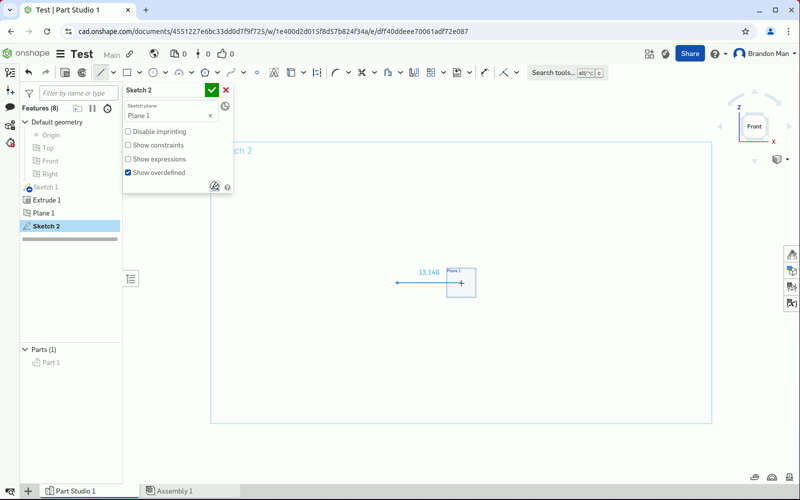
key_down(shift)
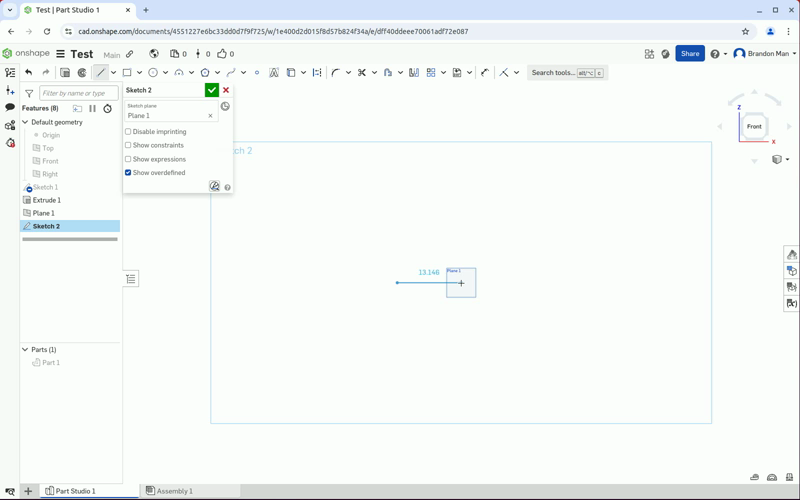
mouse_move(491, 282)
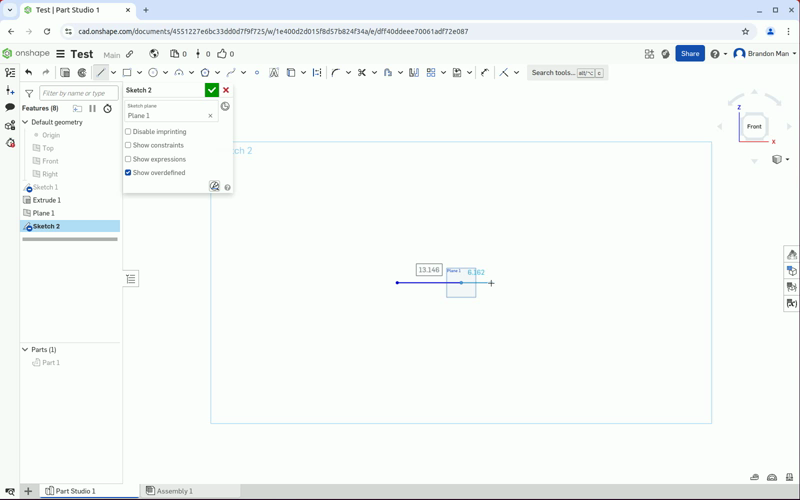
mouse_move(461, 237)
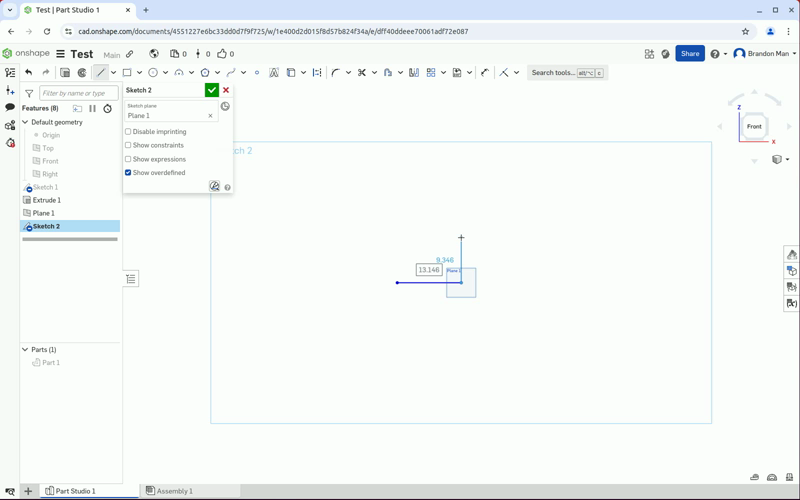
click(461, 237)
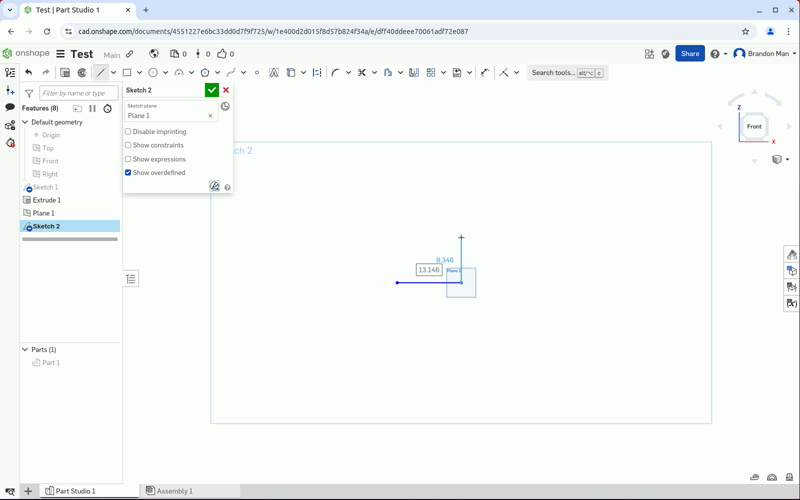
key_up(shift)
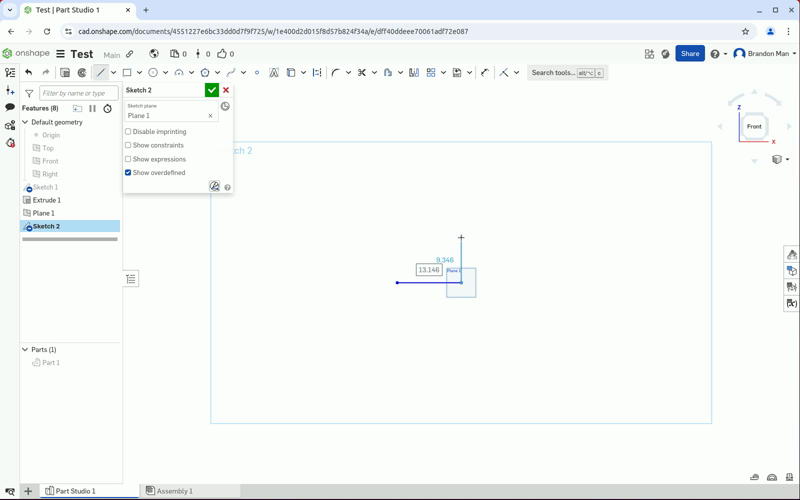
key_down(shift)
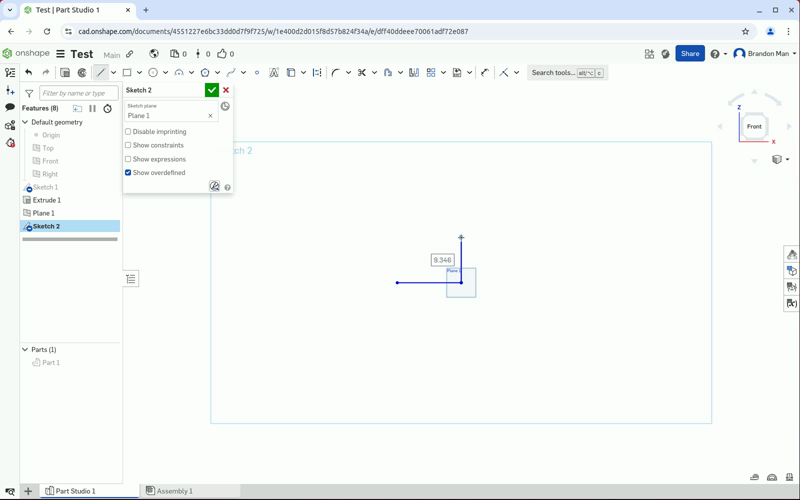
mouse_move(397, 237)
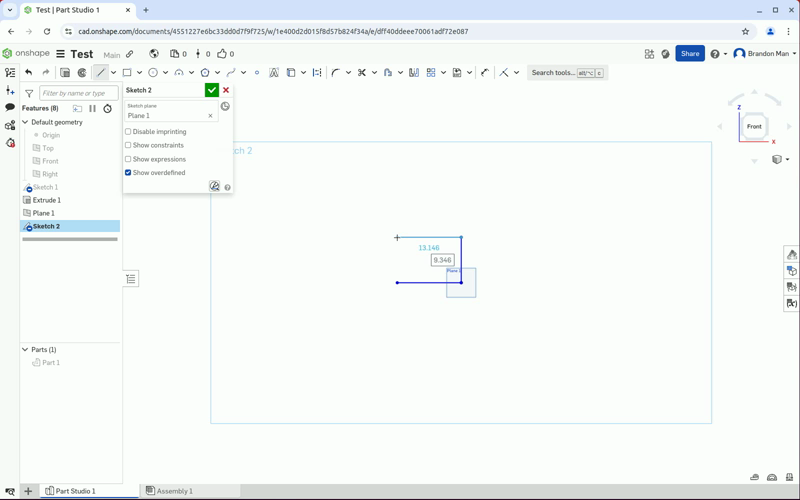
click(397, 237)
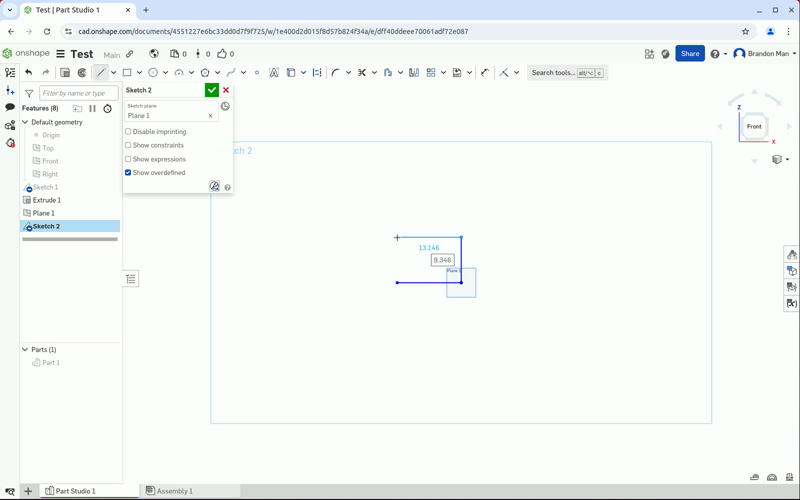
key_up(shift)
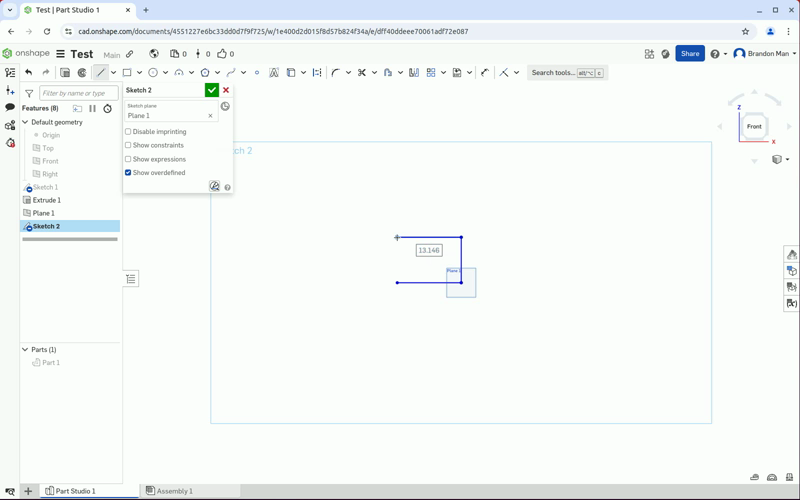
mouse_move(427, 237)
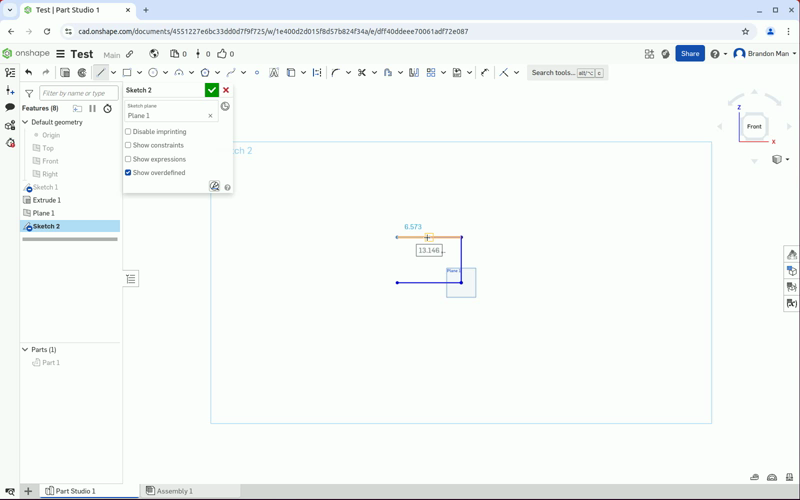
key_down(shift)
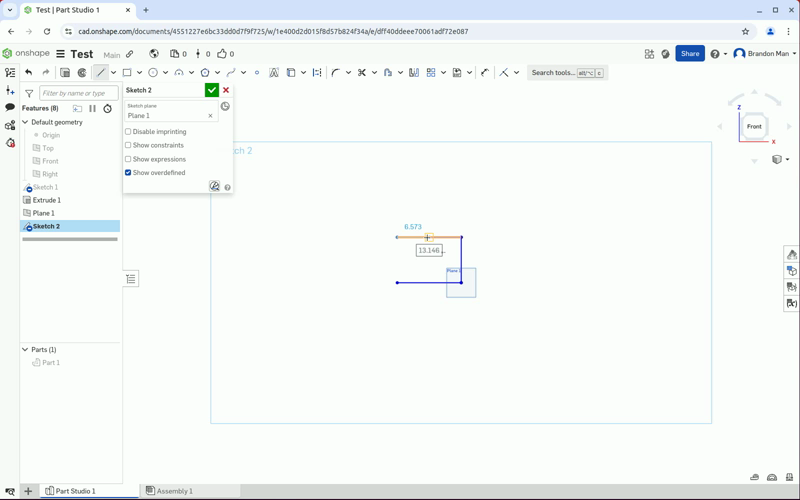
mouse_move(397, 282)
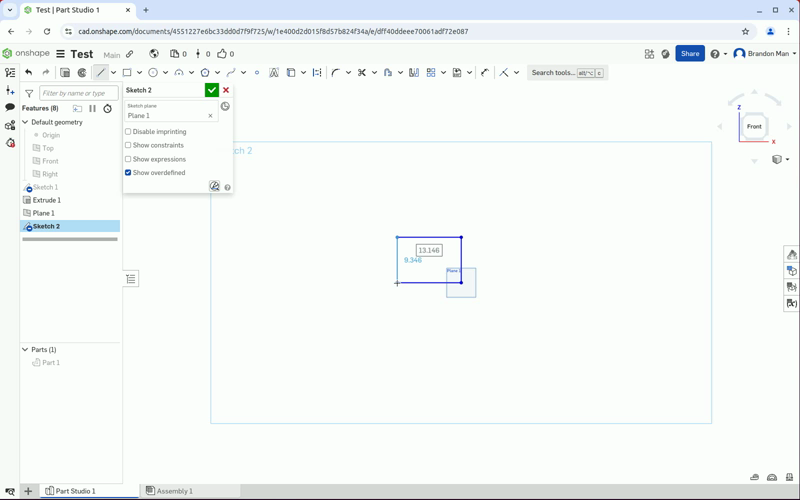
key_up(shift)
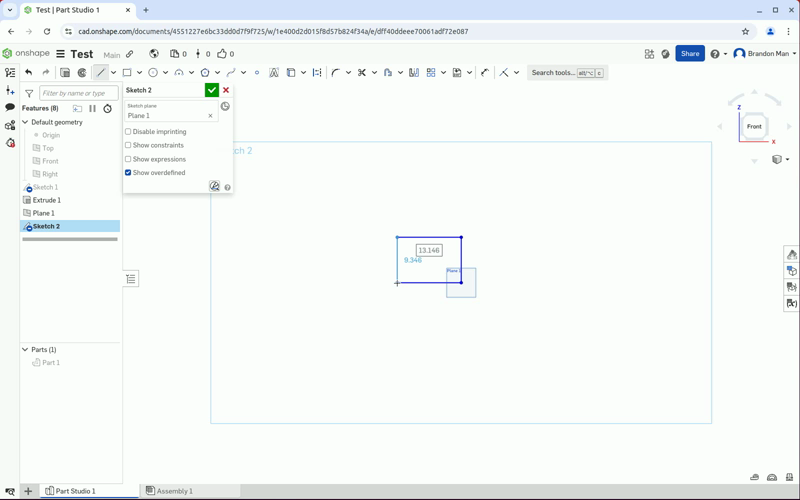
click(397, 282)
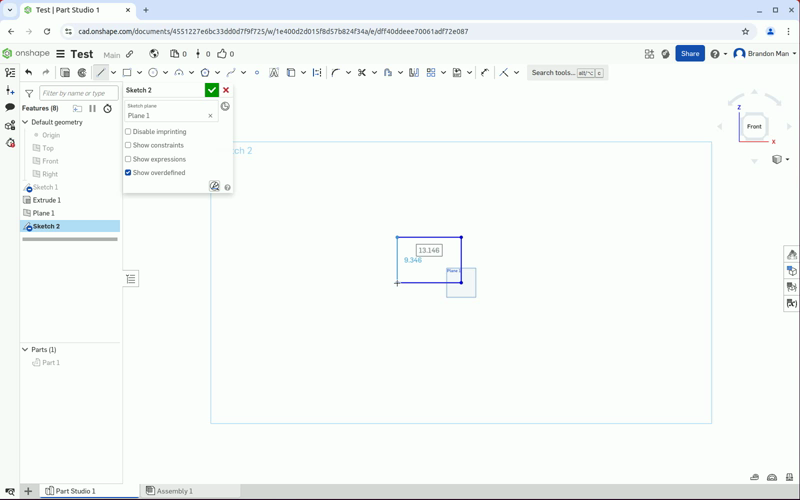
key(esc)
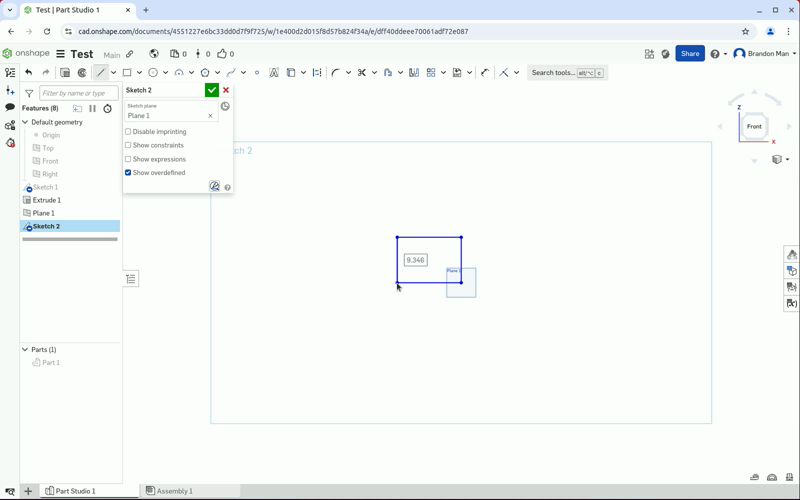
mouse_move(417, 263)
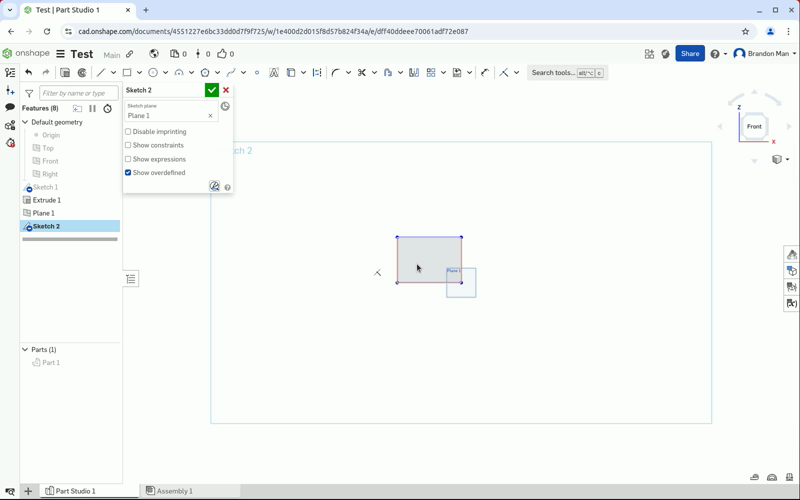
click(417, 263)
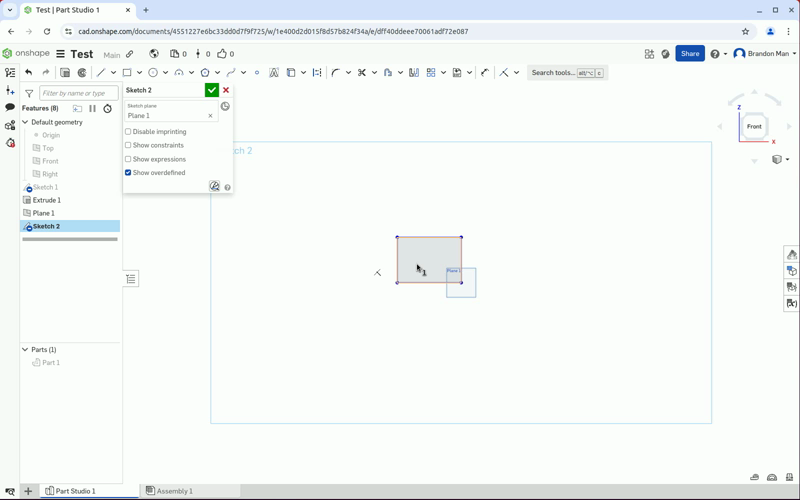
mouse_move(73, 352)
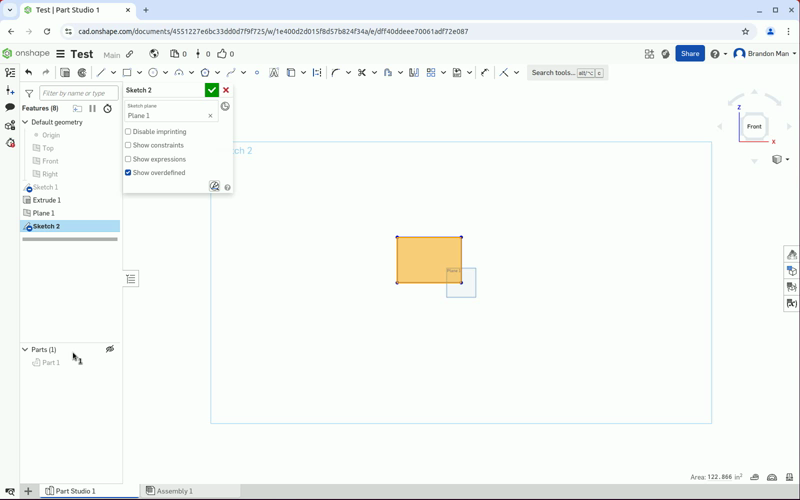
key(shift+y)
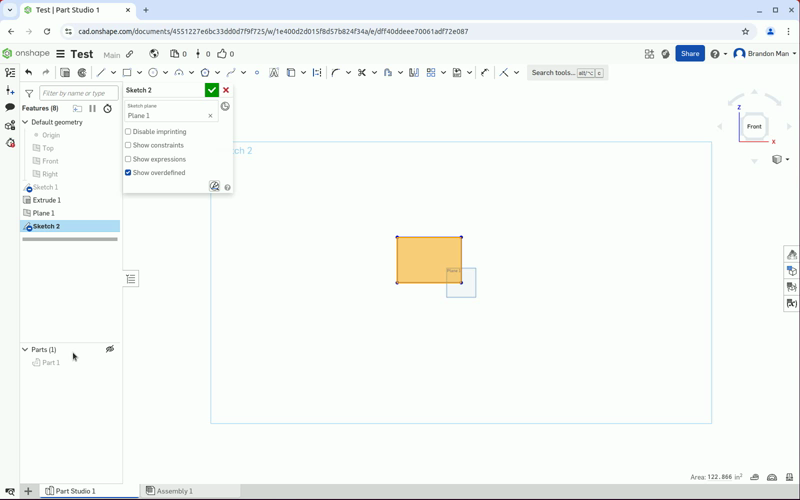
key(shift+e)
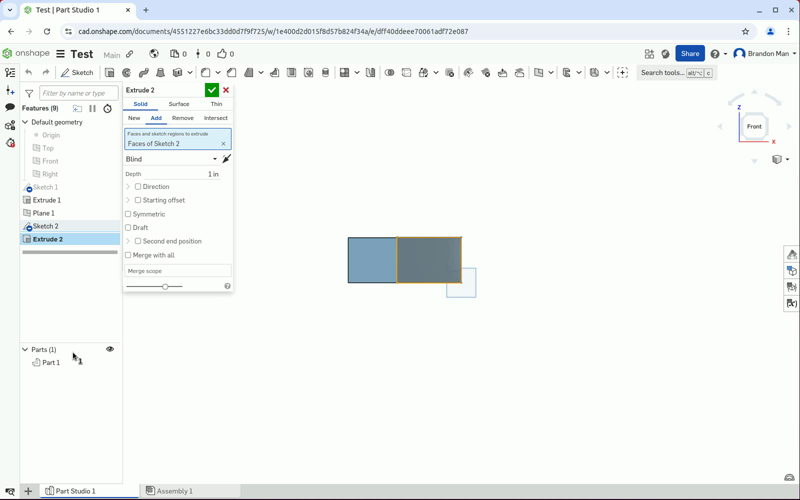
mouse_move(143, 106)
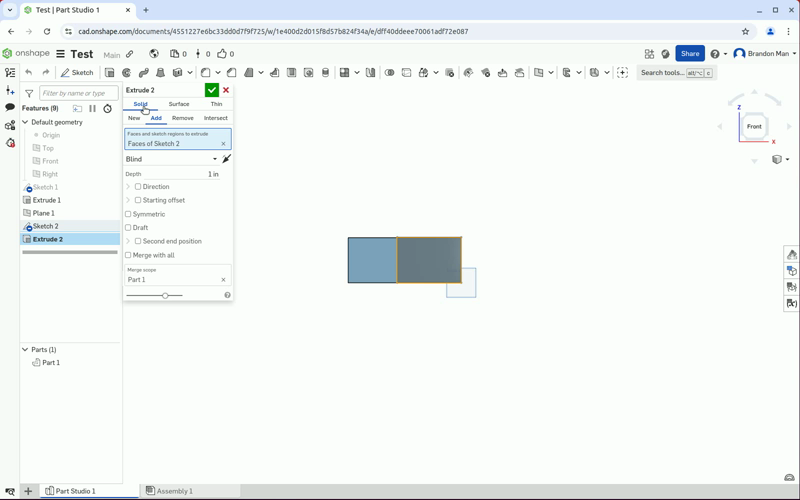
click(143, 106)
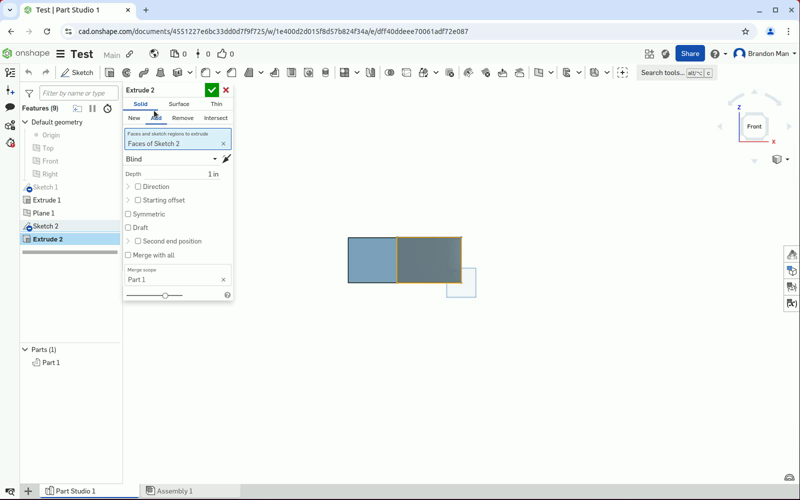
mouse_move(186, 120)
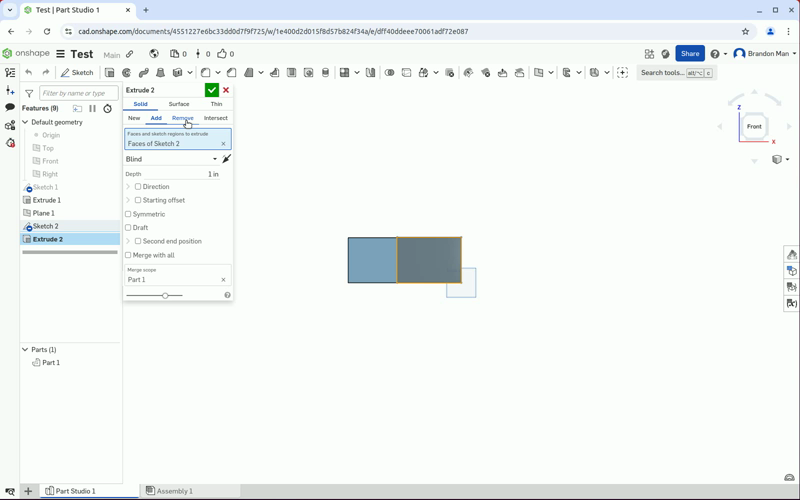
click(186, 120)
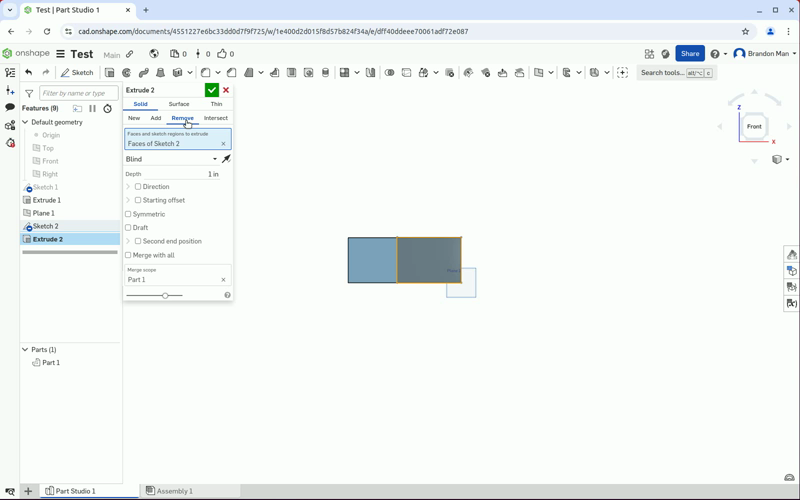
key(tab, 4)
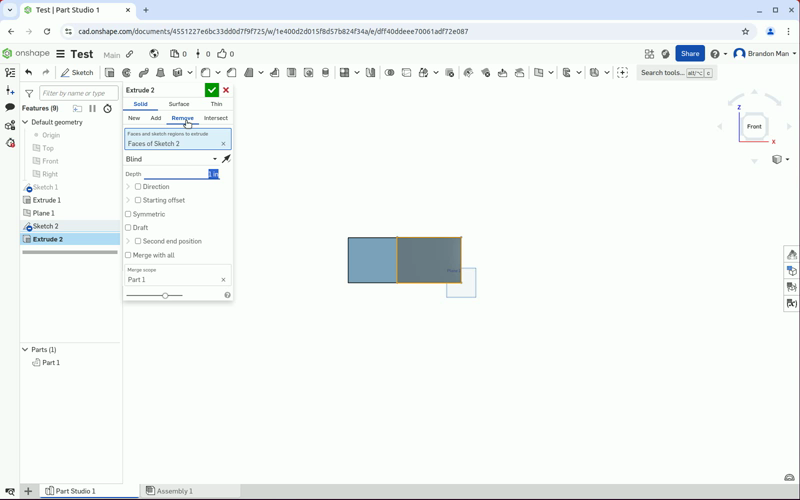
text(9.147)
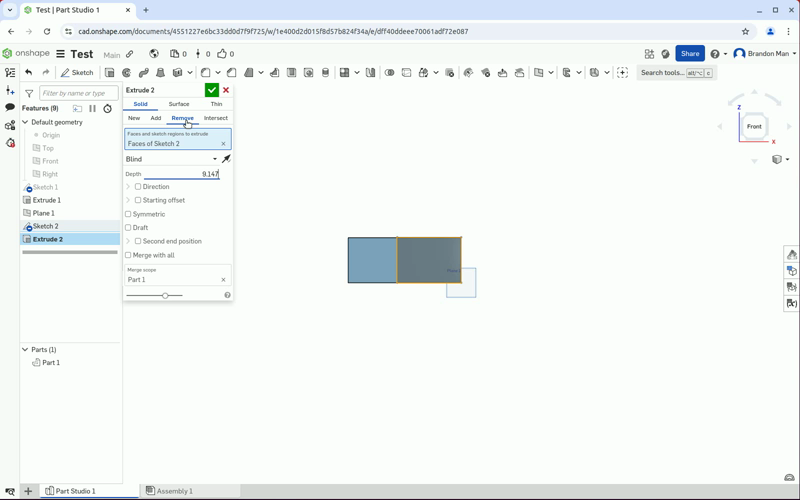
key(tab, 6)
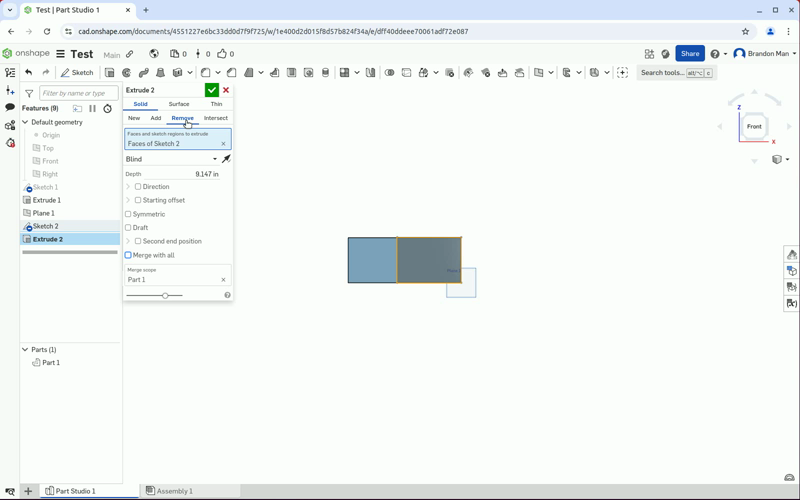
key(space)
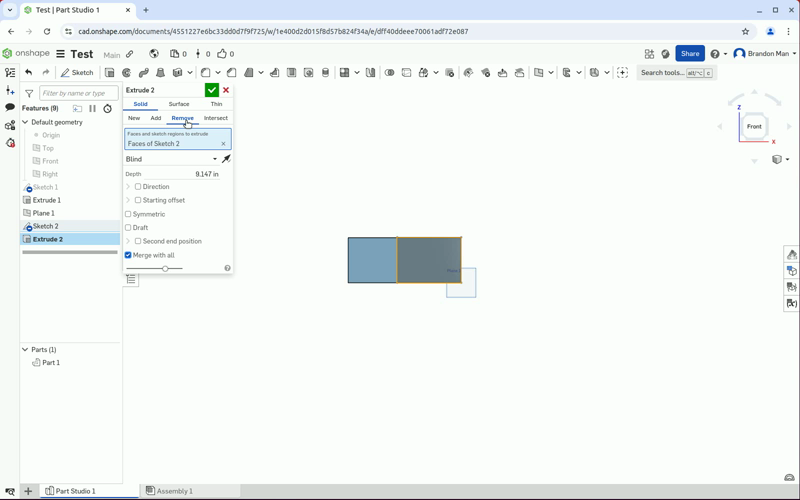
key(enter)
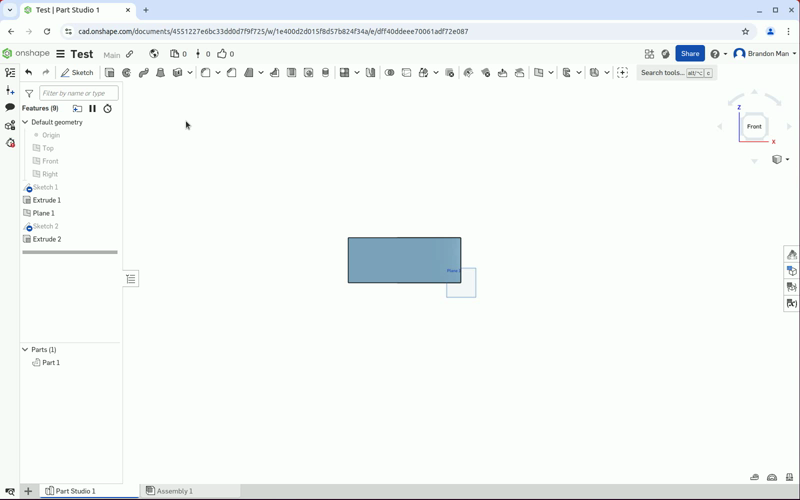
key(shift+h)
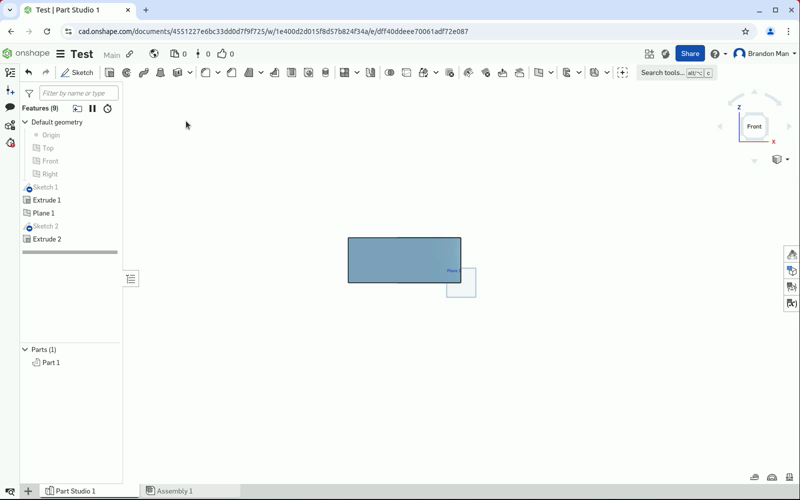
key(shift+h)
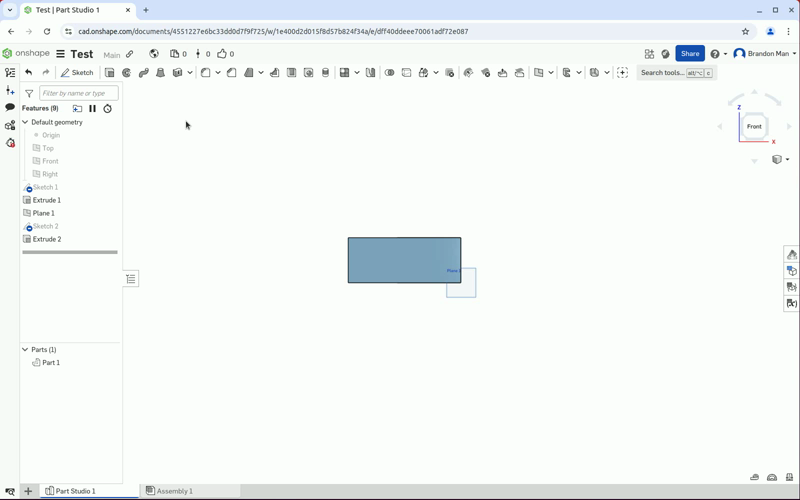
mouse_move(73, 189)
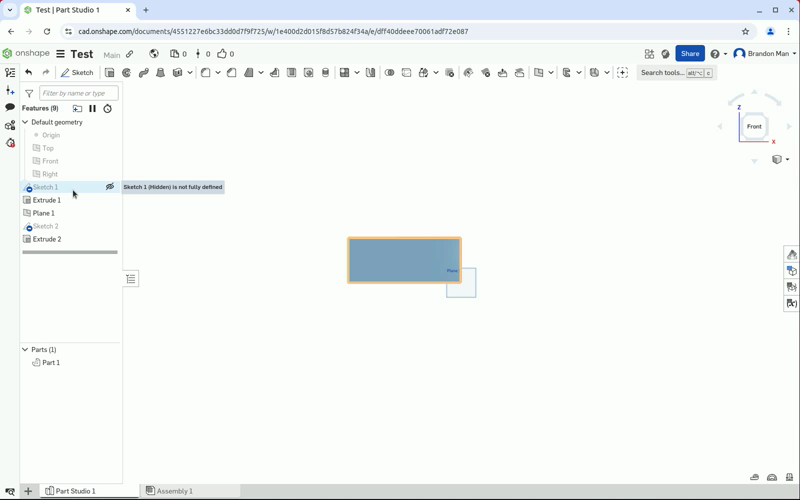
click(73, 189)
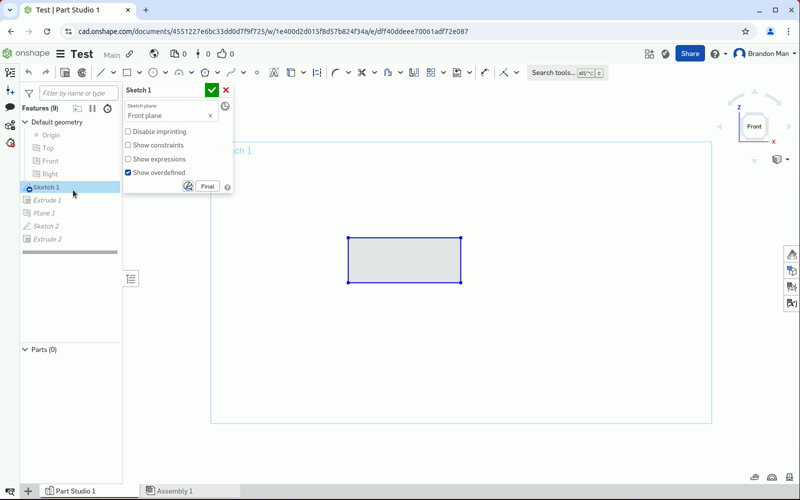
mouse_move(229, 92)
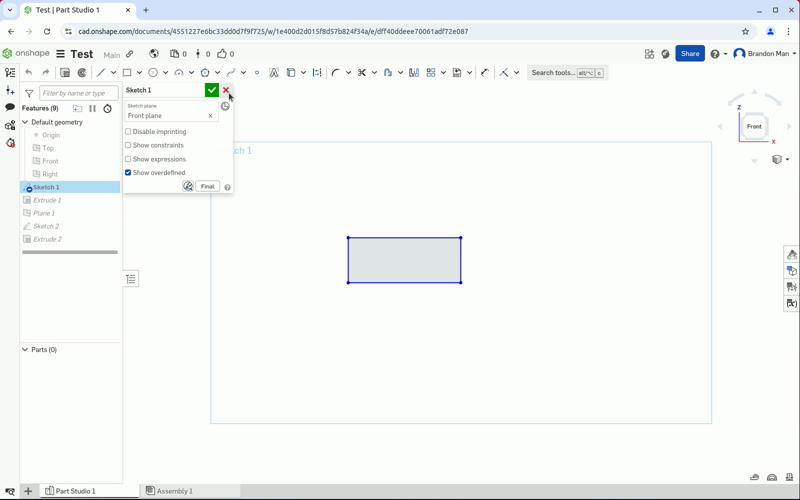
click(229, 92)
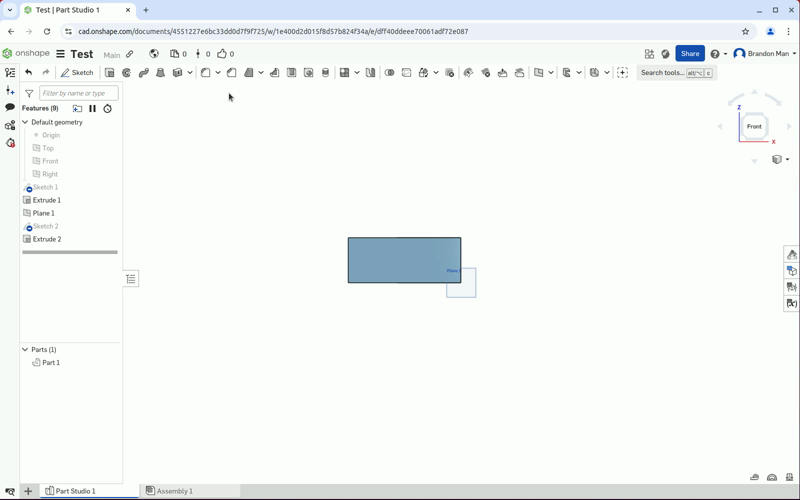
mouse_move(73, 352)
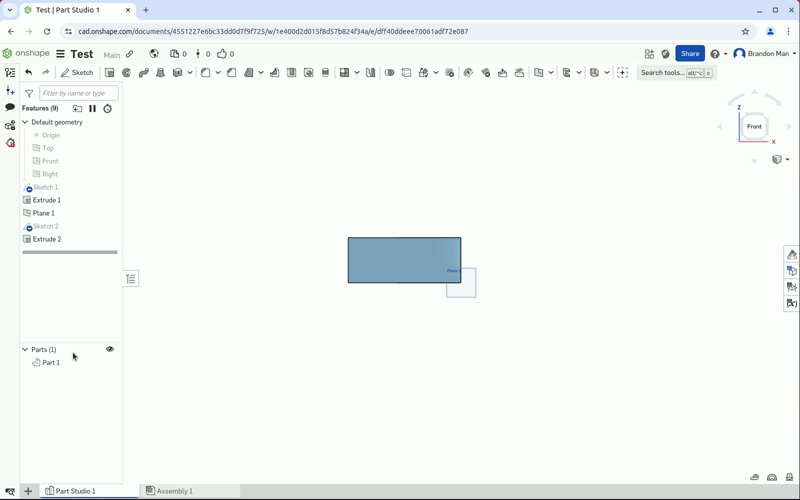
key(y)
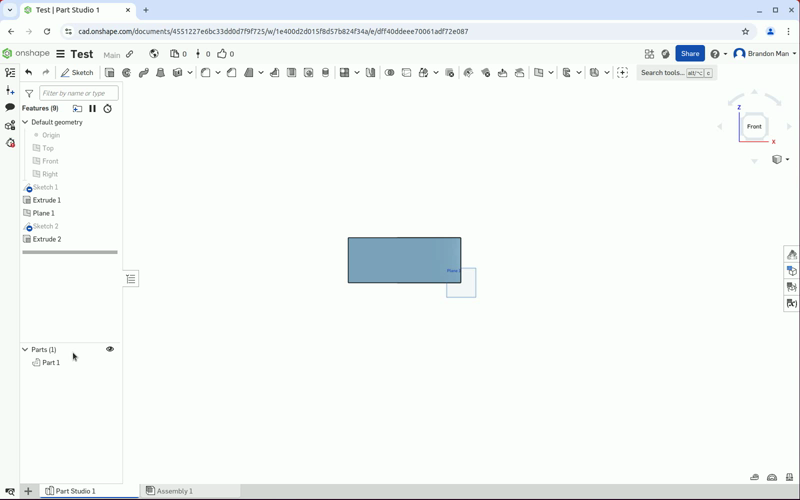
key(shift+p)
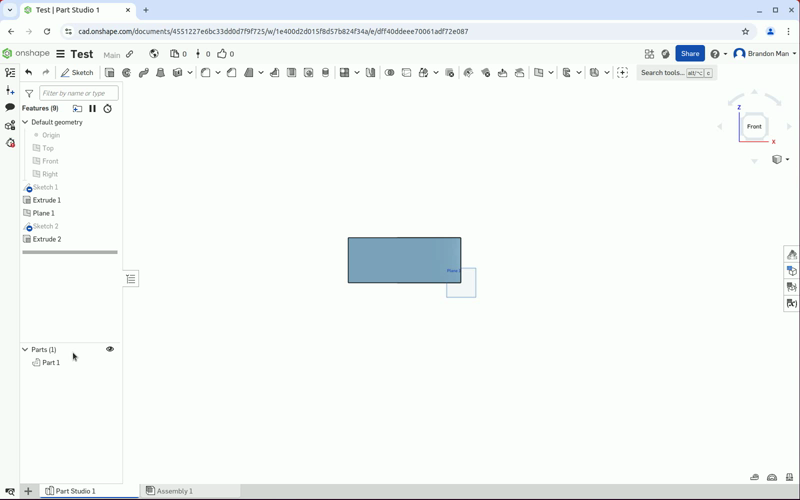
key(space)
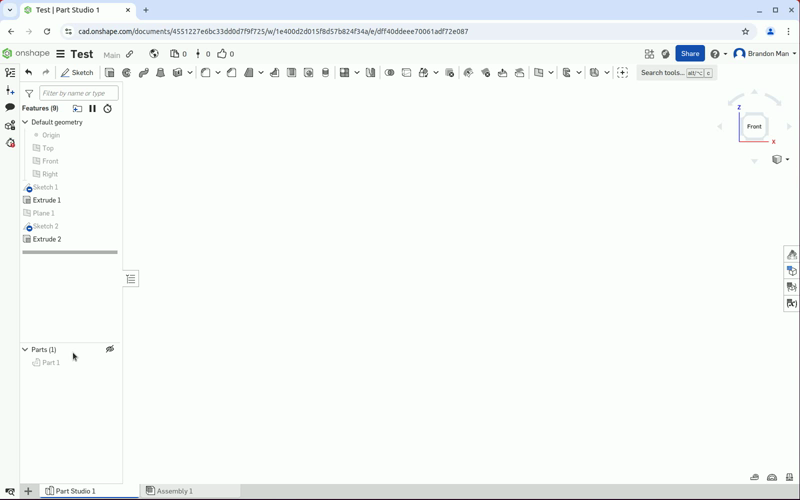
key_down(shift)
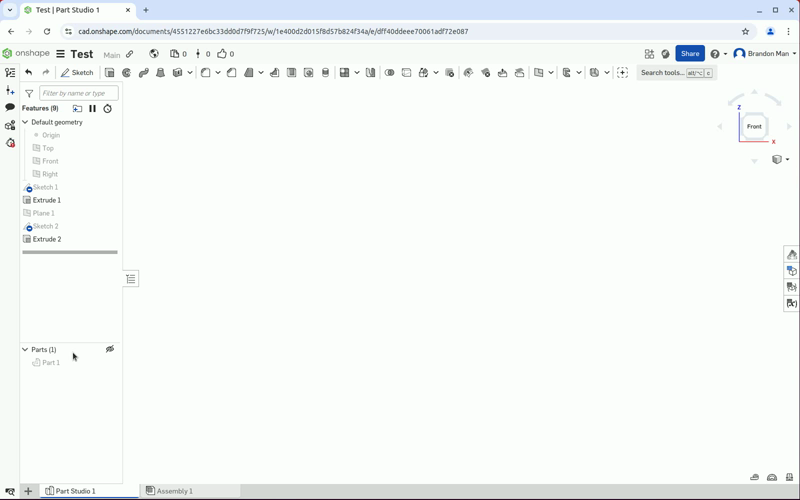
key(down)
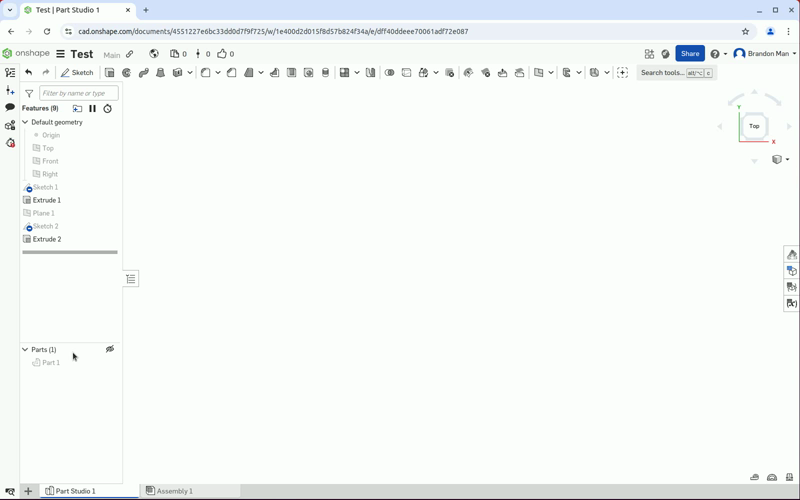
key_up(shift)
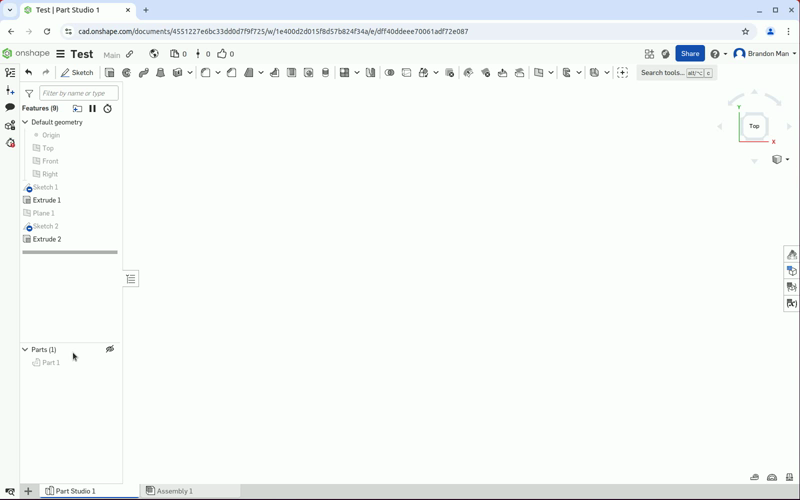
mouse_move(73, 352)
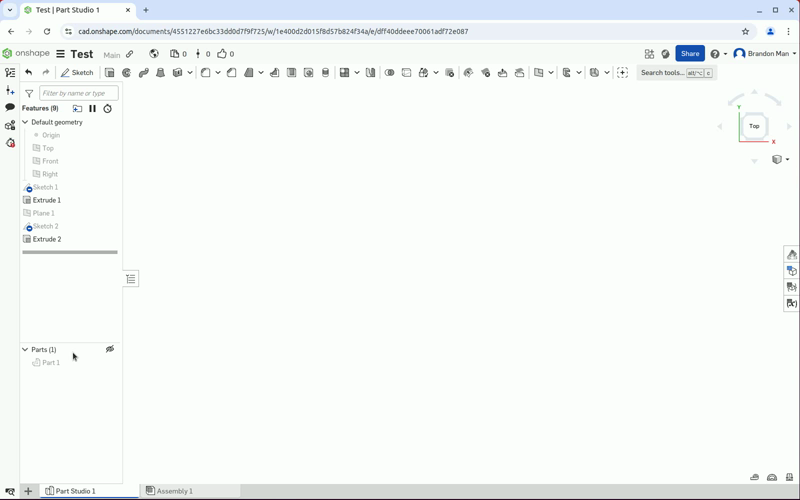
key(shift+y)
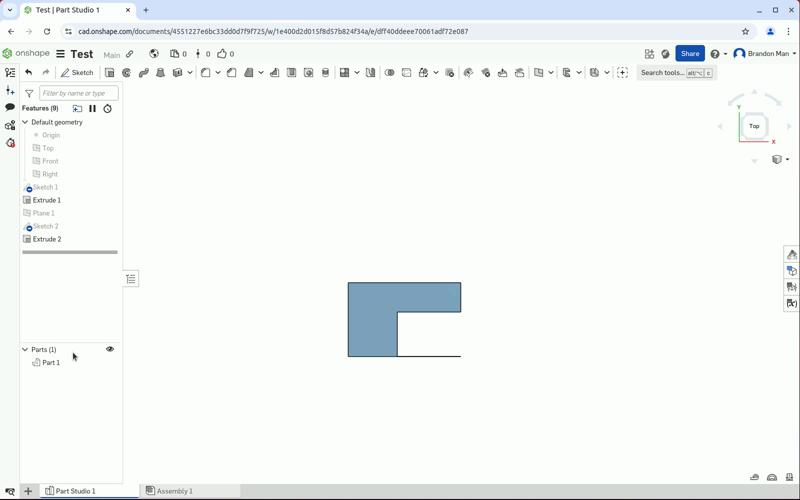
mouse_move(541, 75)
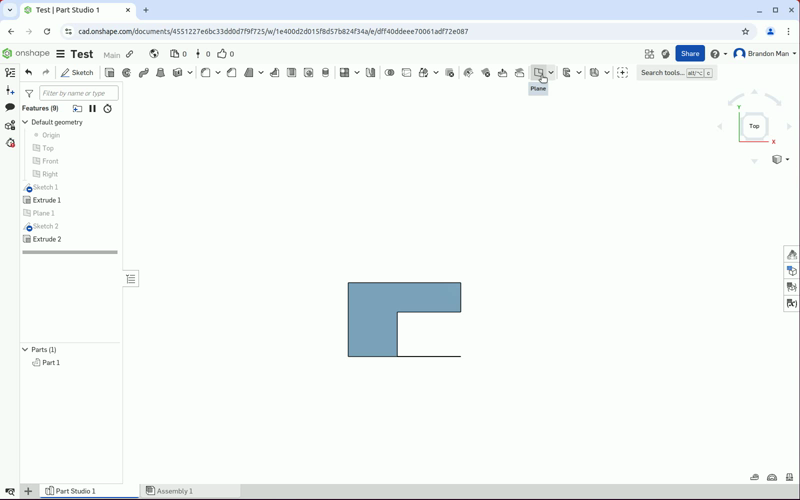
click(541, 75)
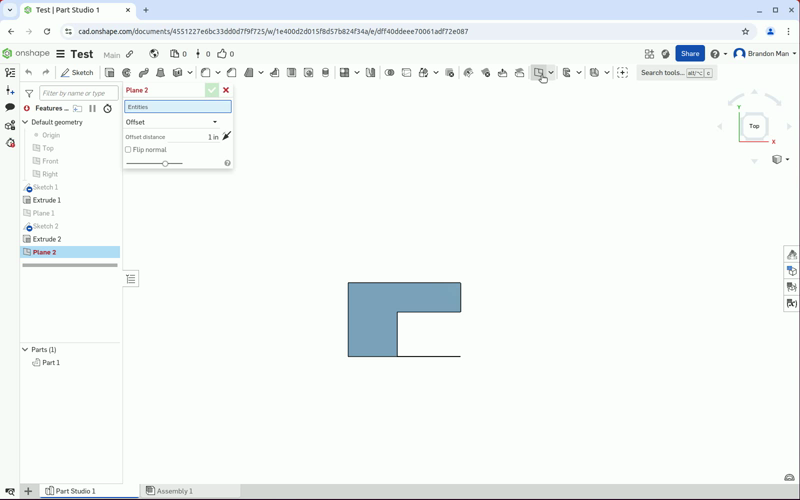
mouse_move(73, 150)
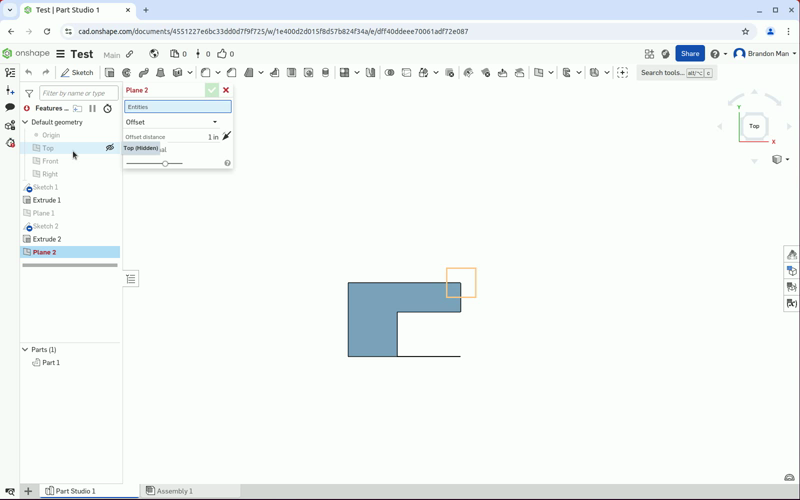
click(73, 150)
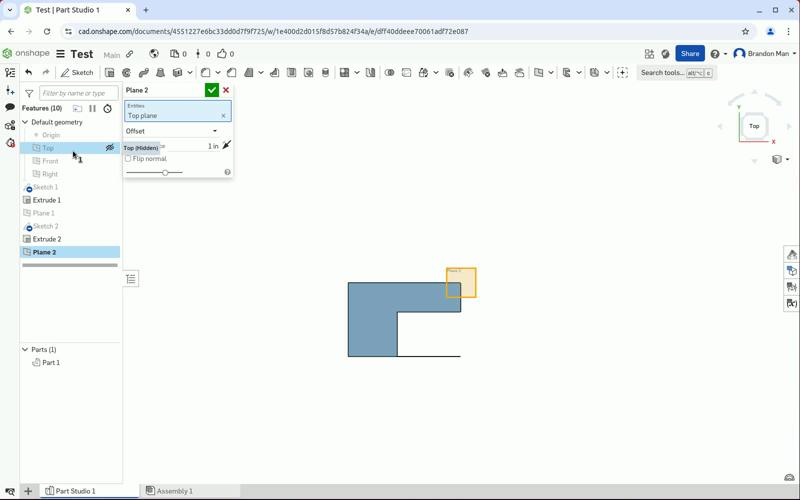
key(tab, 2)
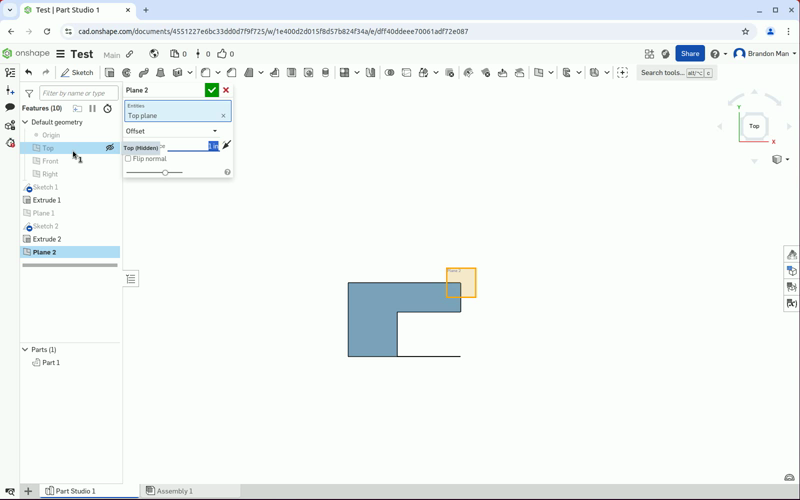
text(9.151)
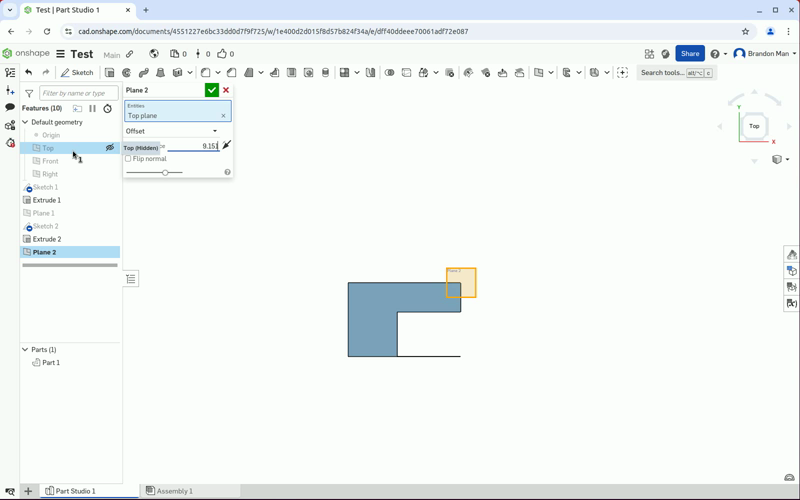
key(enter, 2)
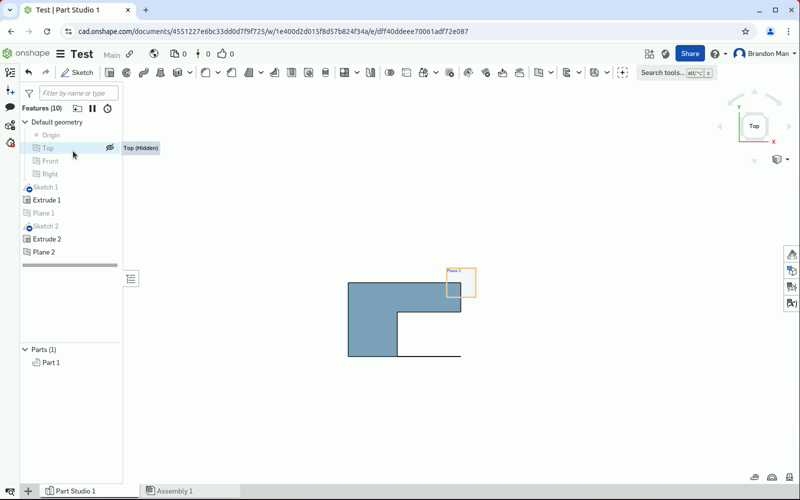
key(shift+s)
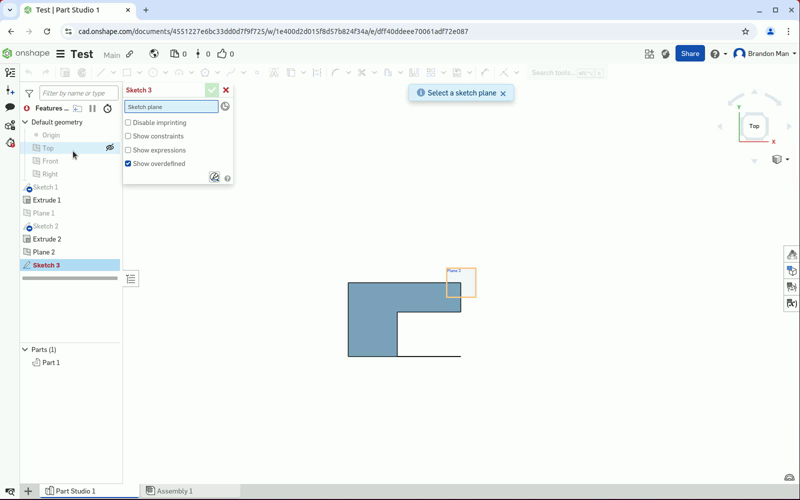
mouse_move(73, 254)
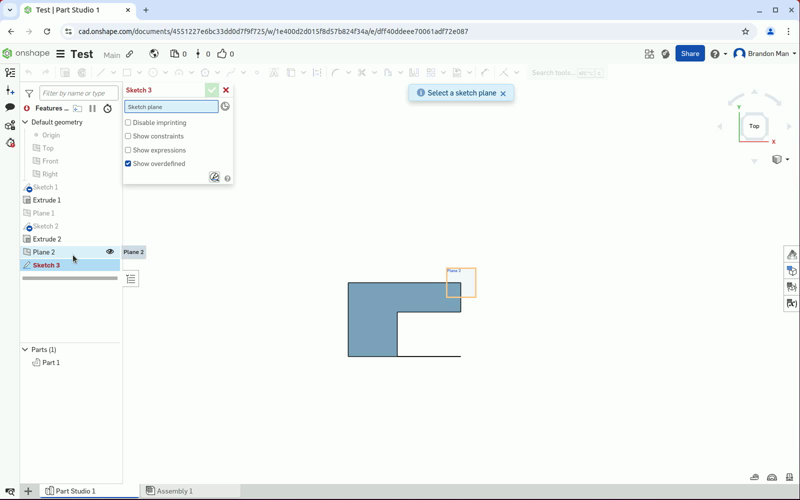
click(73, 254)
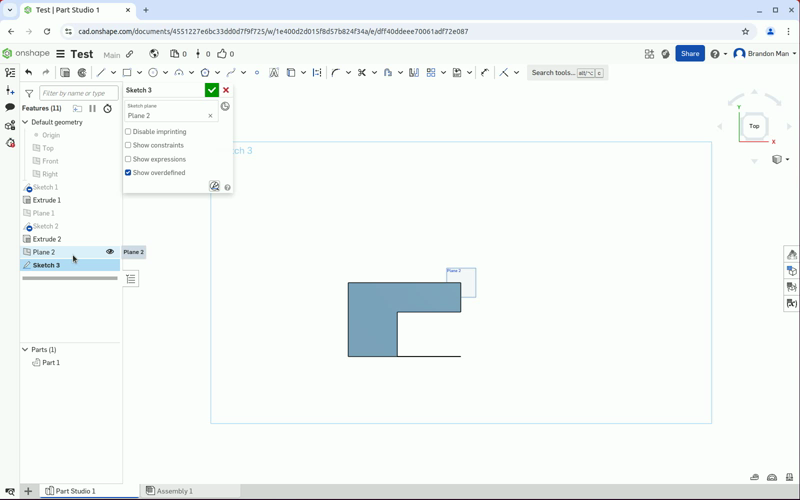
mouse_move(73, 352)
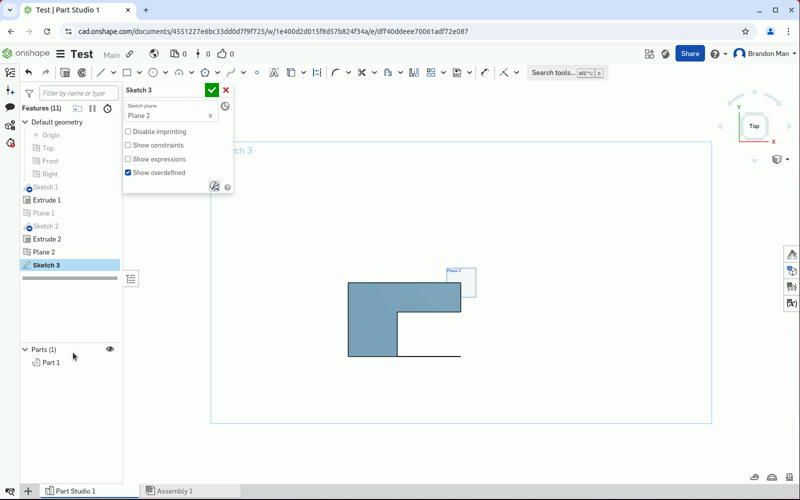
key(y)
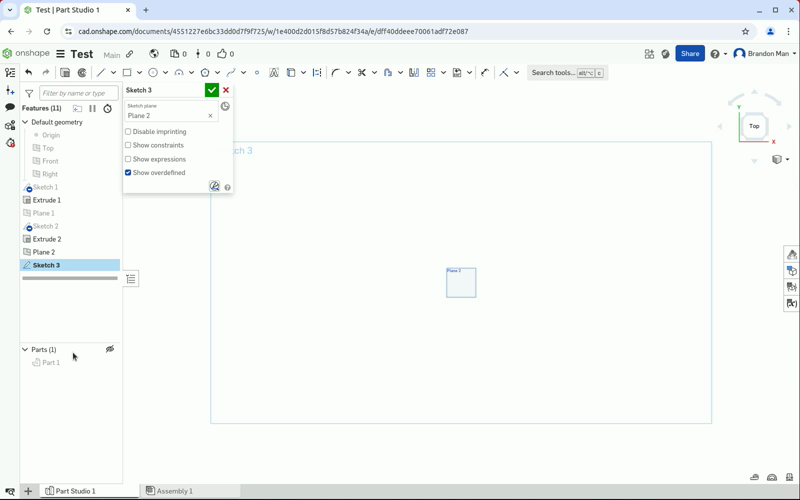
key(l)
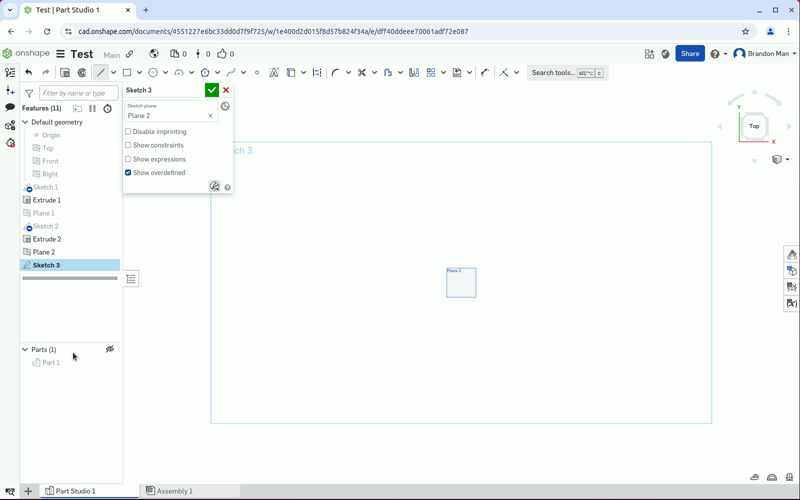
key_down(shift)
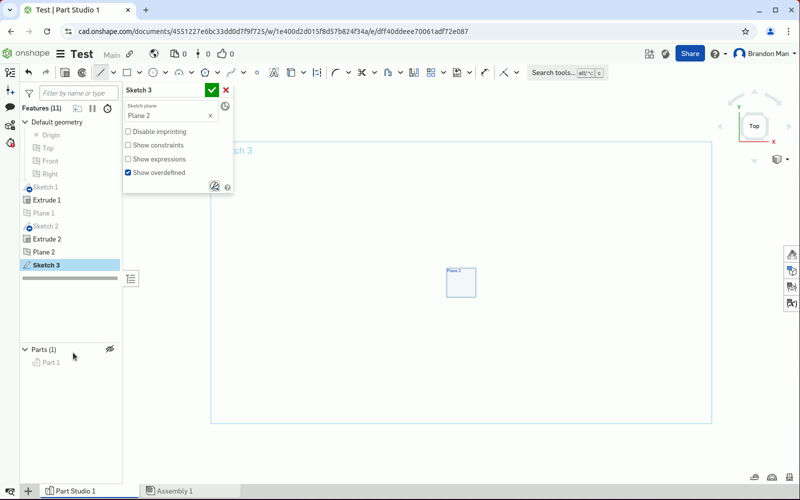
mouse_move(348, 336)
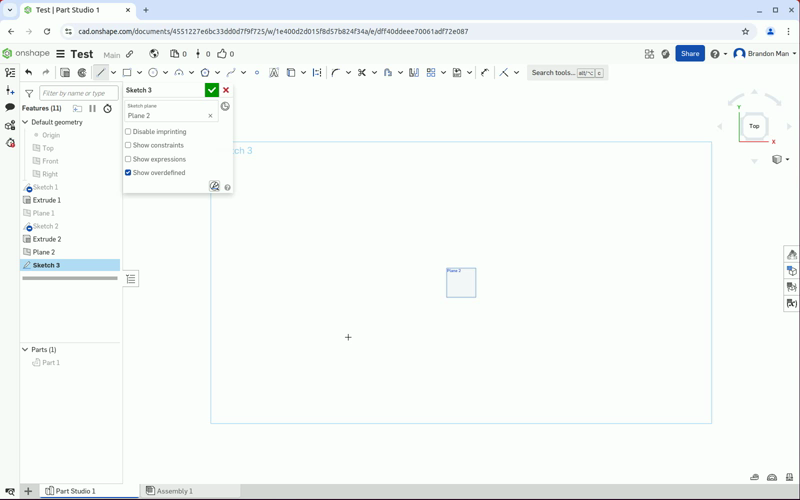
click(348, 336)
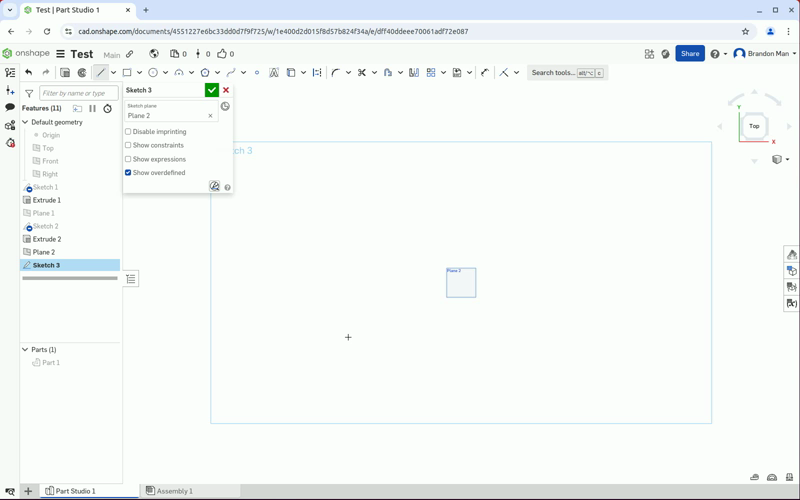
key_up(shift)
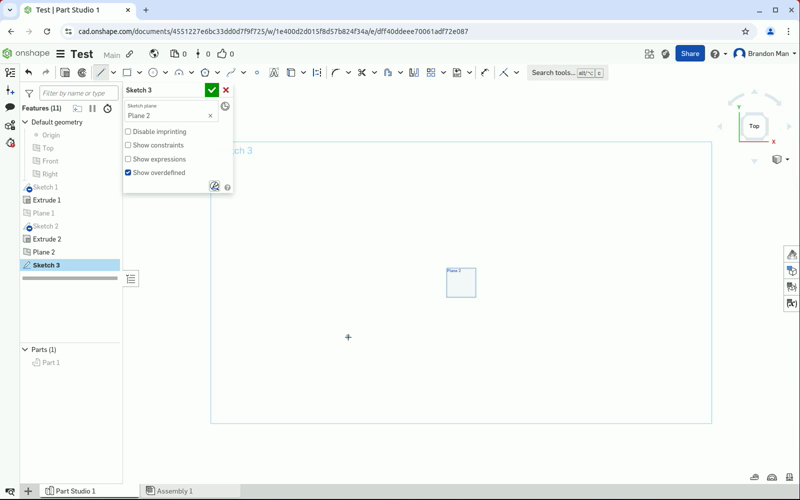
key_down(shift)
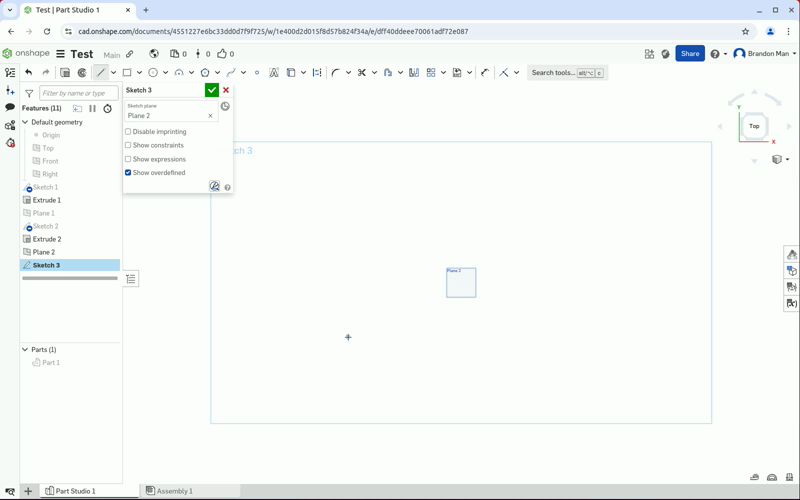
mouse_move(378, 336)
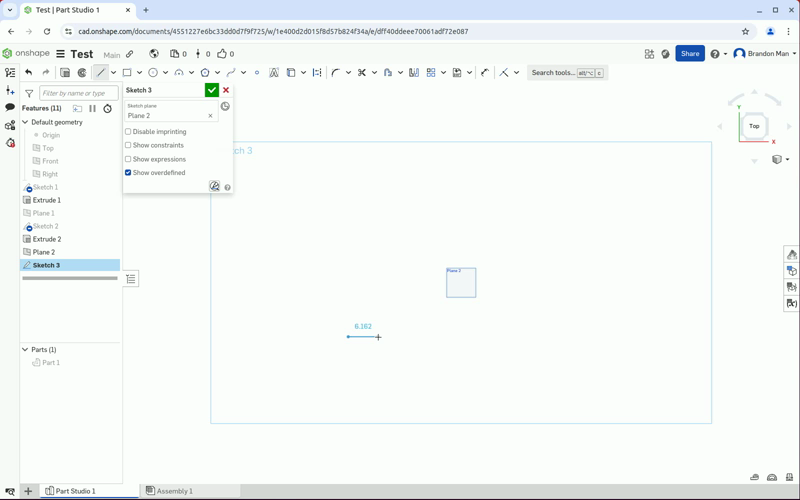
mouse_move(364, 336)
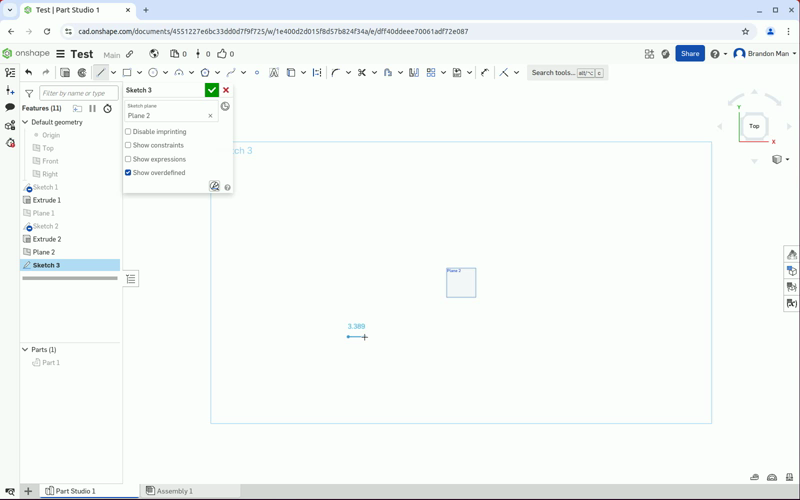
click(364, 336)
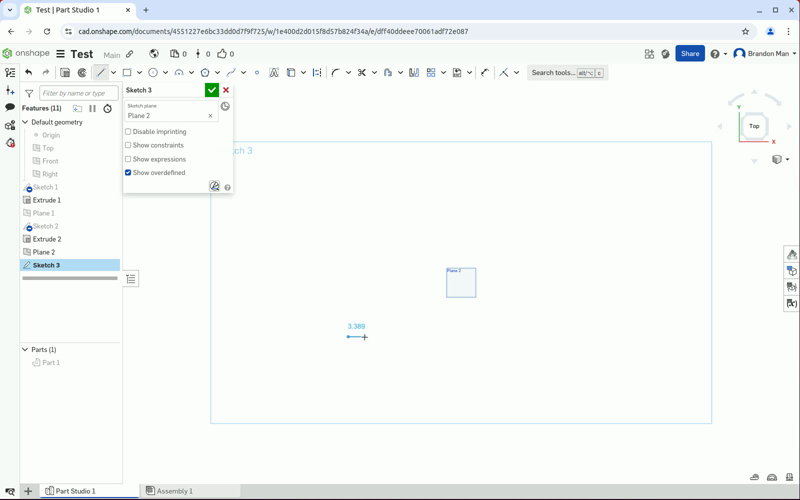
key_up(shift)
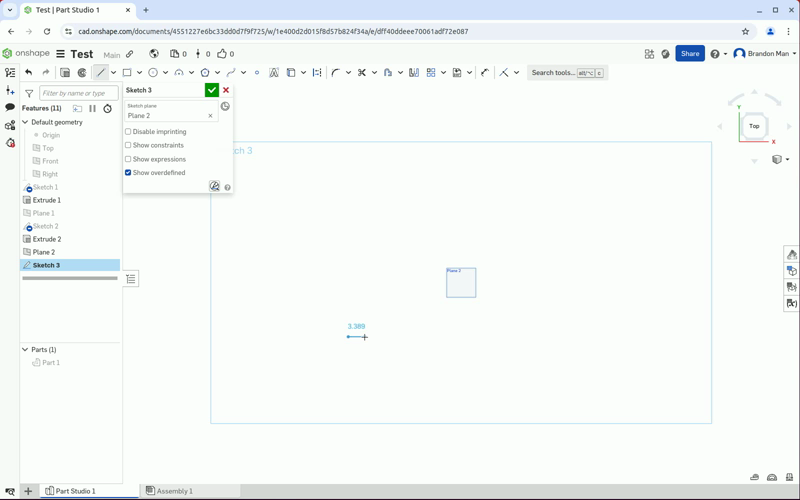
key_down(shift)
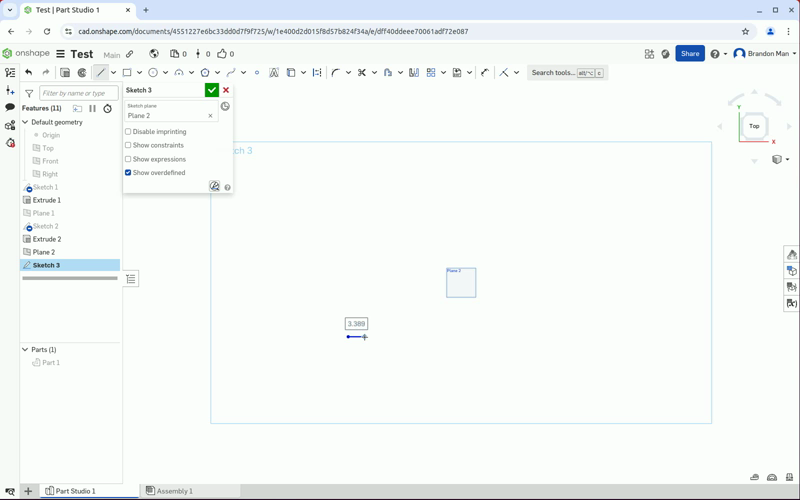
mouse_move(394, 336)
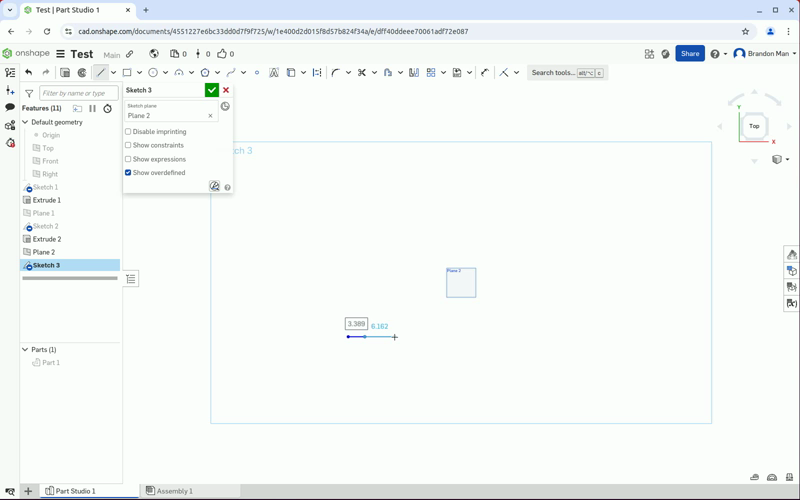
mouse_move(364, 282)
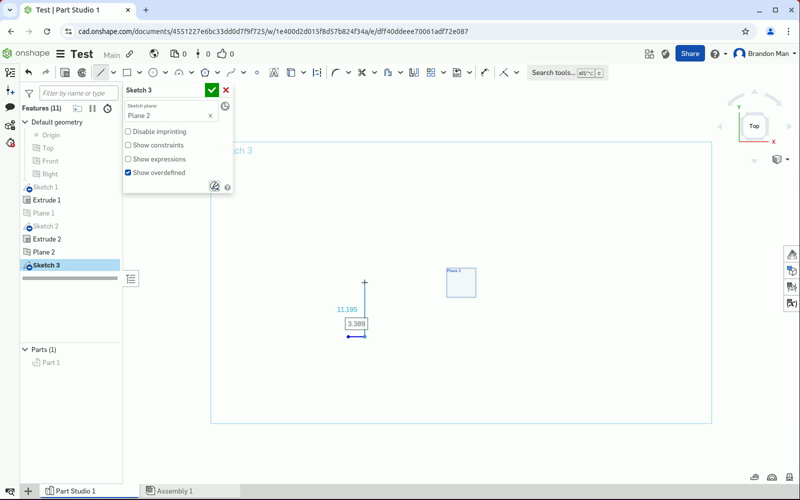
click(364, 282)
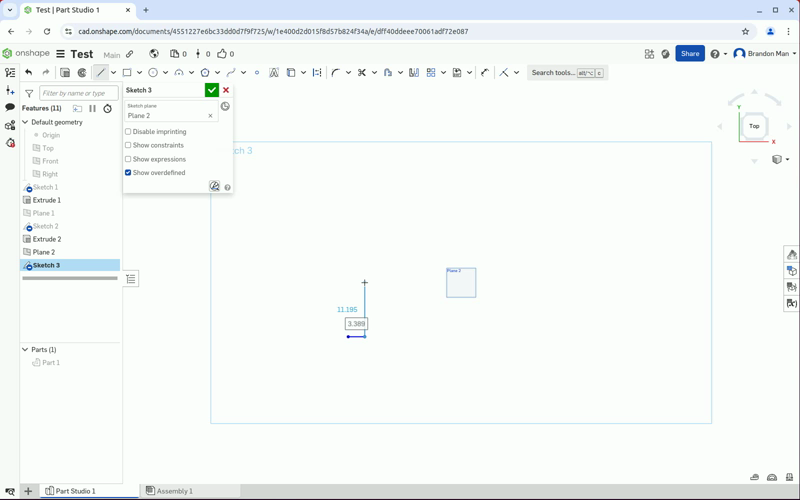
key_up(shift)
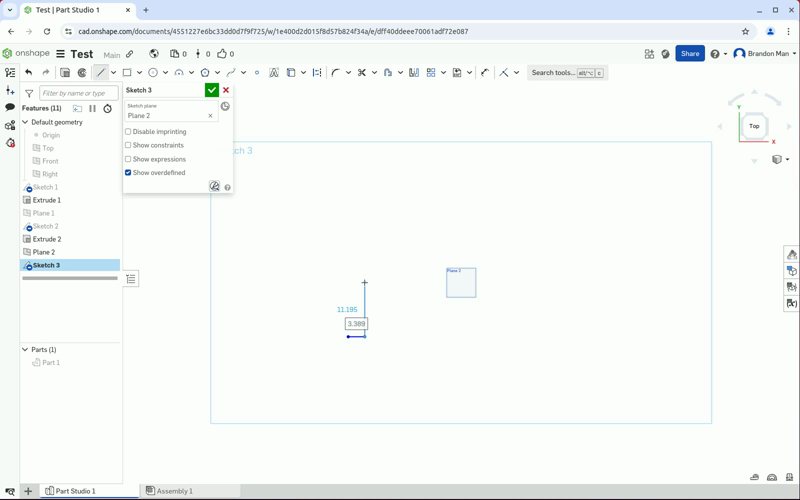
key_down(shift)
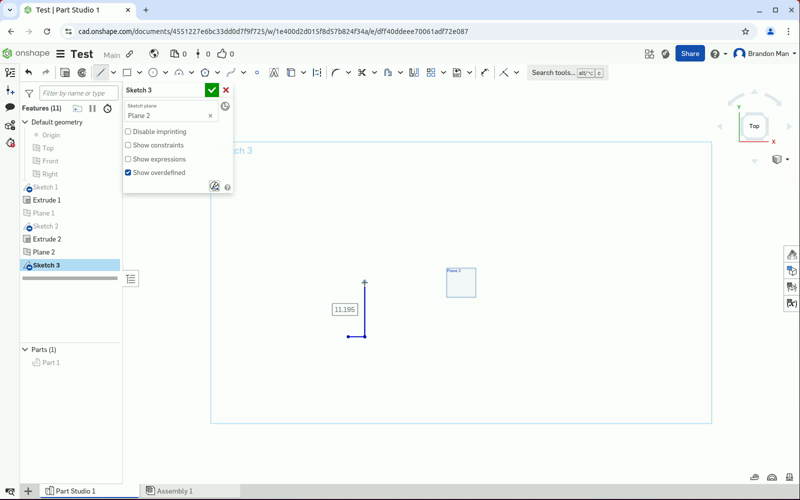
mouse_move(394, 282)
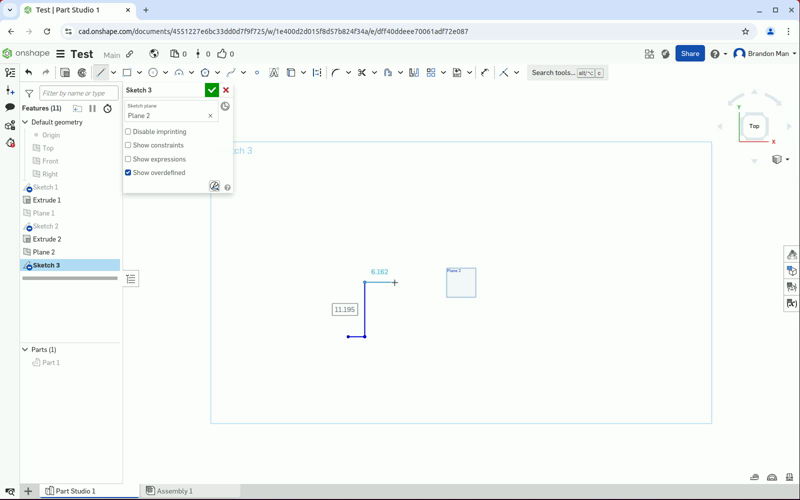
mouse_move(348, 282)
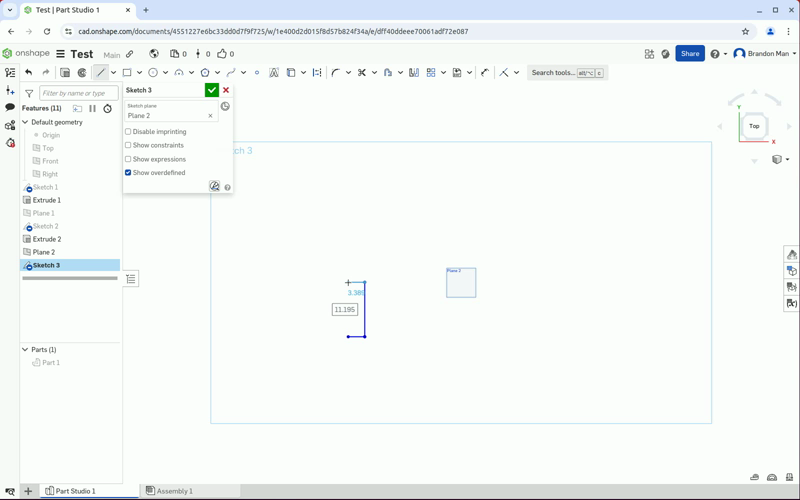
click(348, 282)
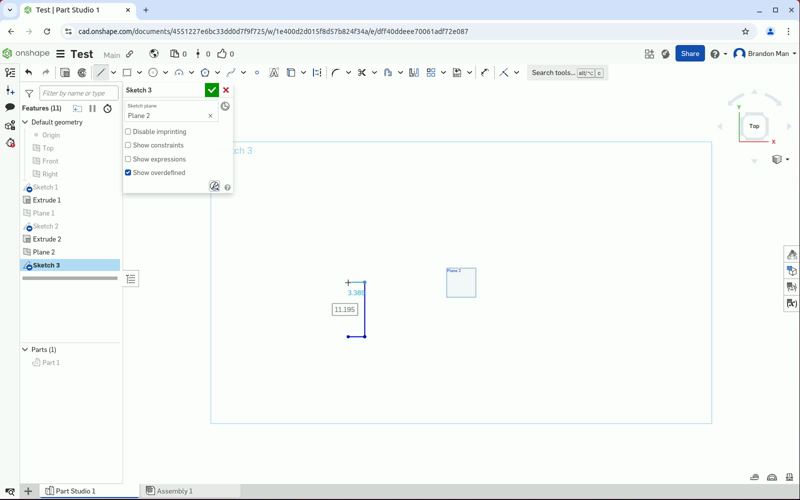
key_up(shift)
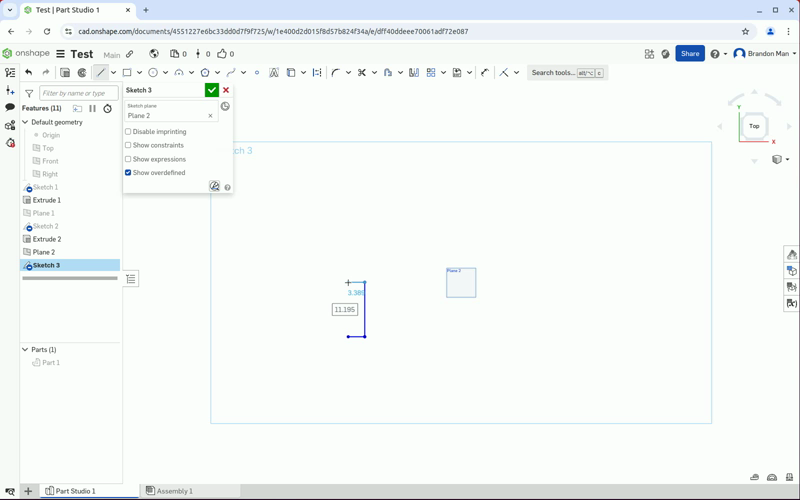
mouse_move(378, 282)
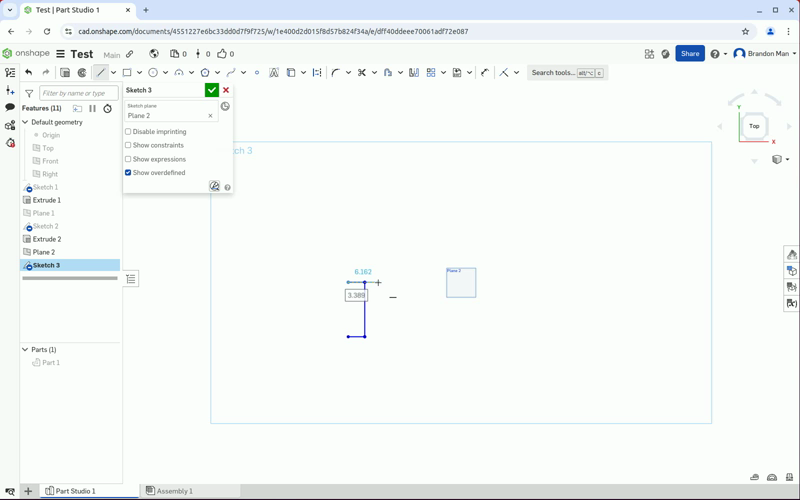
key_down(shift)
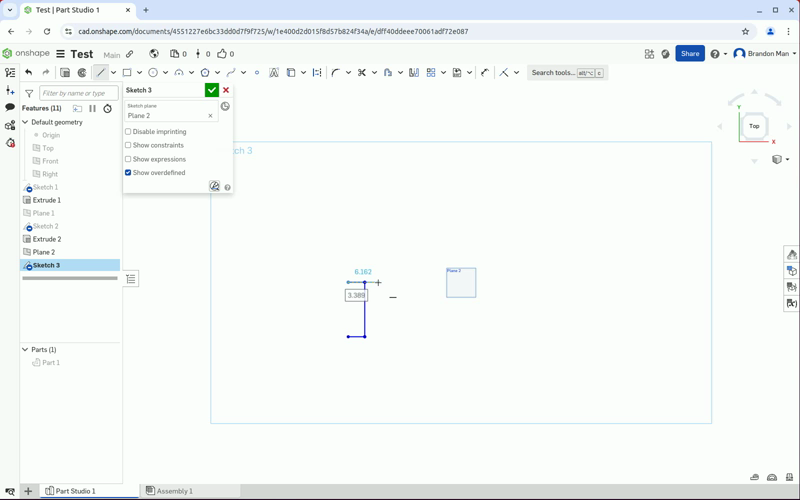
mouse_move(348, 336)
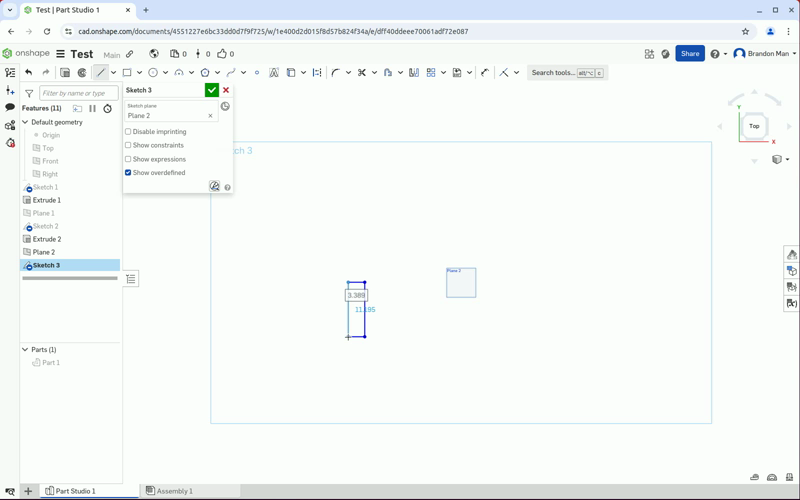
key_up(shift)
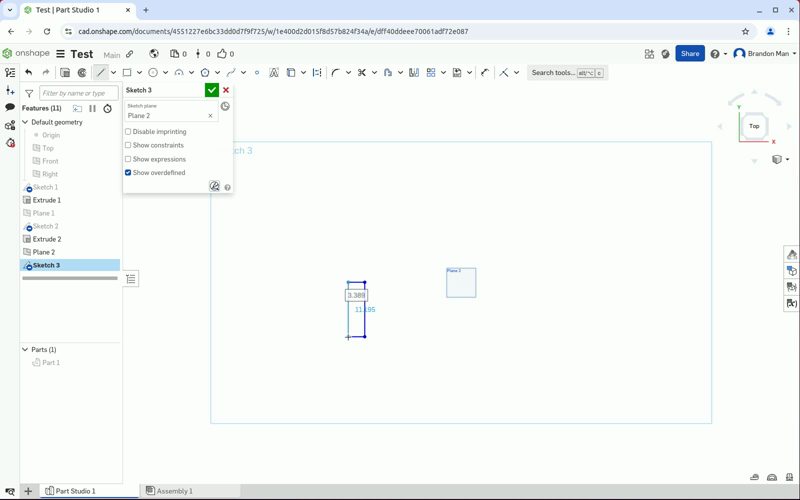
click(348, 336)
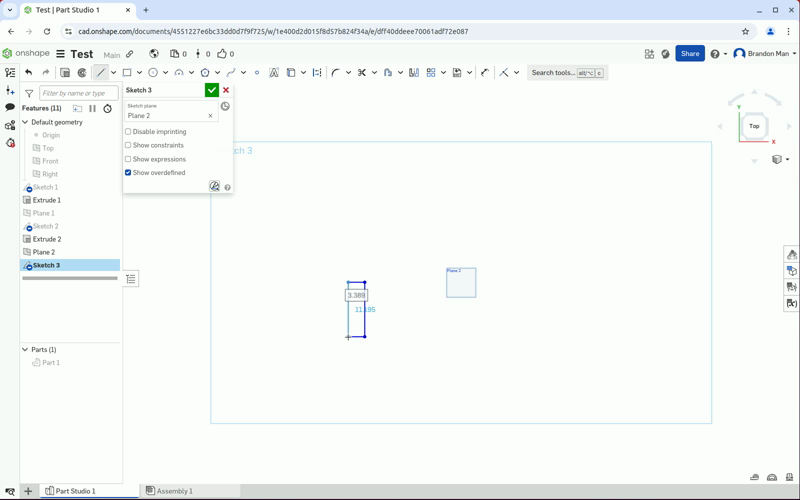
key(esc)
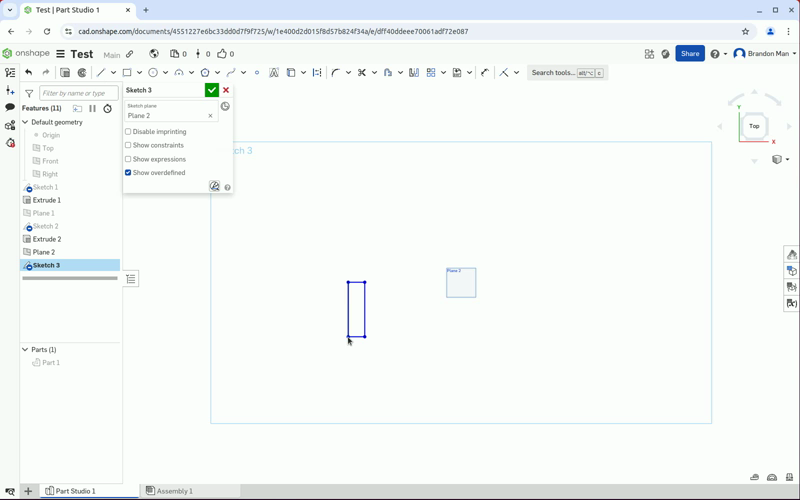
mouse_move(357, 323)
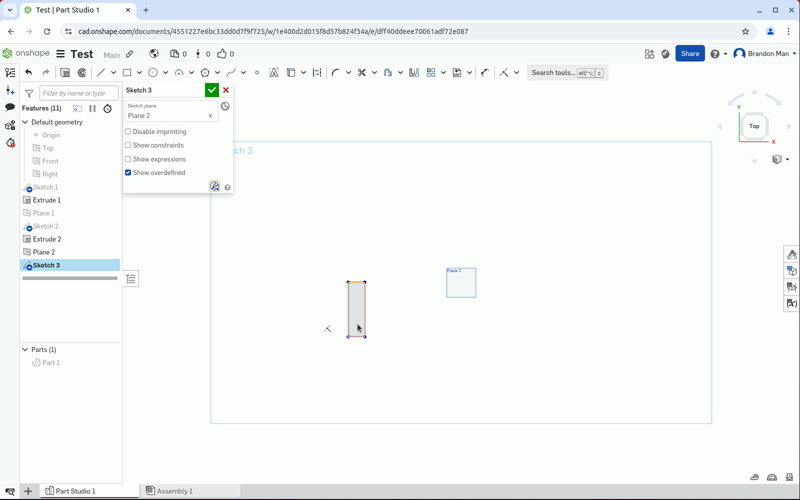
scroll(6)
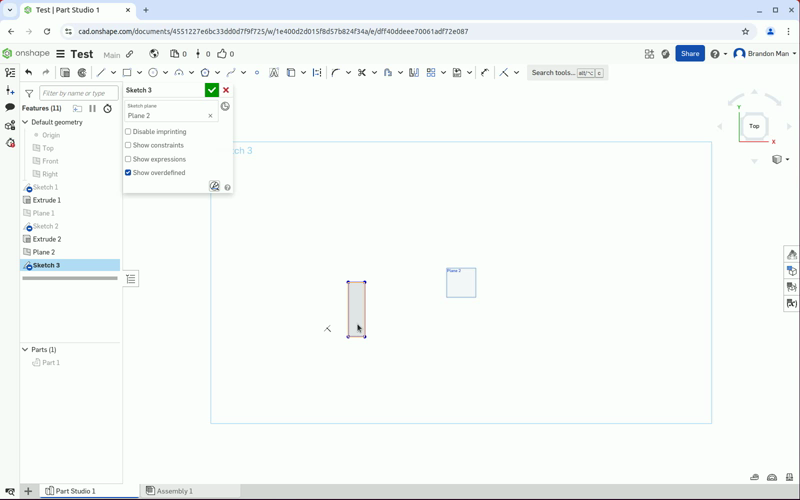
scroll(6)
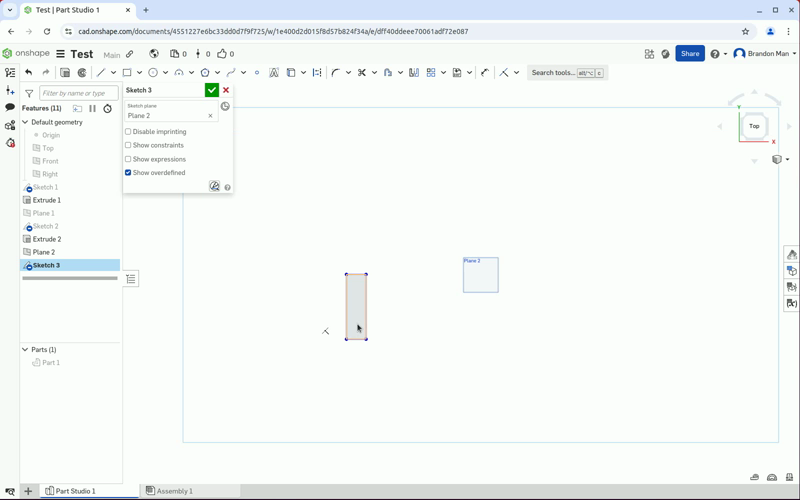
scroll(6)
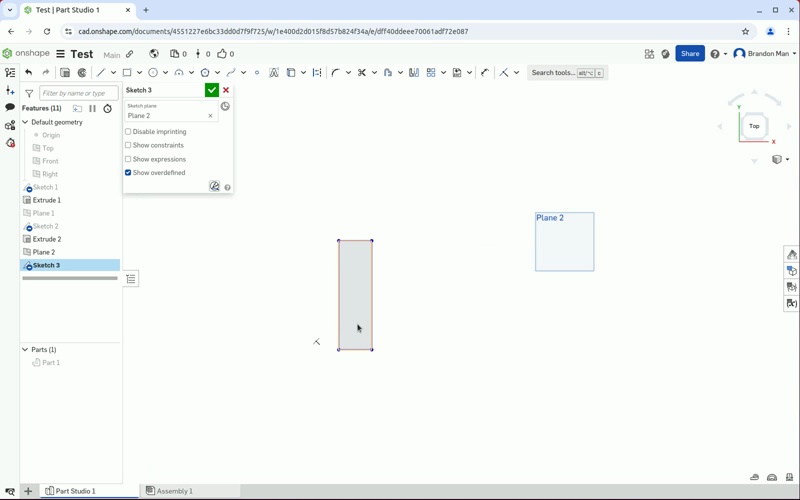
scroll(6)
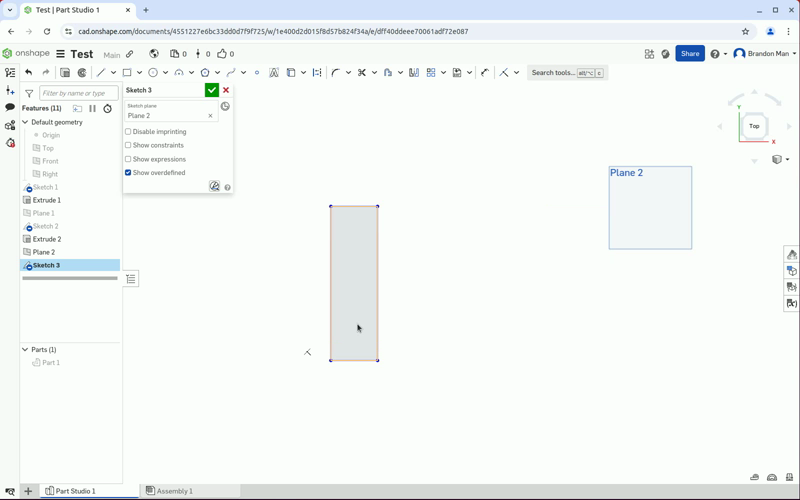
scroll(6)
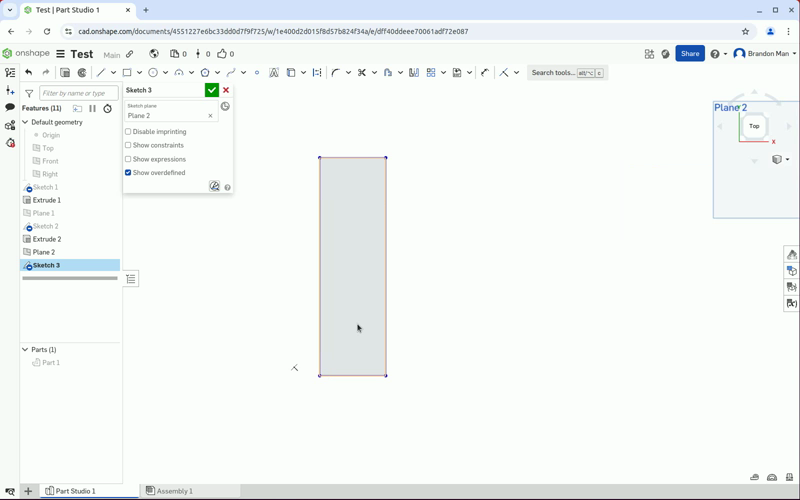
scroll(6)
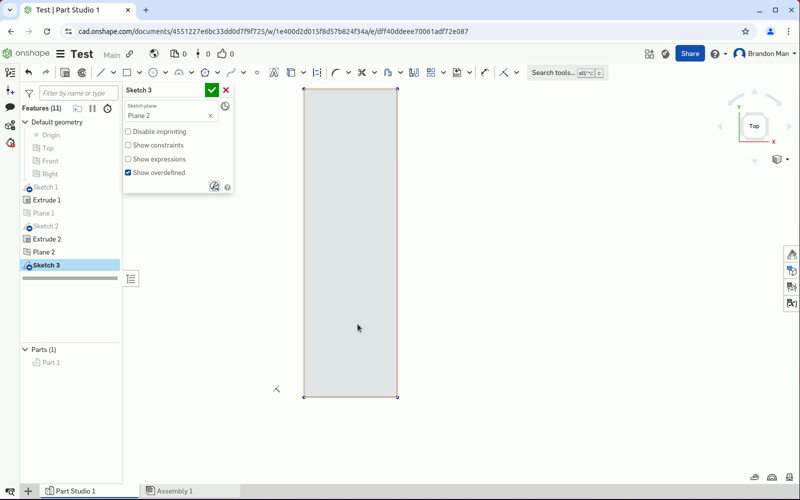
scroll(6)
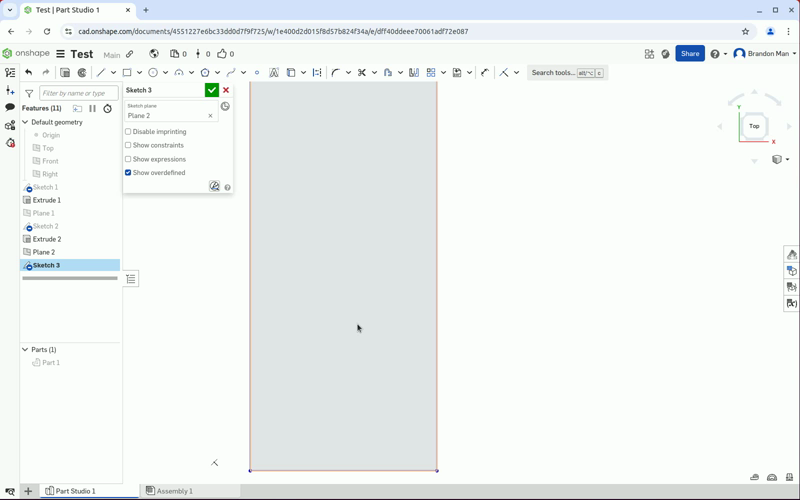
click(357, 323)
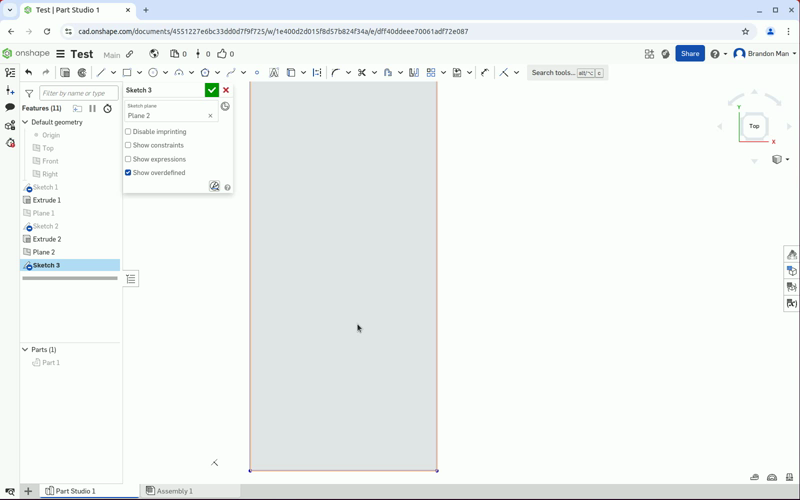
scroll(-6)
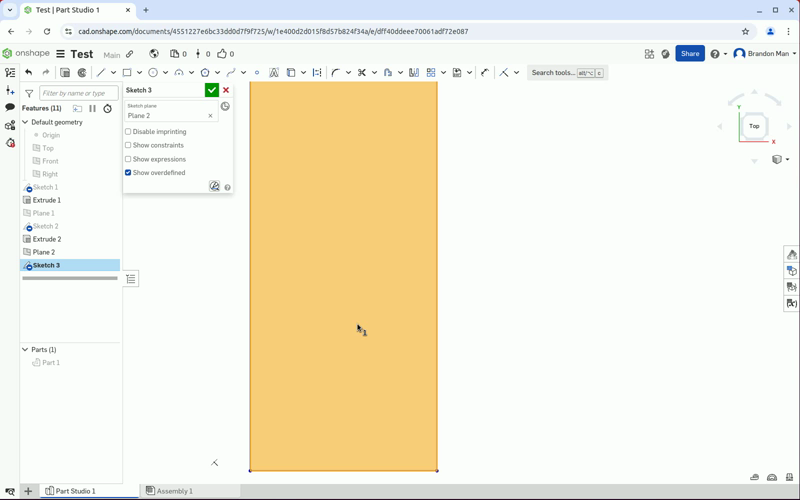
scroll(-6)
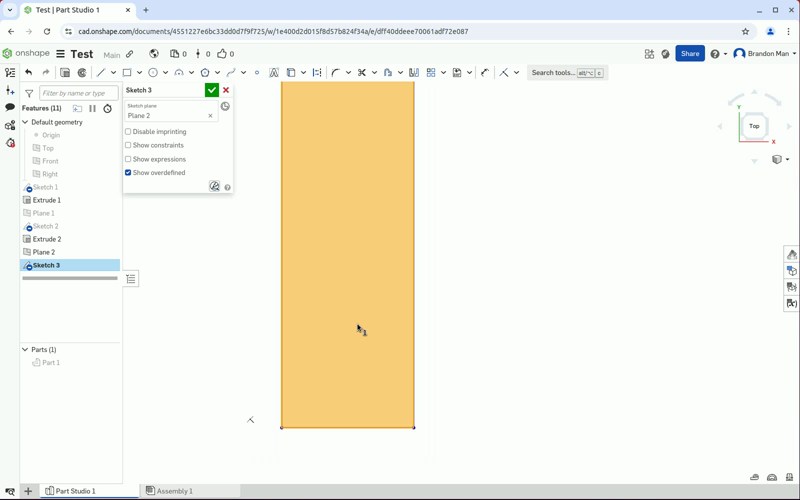
scroll(-6)
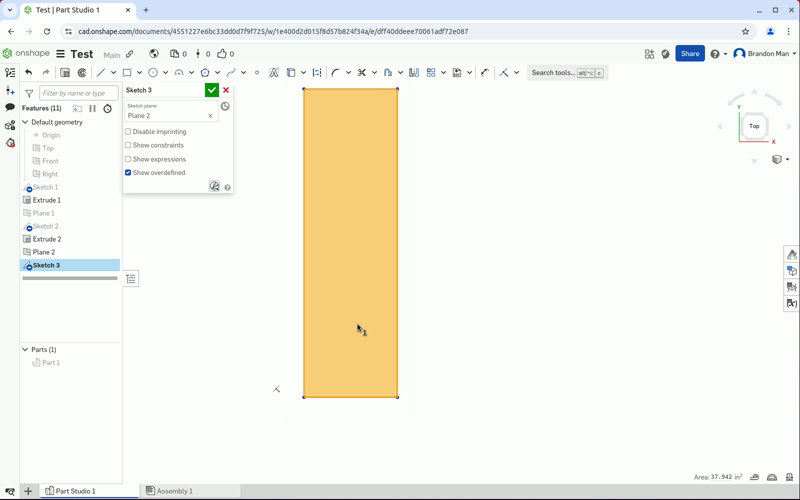
scroll(-6)
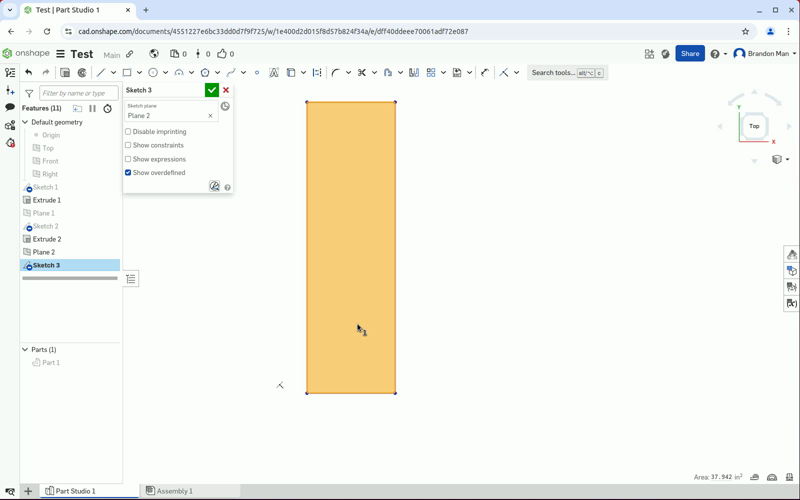
scroll(-6)
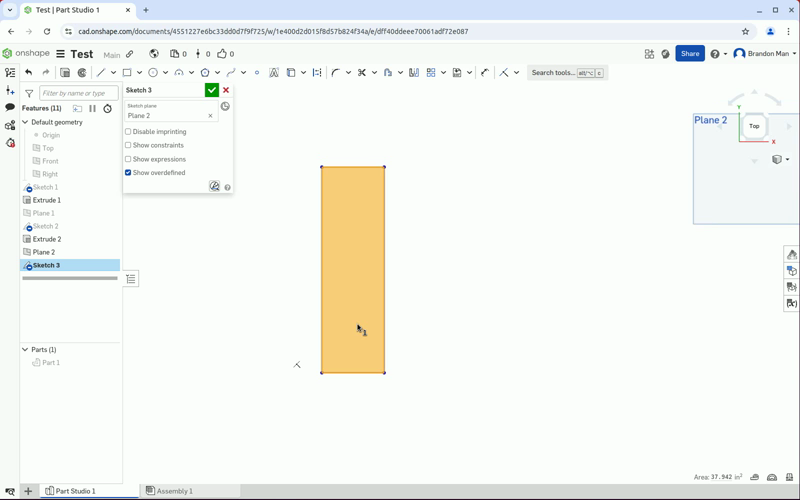
scroll(-6)
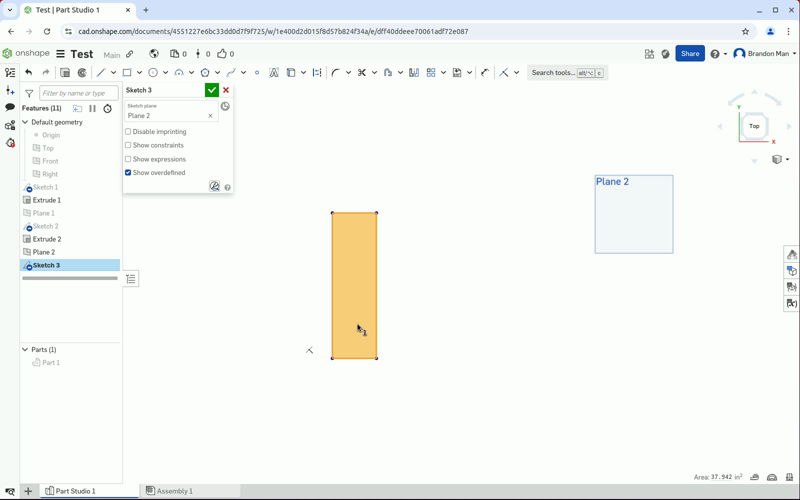
scroll(-6)
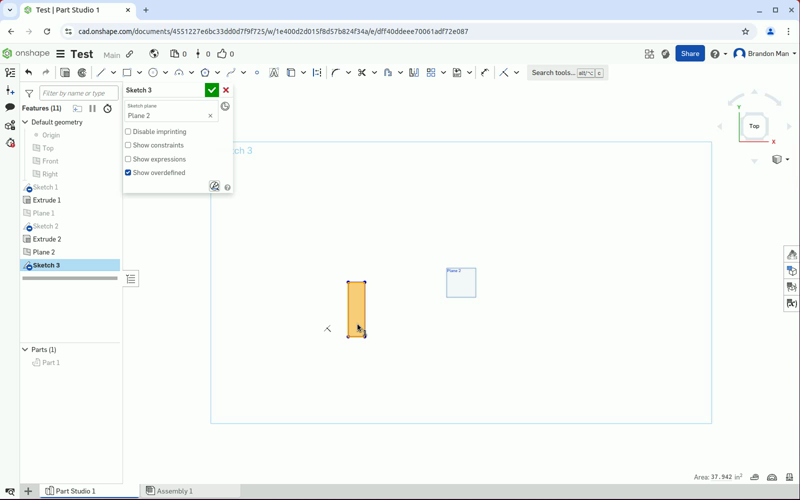
mouse_move(73, 352)
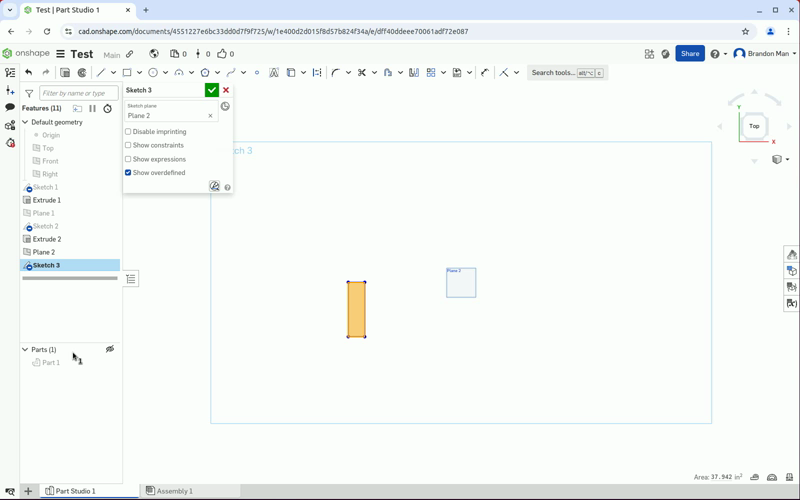
key(shift+y)
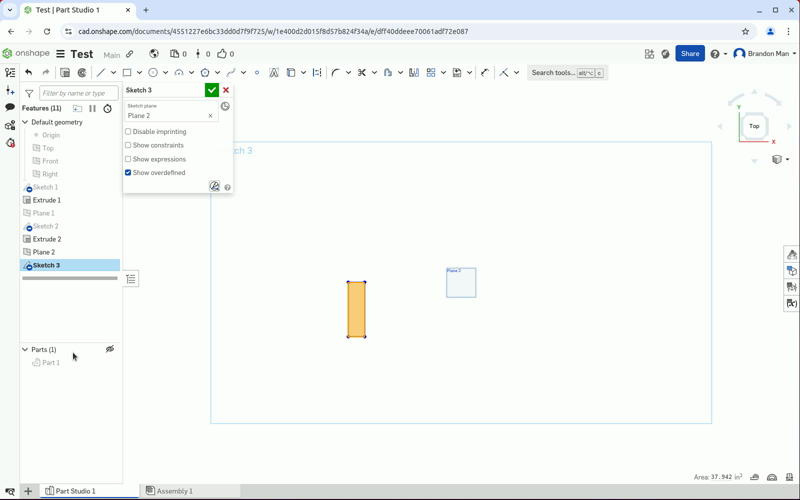
key(shift+e)
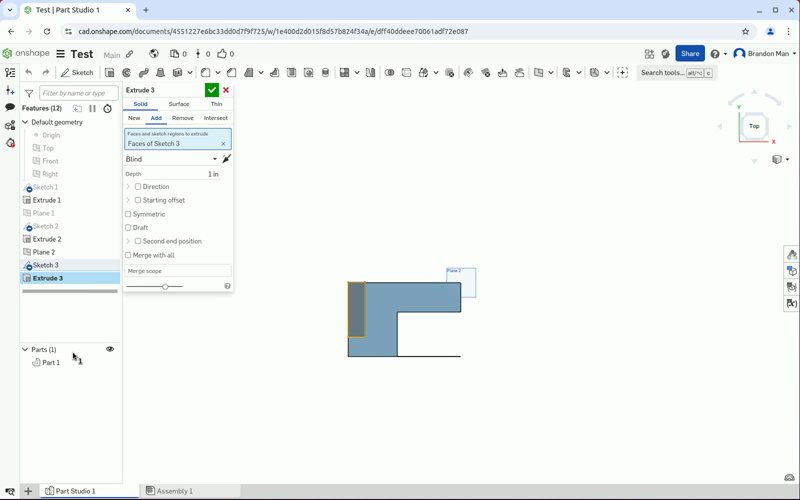
mouse_move(143, 106)
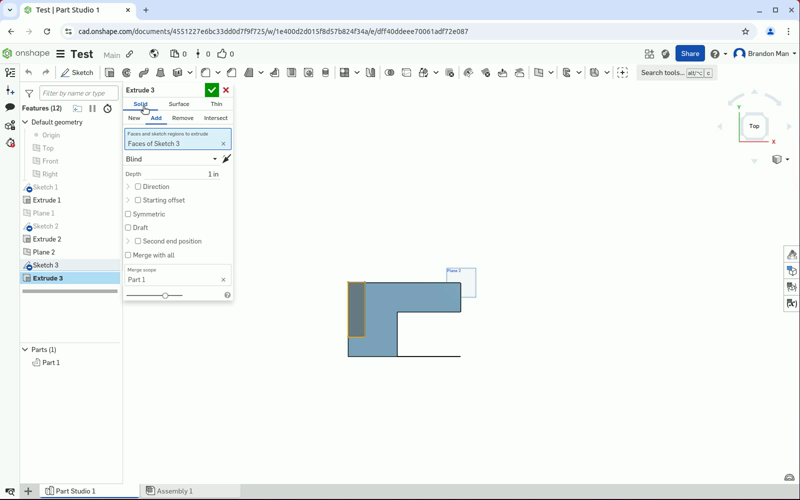
click(143, 106)
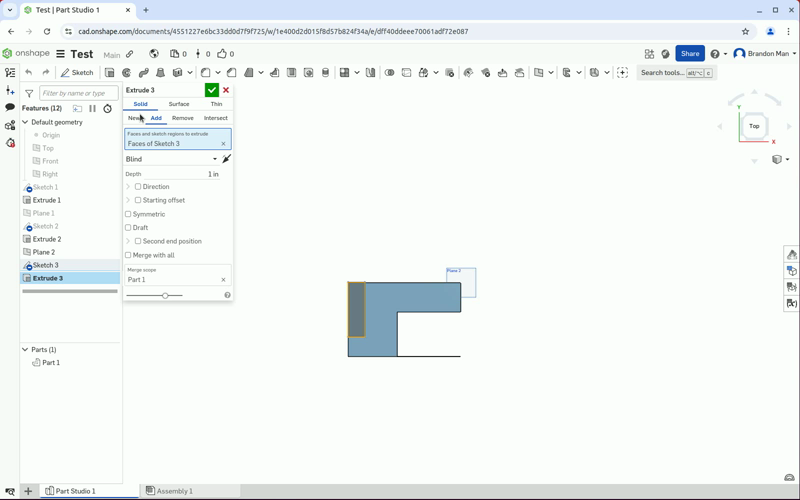
mouse_move(137, 120)
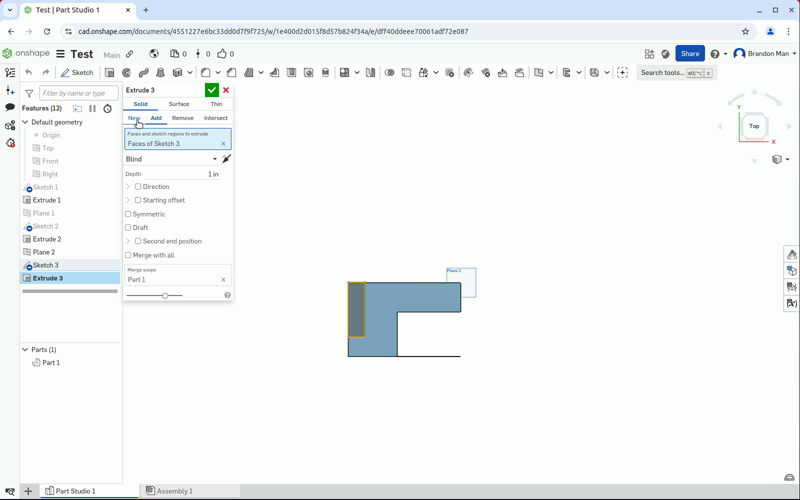
click(137, 120)
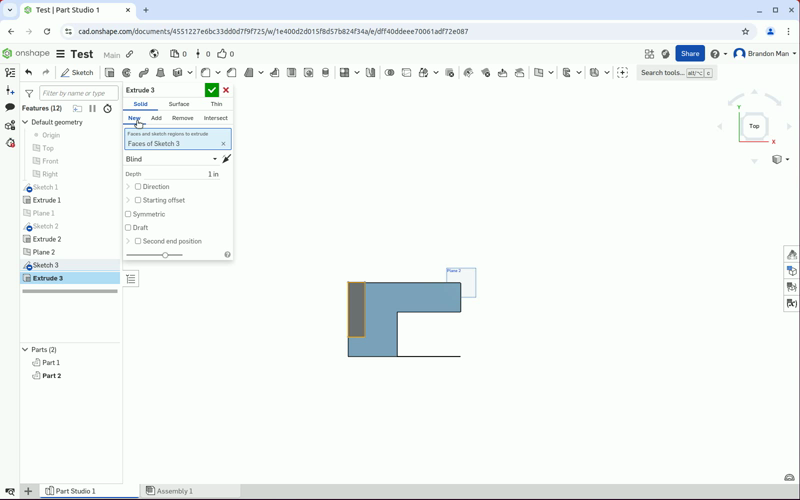
key(tab, 4)
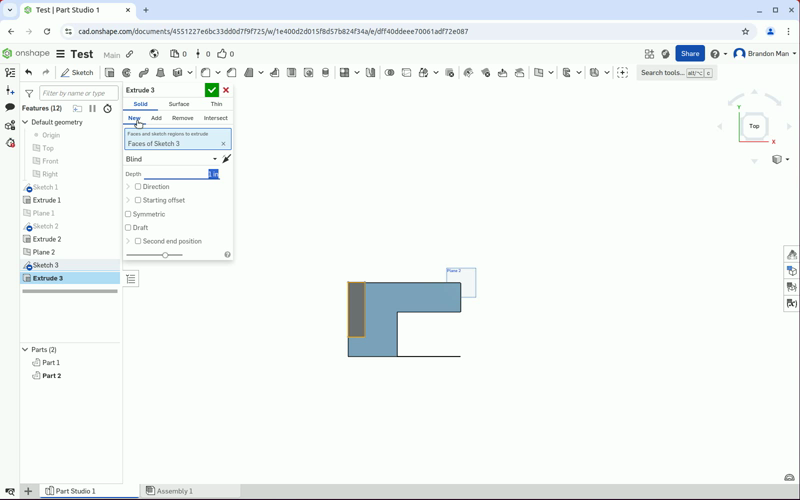
text(9.147)
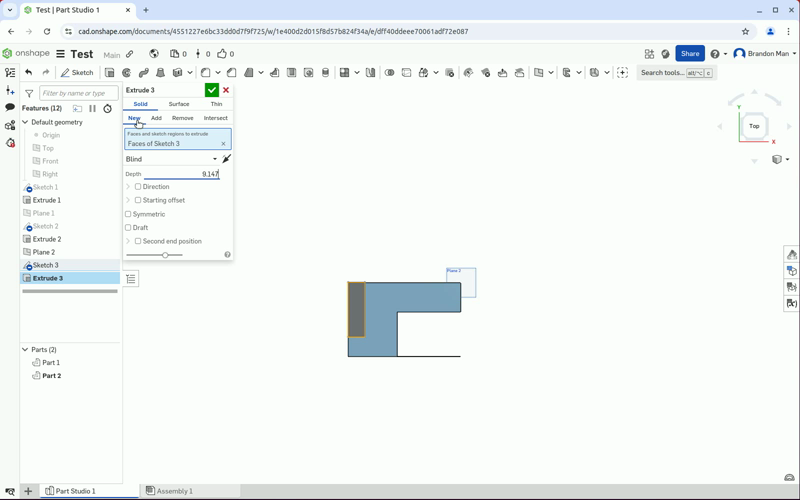
key(enter)
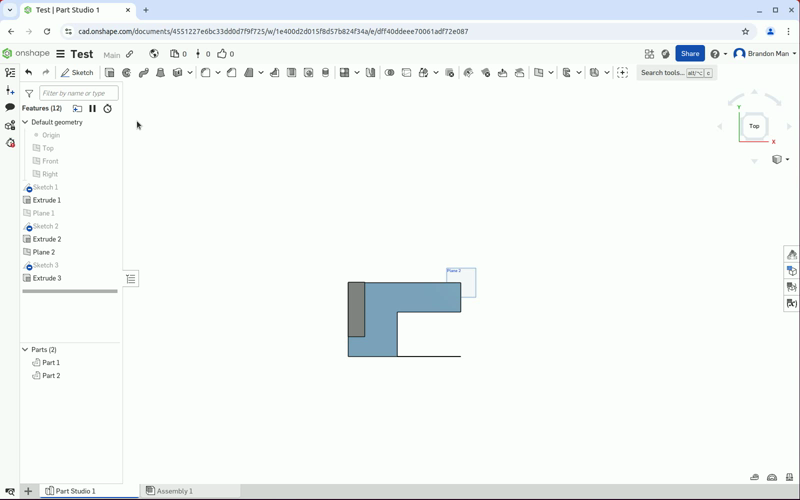
key(shift+h)
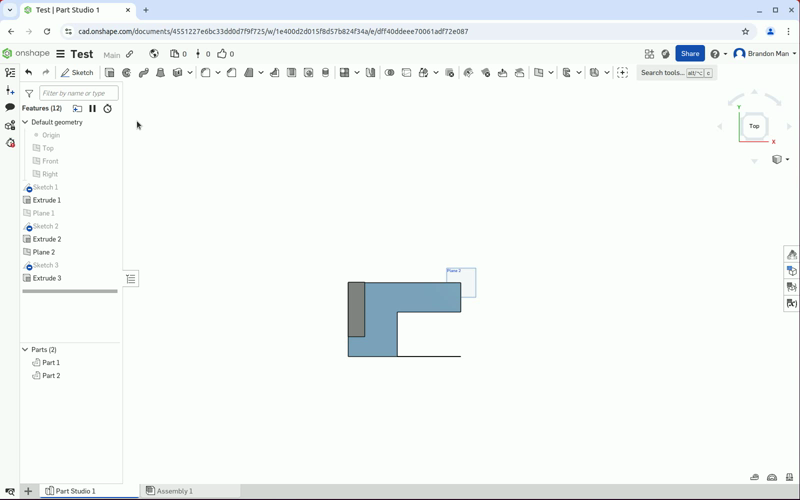
key(shift+h)
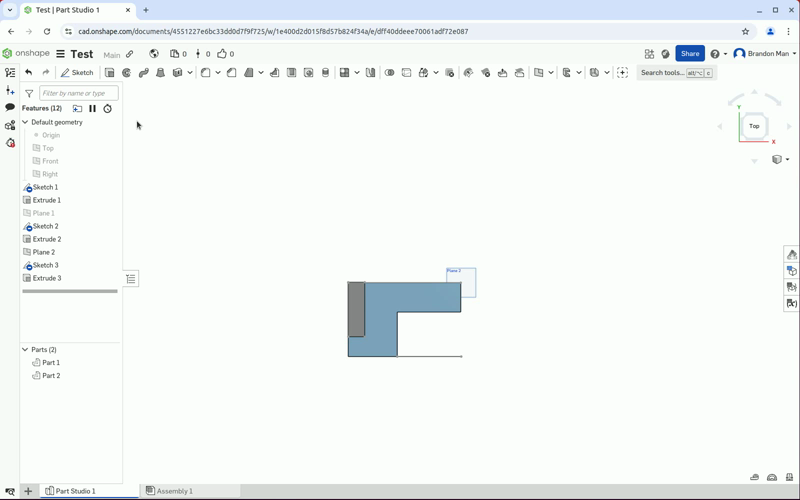
key(shift+7)
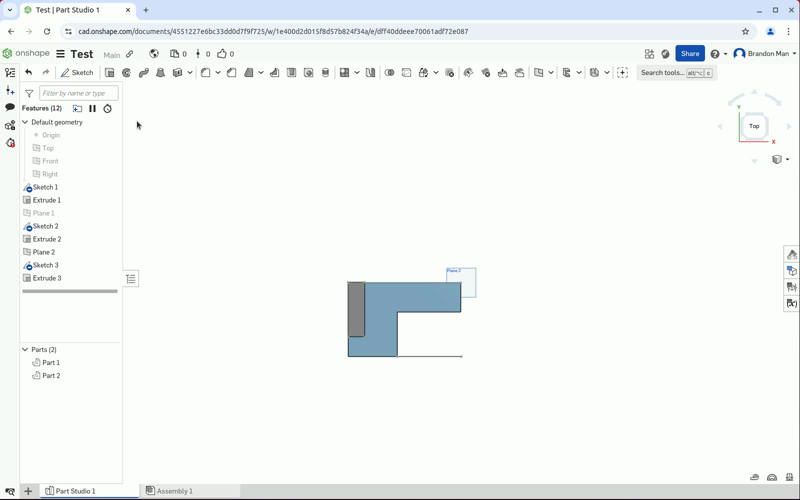
key(up, 3)
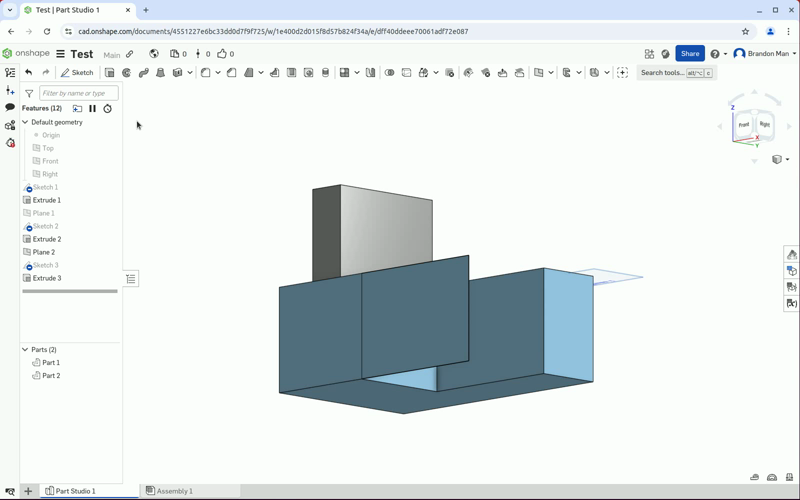
key(left, 3)
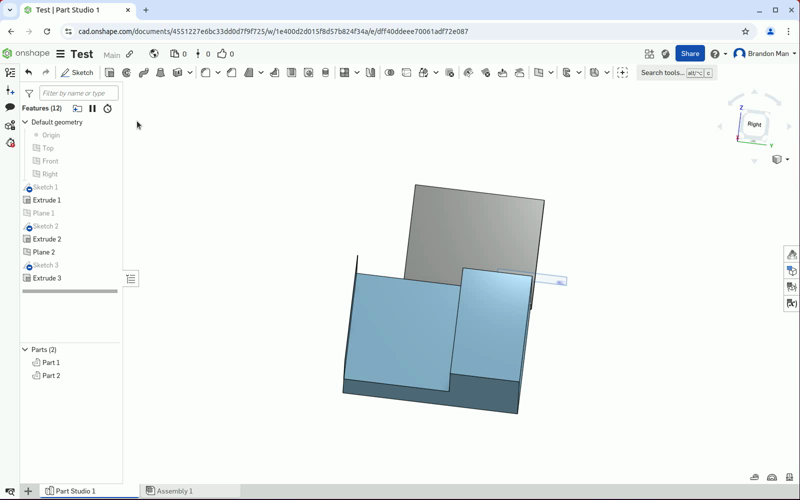
key(right, 3)
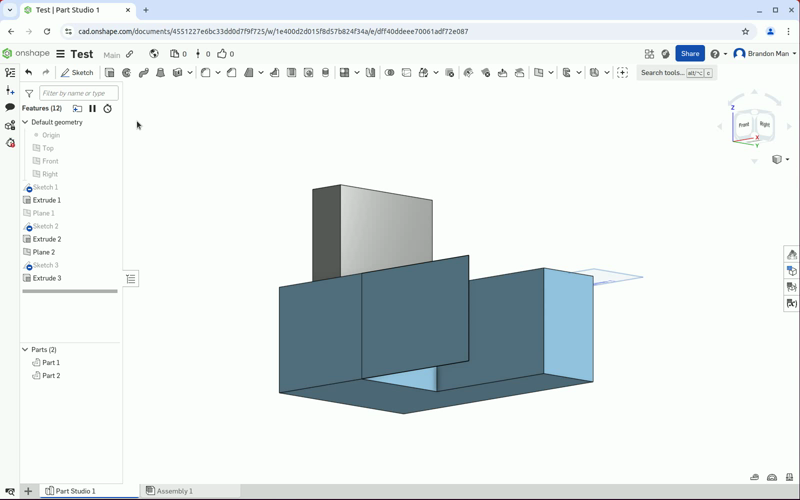
key(down, 3)
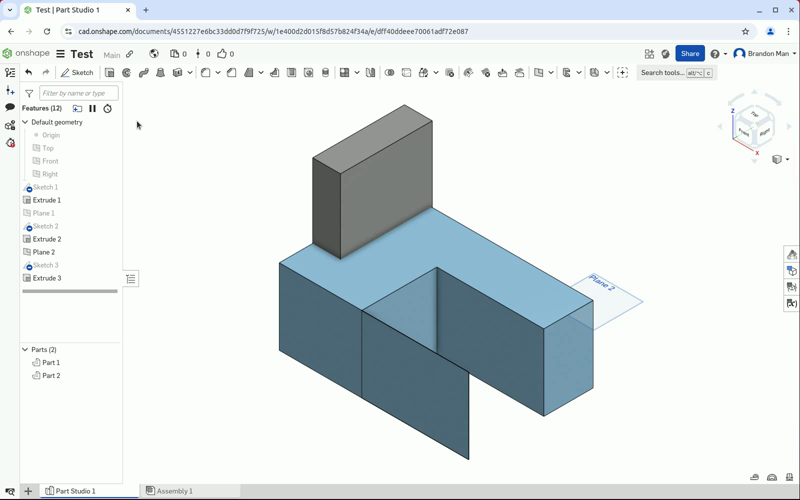
mouse_move(73, 189)
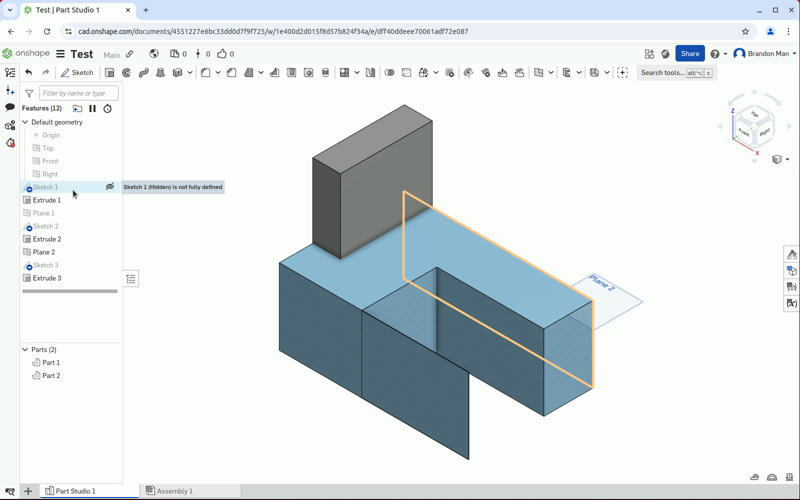
click(73, 189)